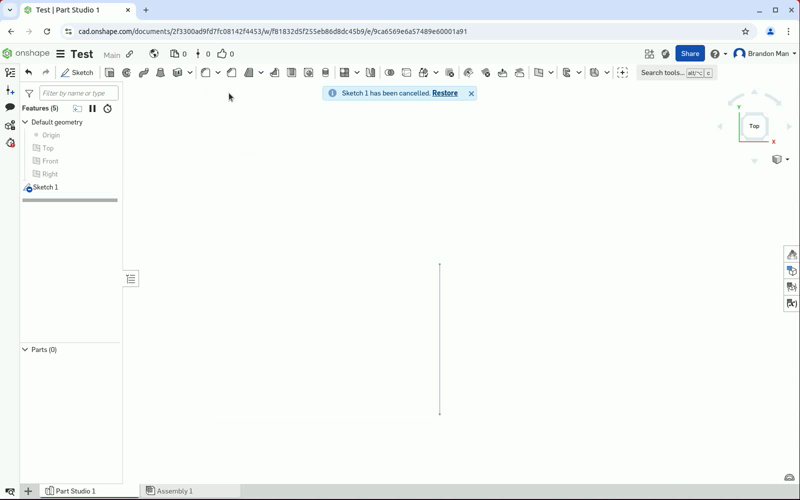
key(shift+h)
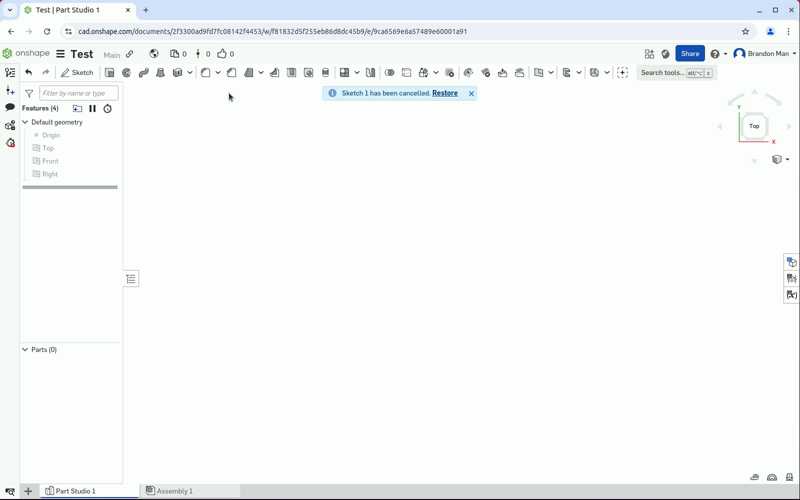
mouse_move(73, 352)
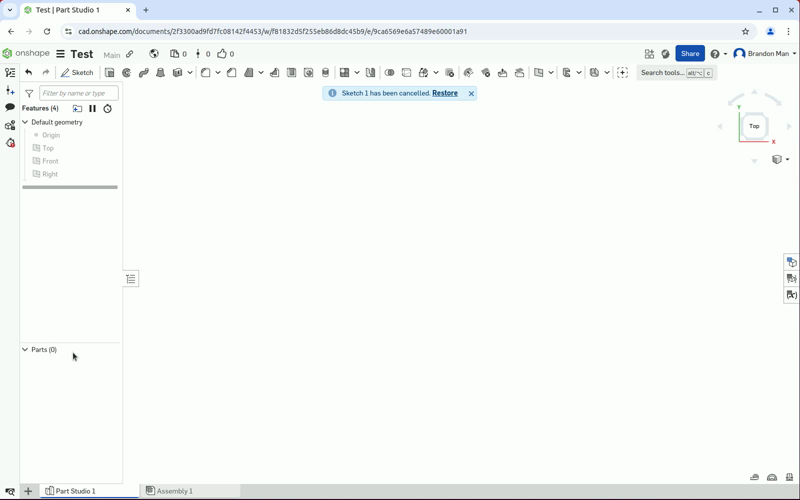
key(y)
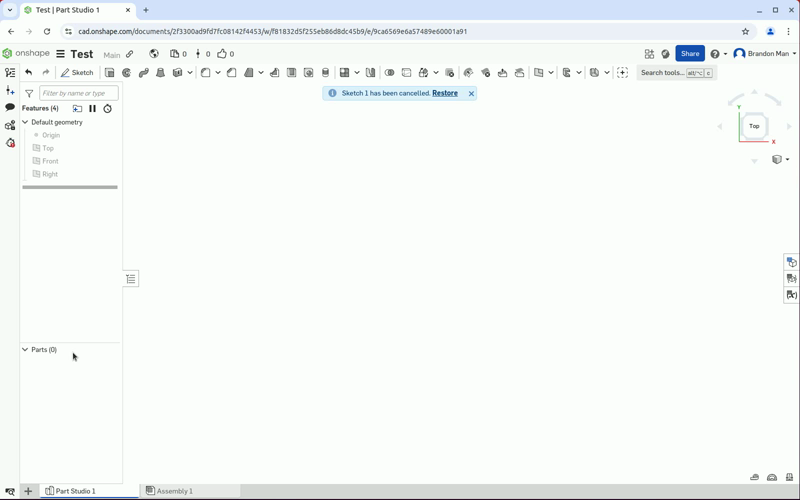
key(shift+p)
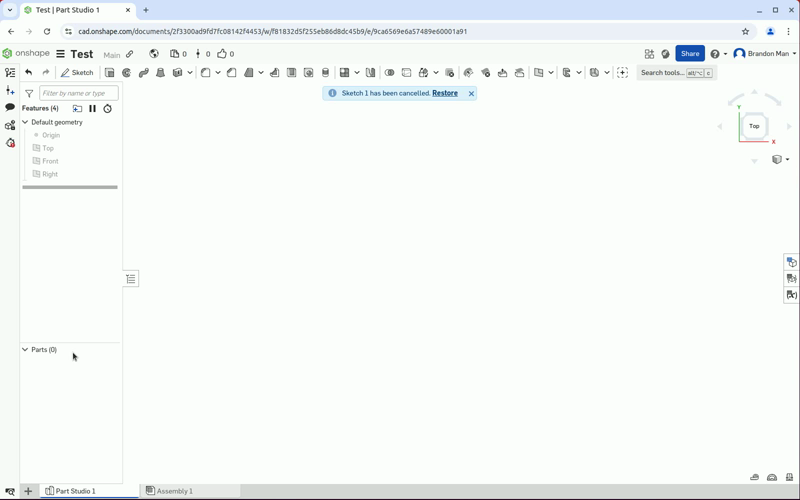
key(space)
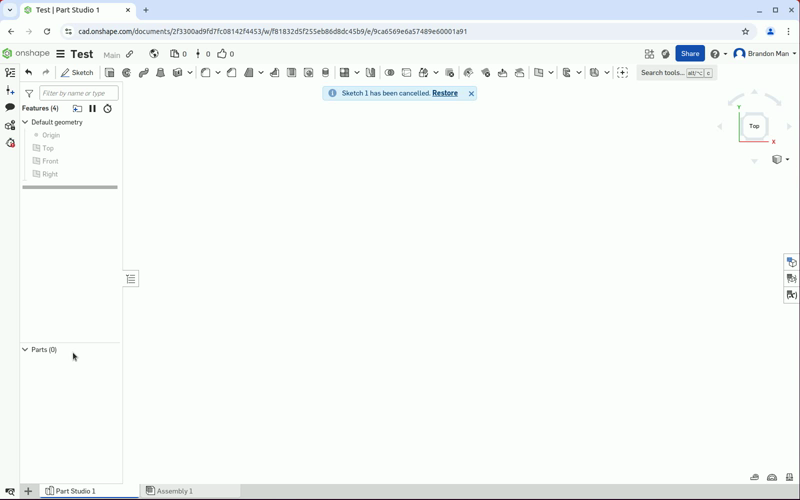
key_down(shift)
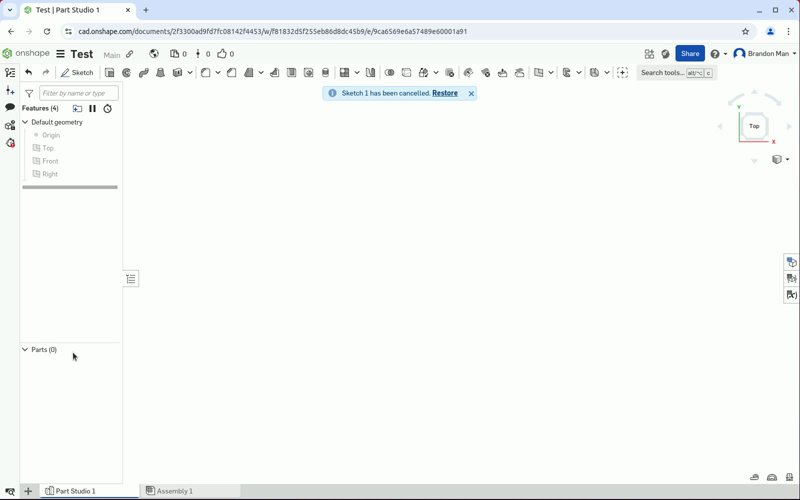
key(up)
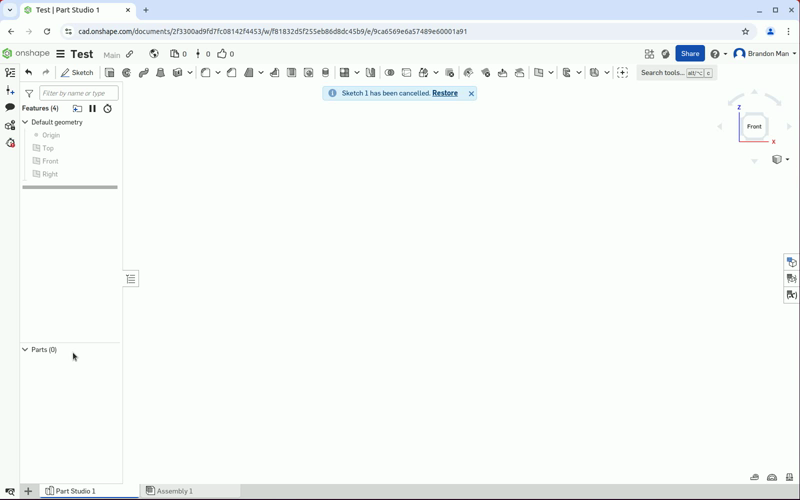
key_up(shift)
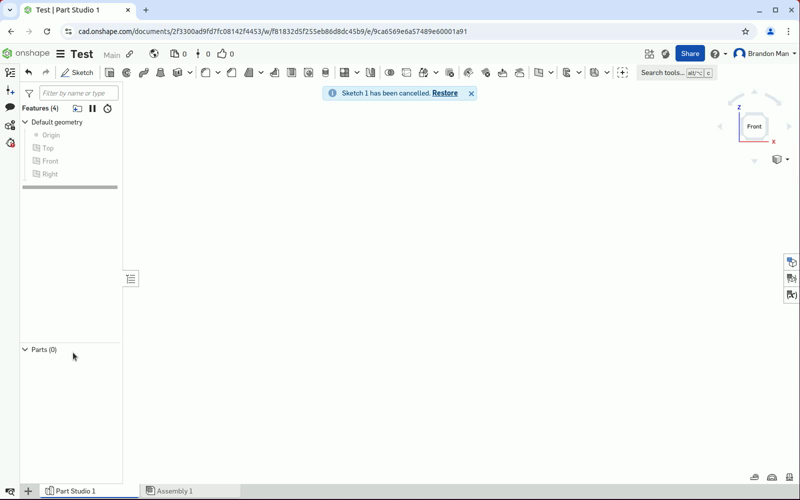
mouse_move(73, 352)
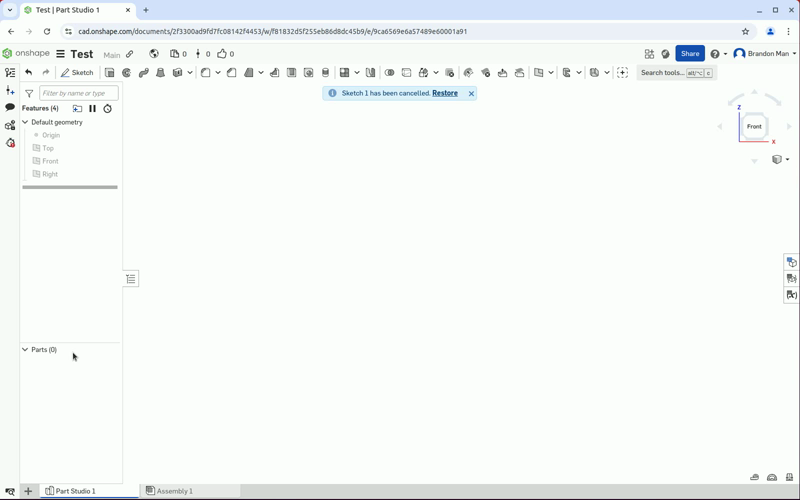
key(shift+y)
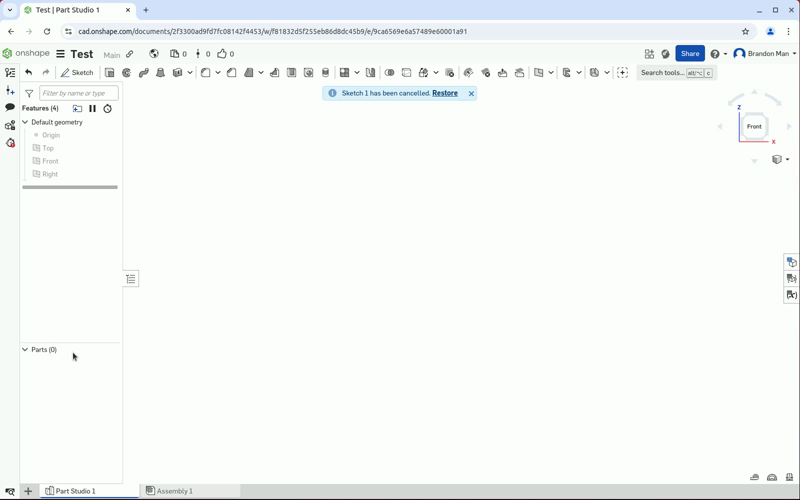
key(shift+s)
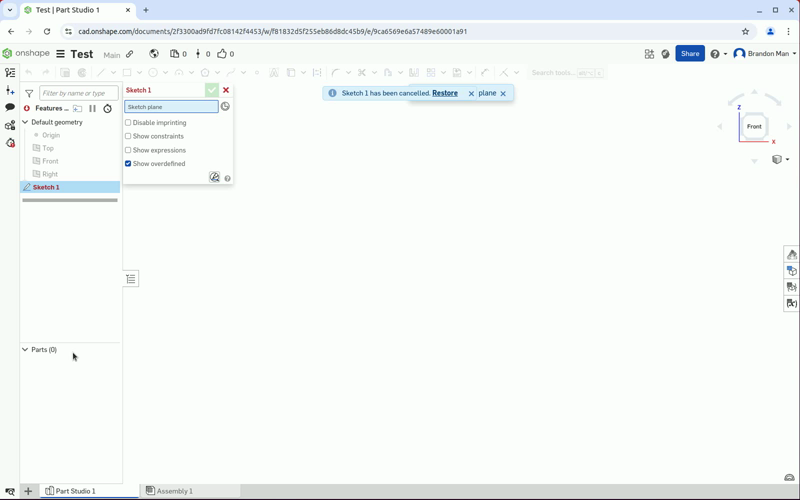
mouse_move(73, 163)
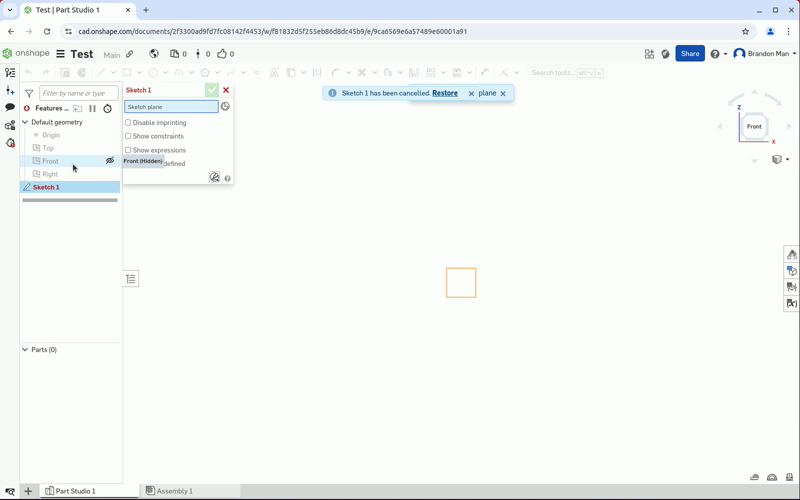
click(73, 163)
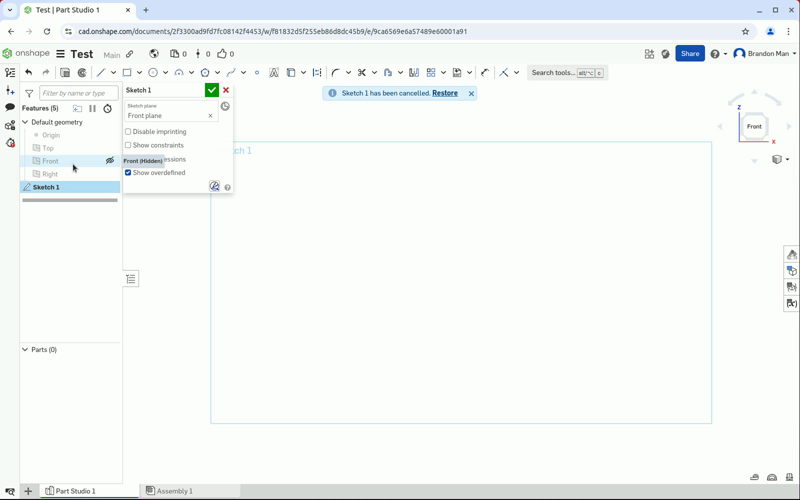
mouse_move(73, 352)
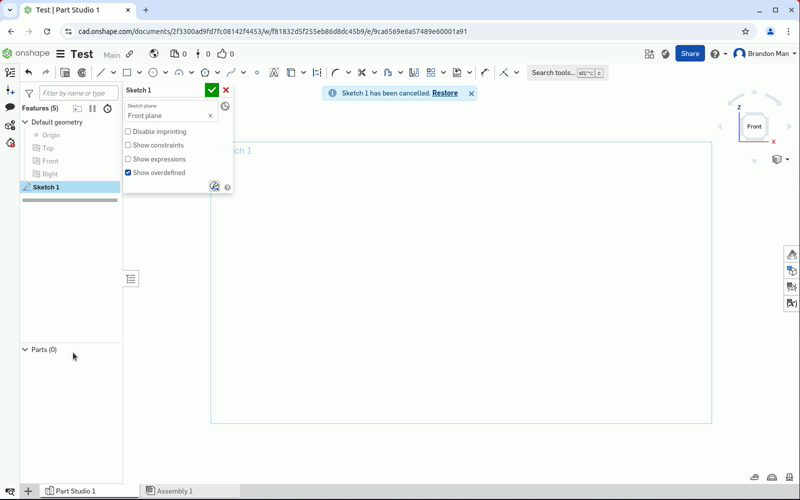
key(y)
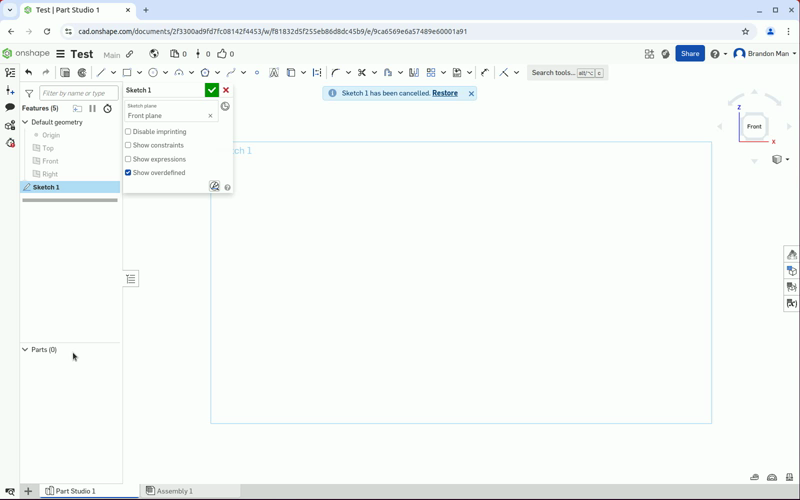
key(a)
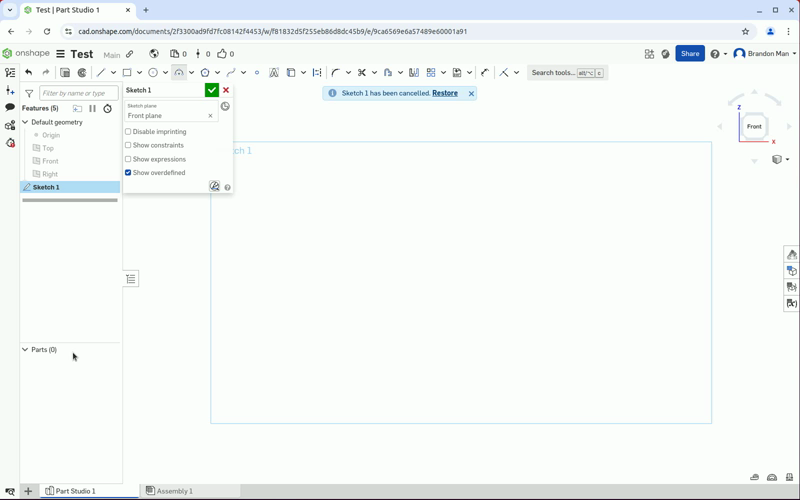
key_down(shift)
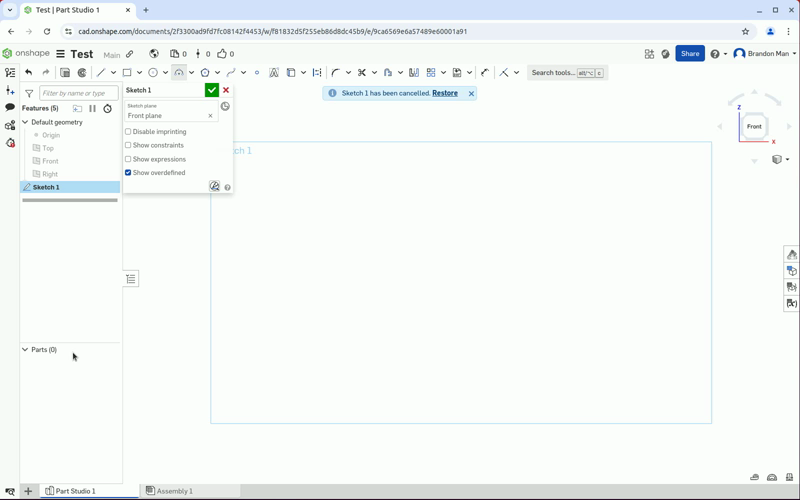
mouse_move(483, 255)
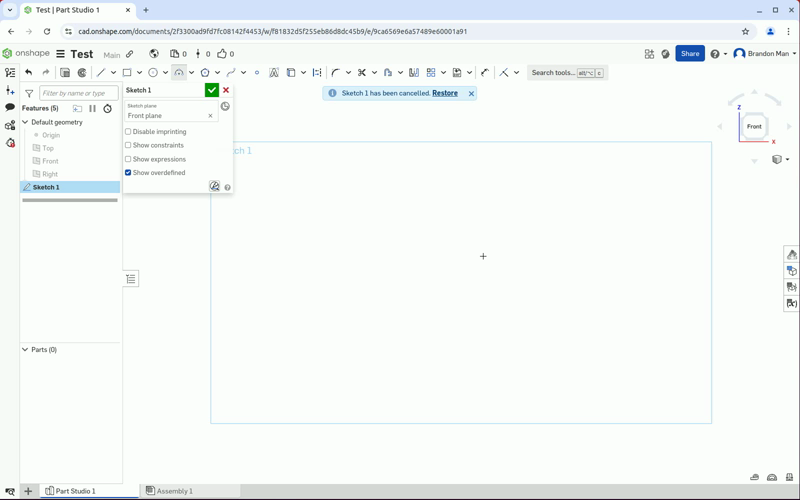
click(483, 255)
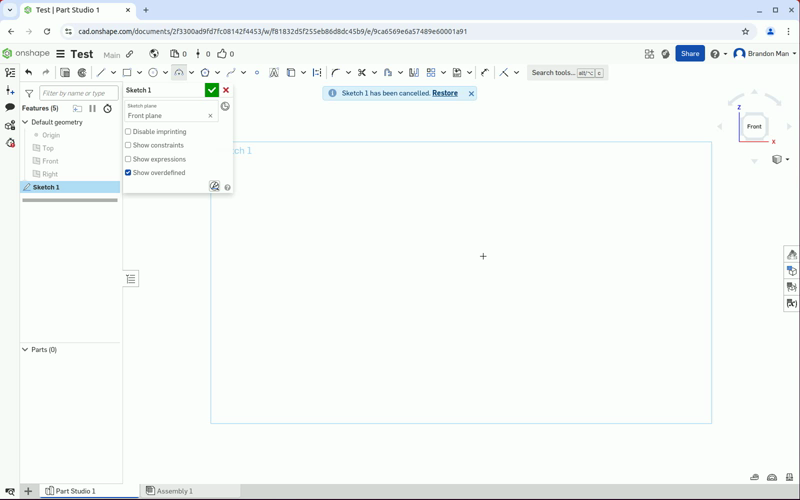
key_up(shift)
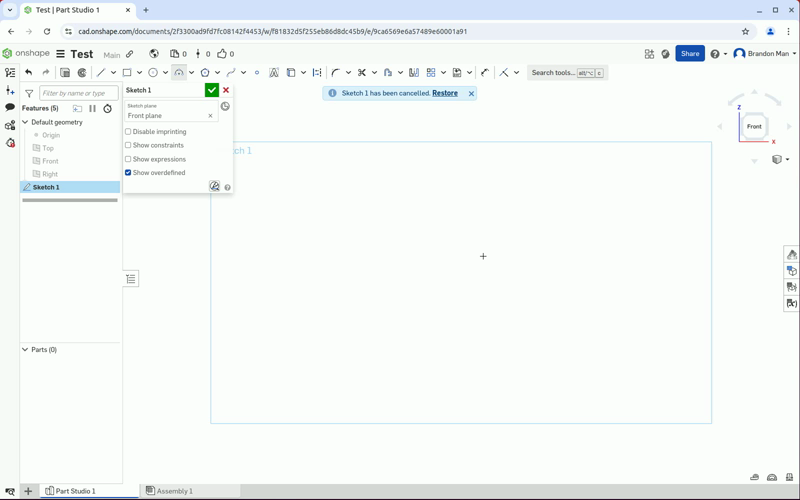
key_down(shift)
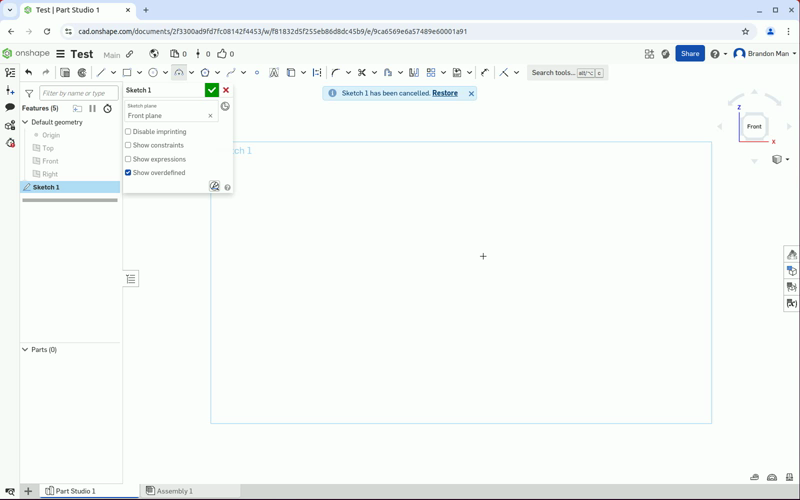
mouse_move(495, 282)
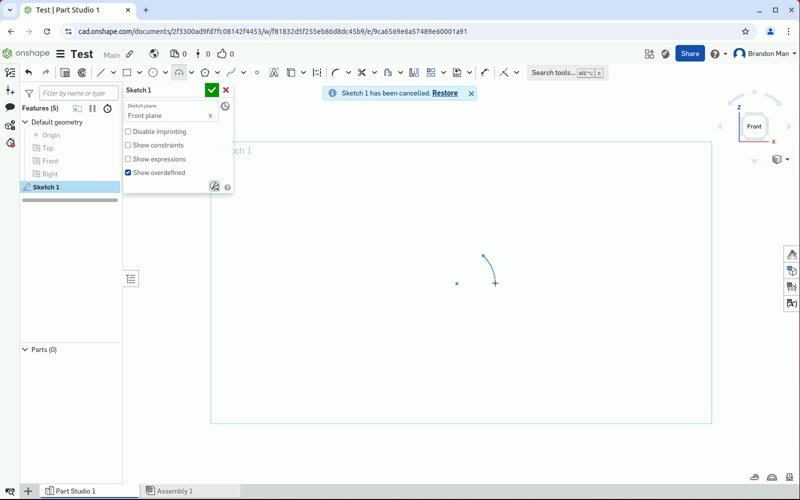
click(495, 282)
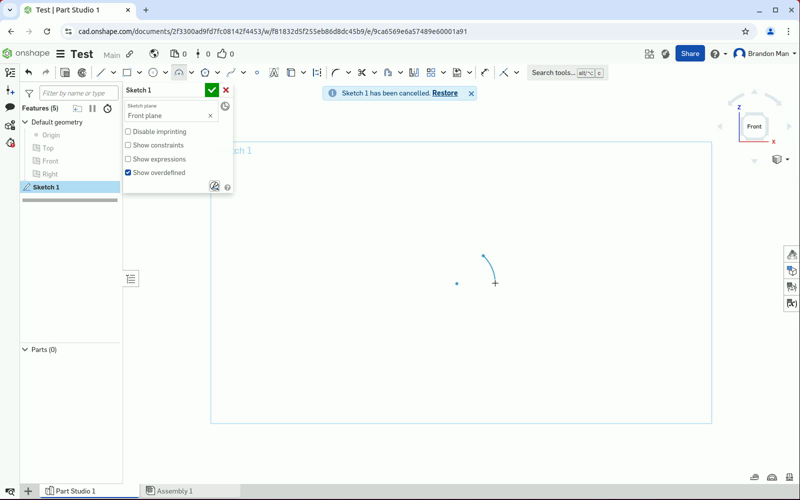
mouse_move(492, 267)
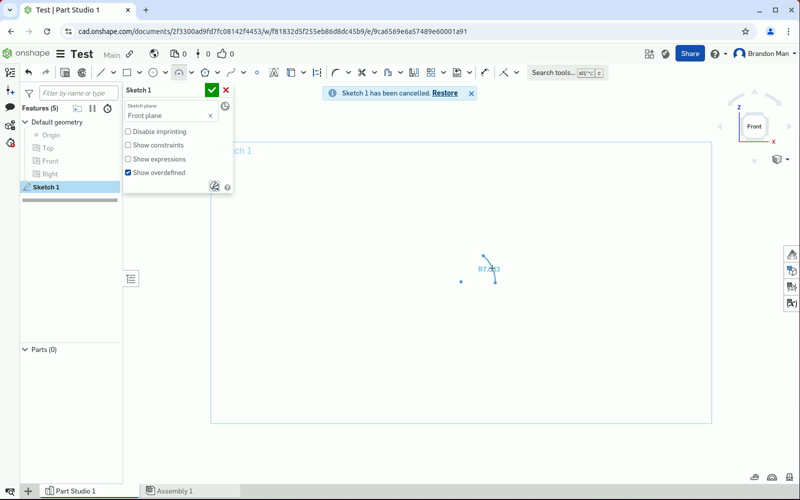
click(492, 267)
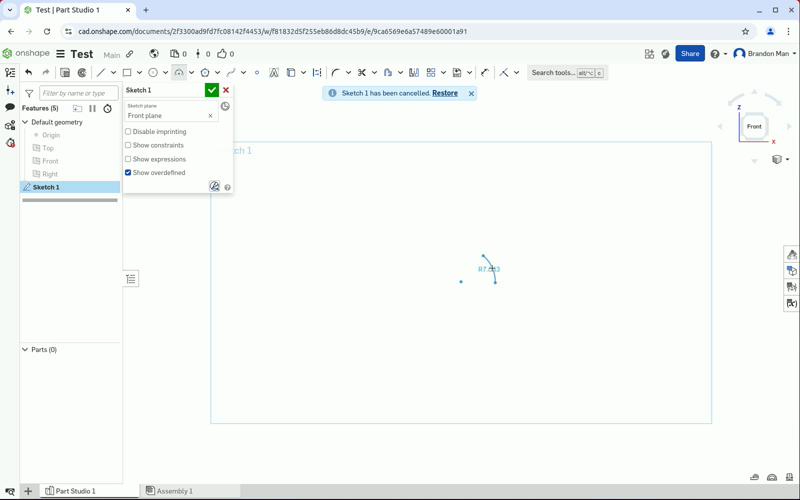
key_up(shift)
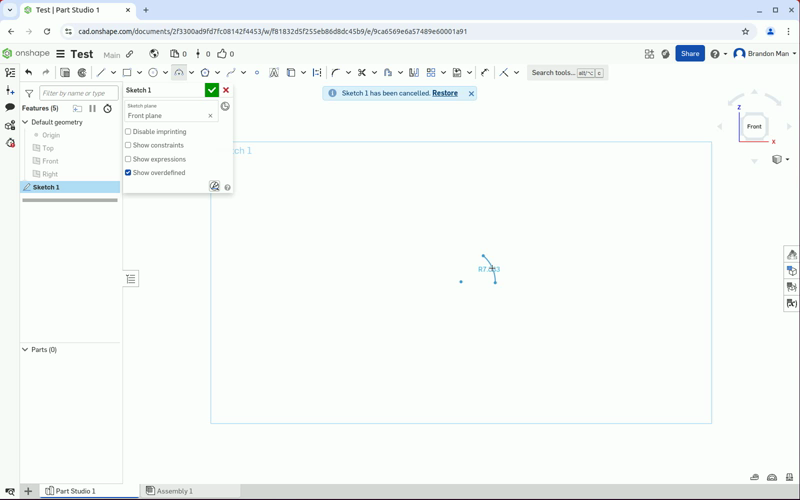
key(esc)
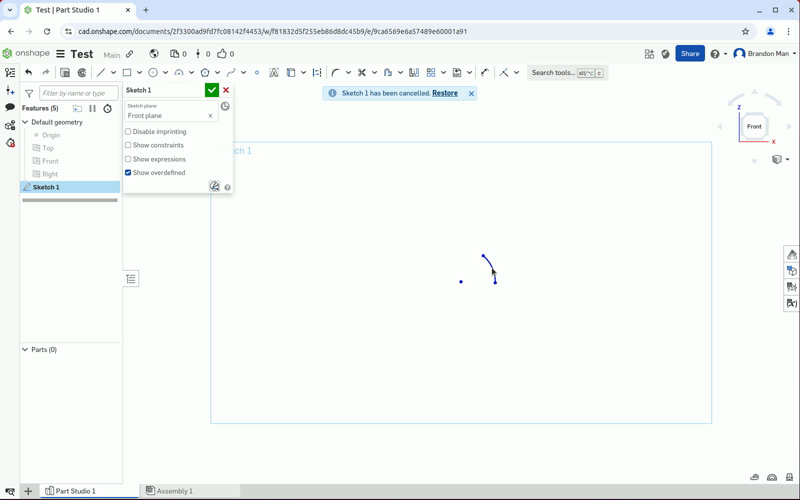
key(l)
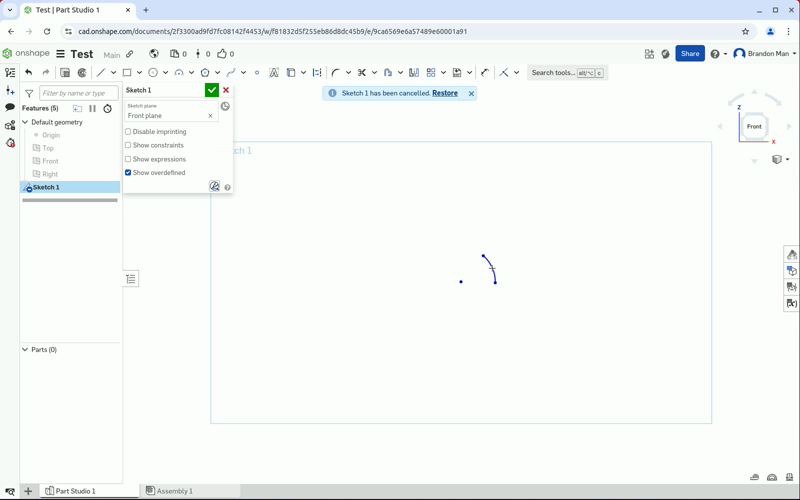
mouse_move(495, 282)
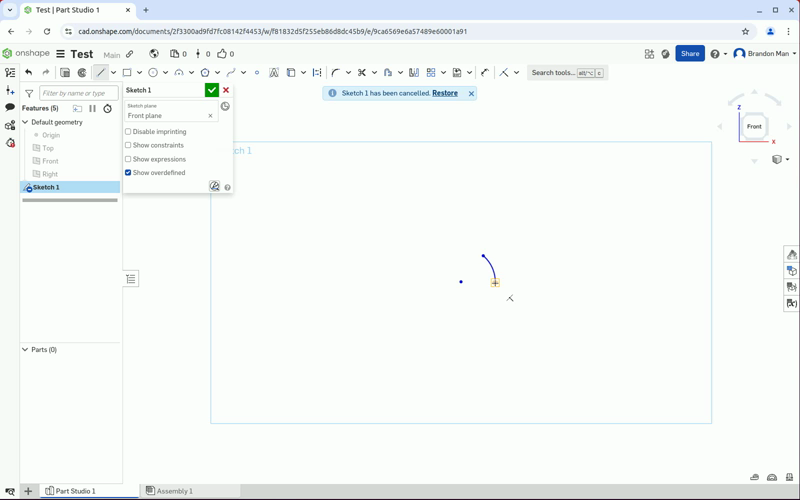
click(495, 282)
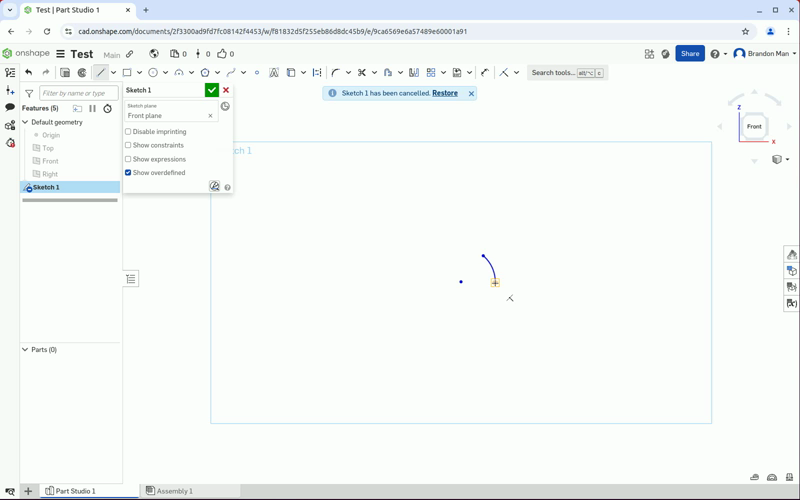
key_down(shift)
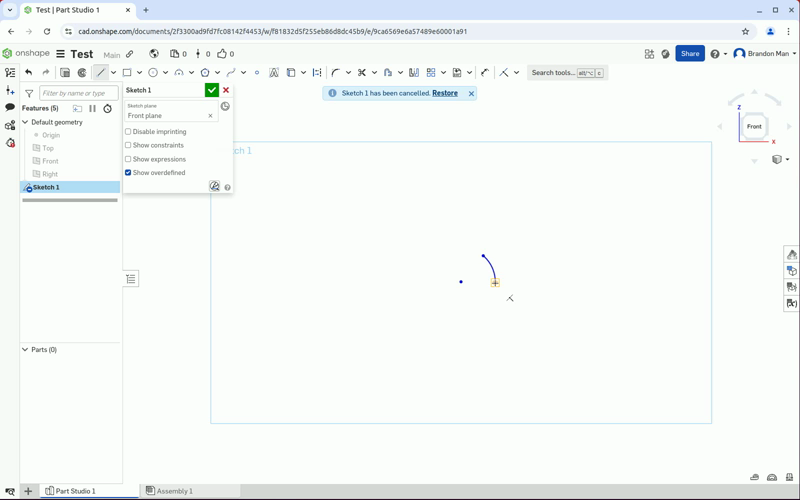
mouse_move(573, 282)
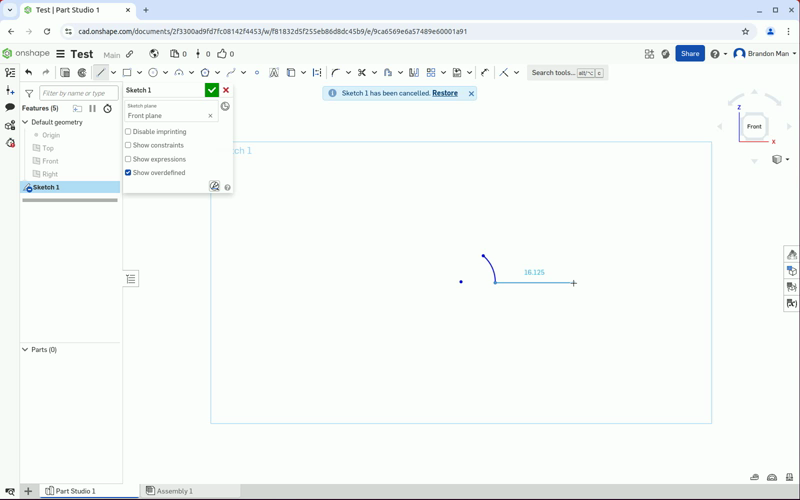
click(573, 282)
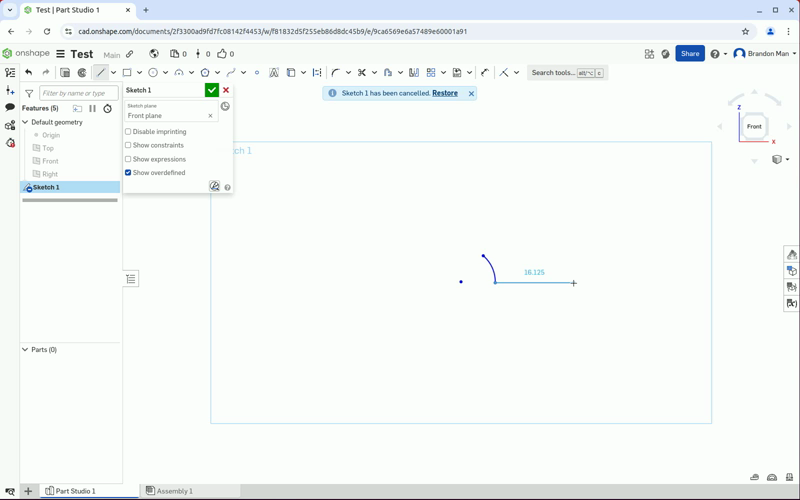
key_up(shift)
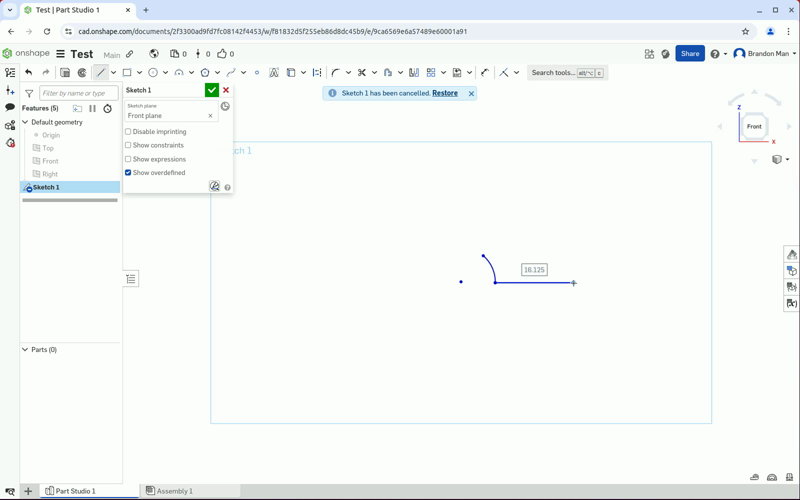
key_down(shift)
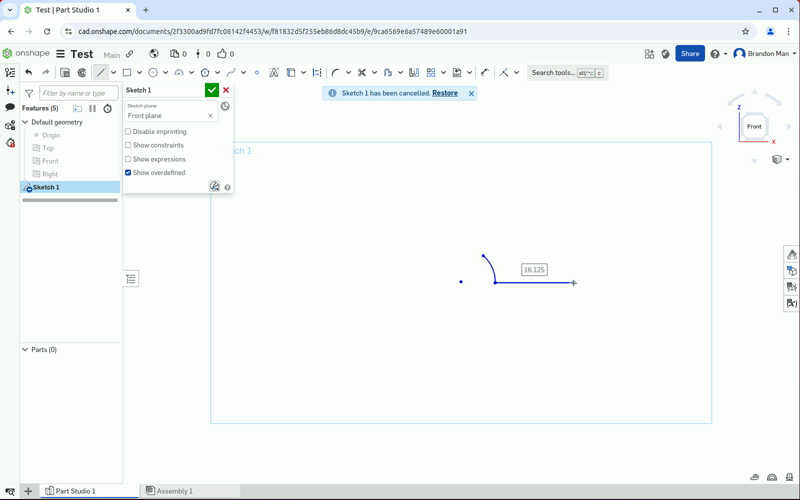
mouse_move(589, 282)
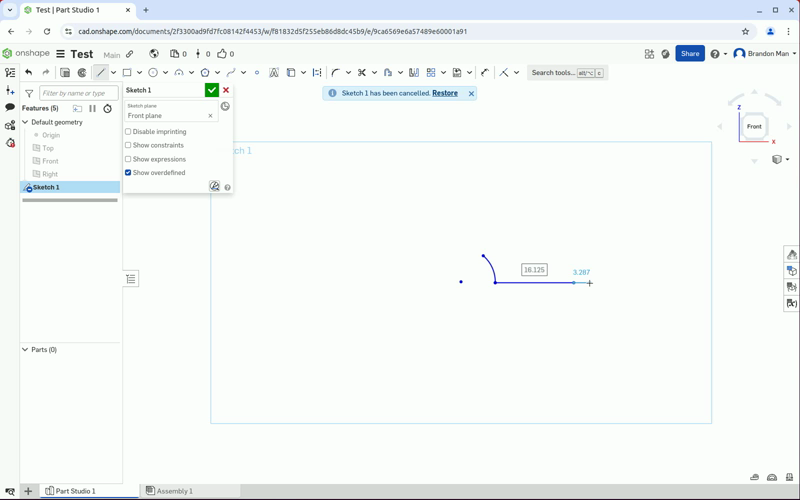
mouse_move(573, 255)
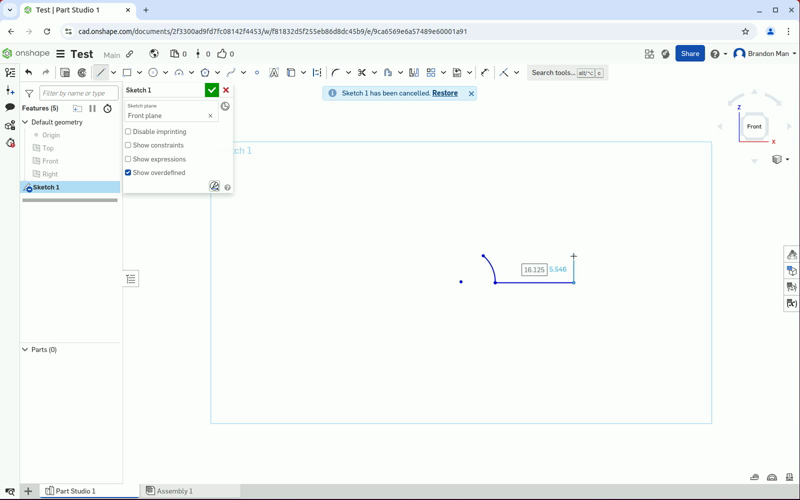
click(573, 255)
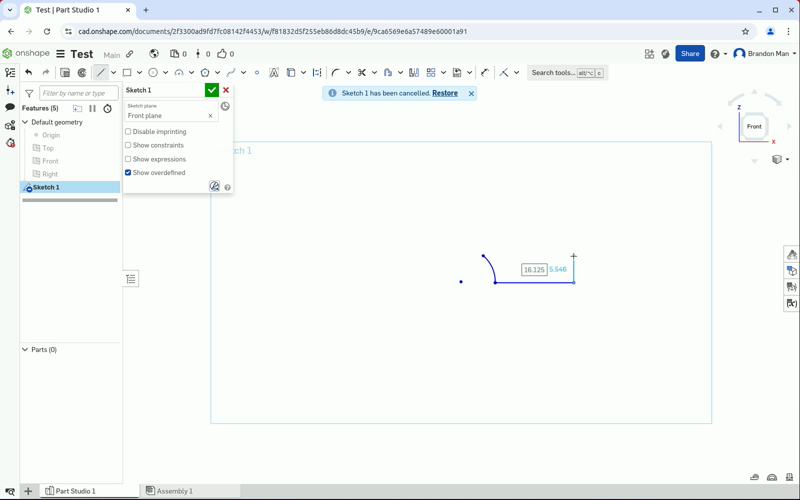
key_up(shift)
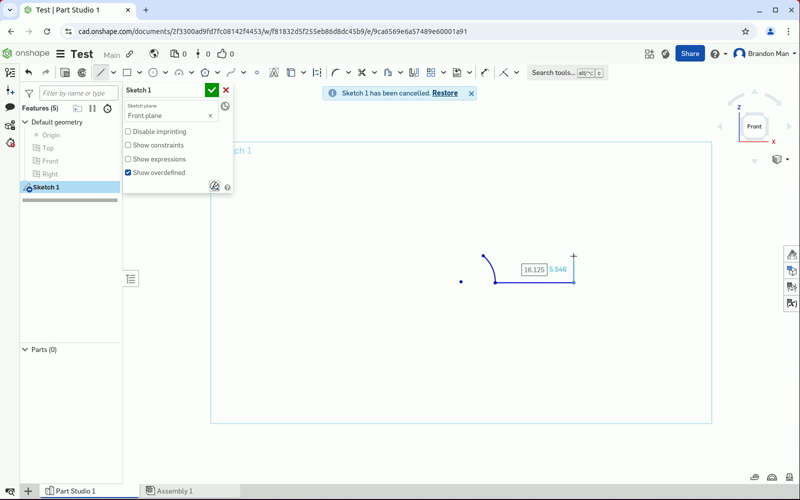
key_down(shift)
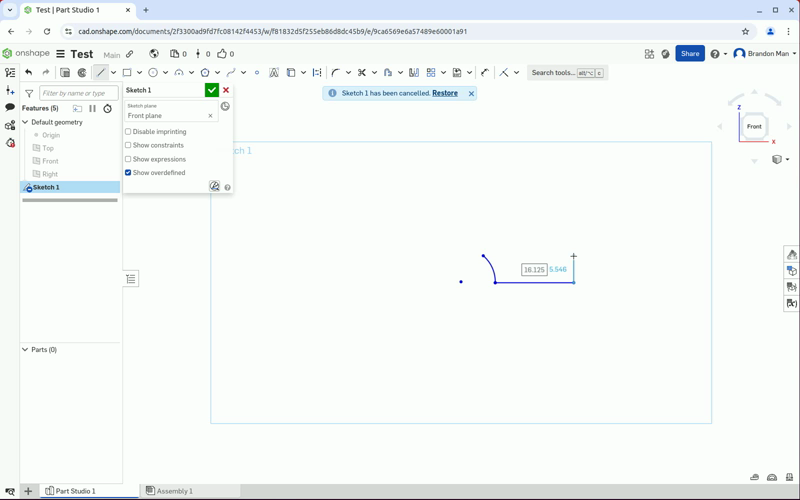
mouse_move(483, 255)
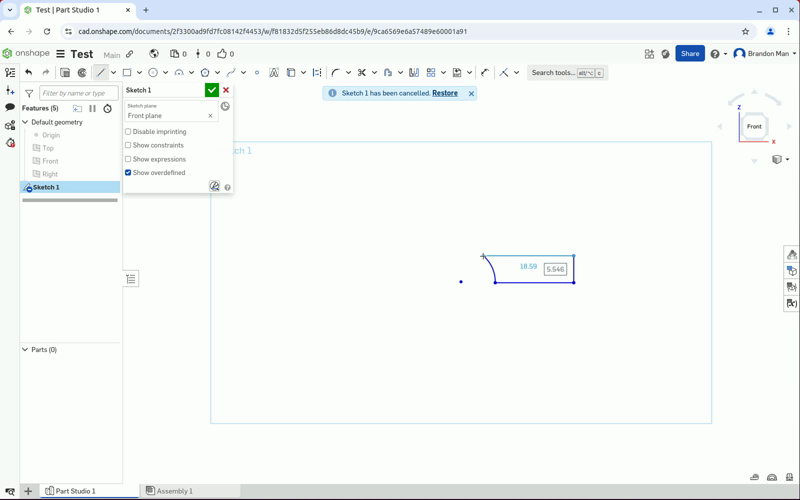
key_up(shift)
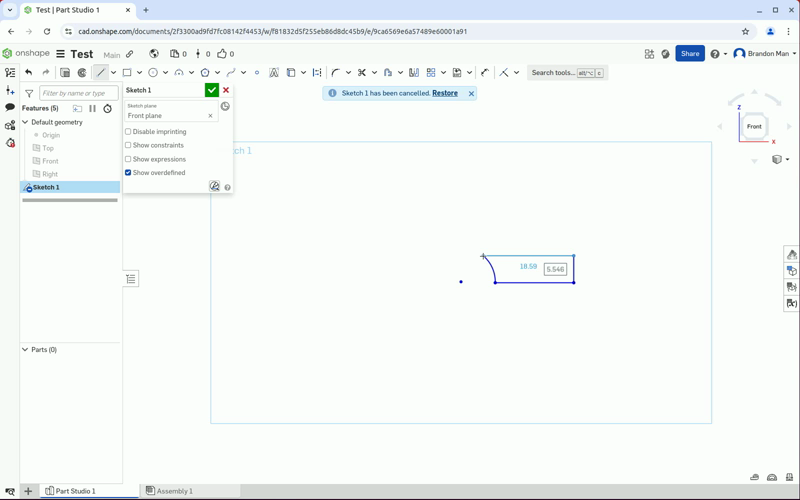
click(483, 255)
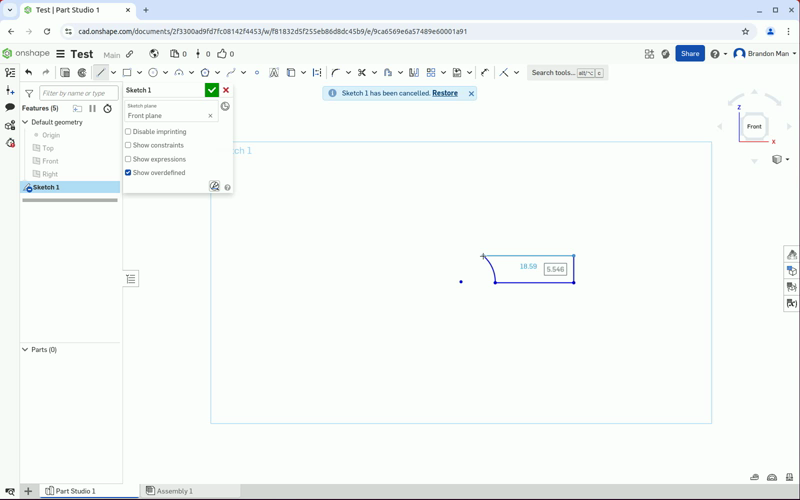
key(esc)
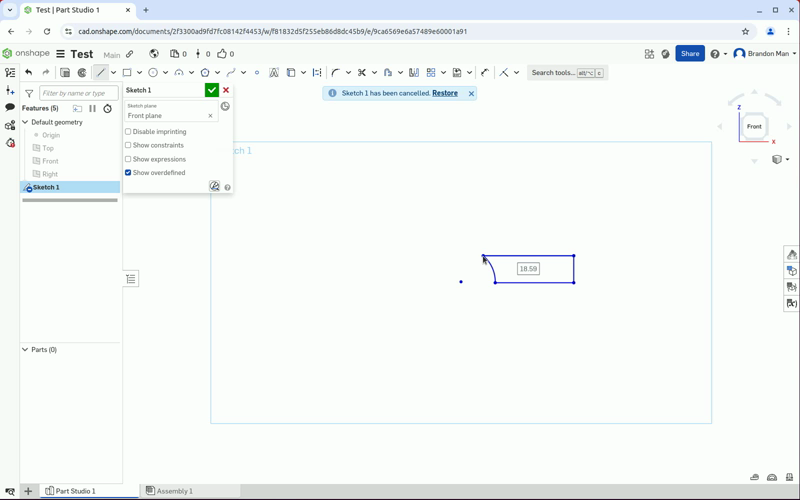
mouse_move(557, 274)
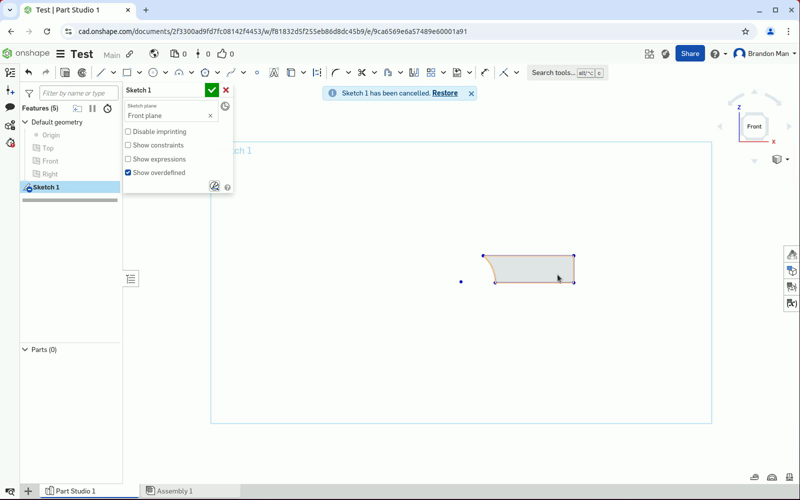
click(557, 274)
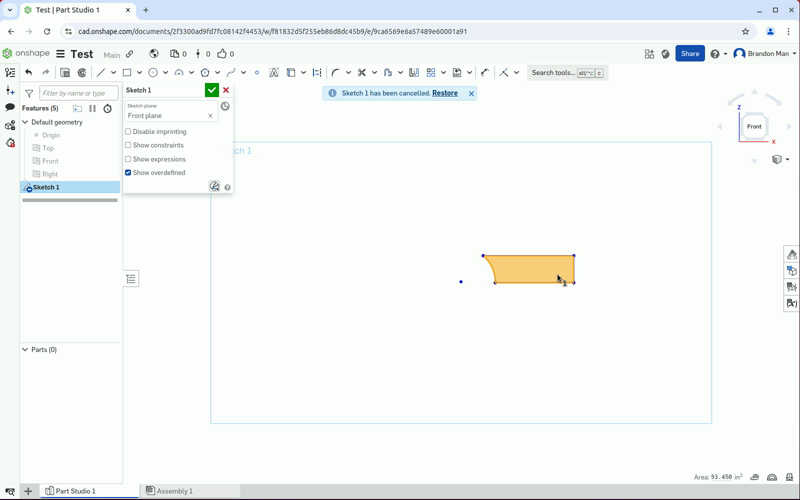
mouse_move(73, 352)
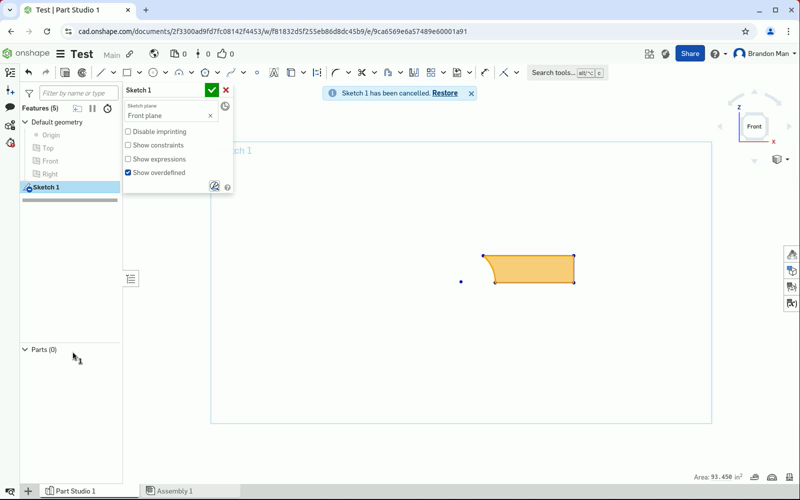
key(shift+y)
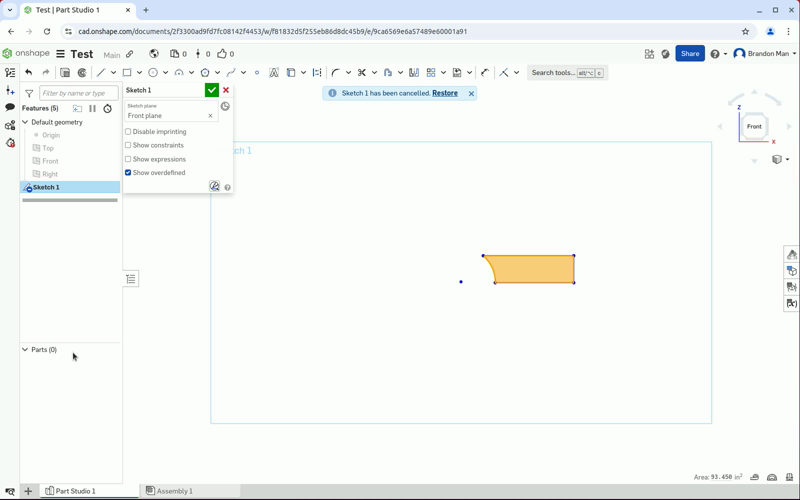
key(shift+e)
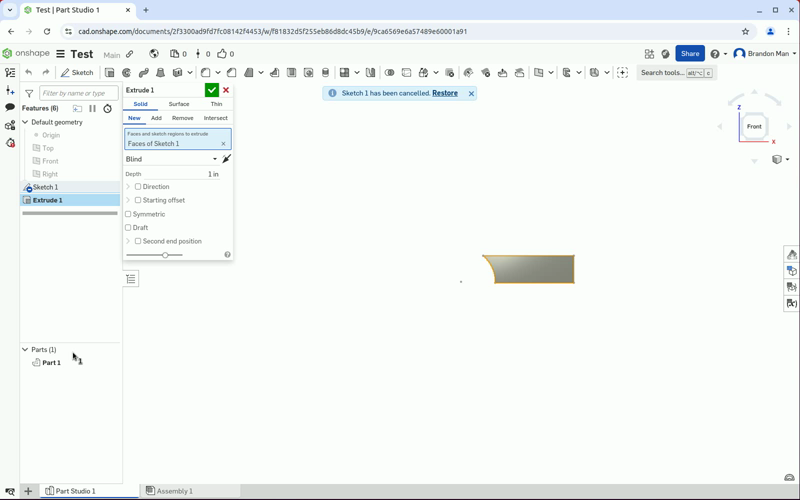
mouse_move(143, 106)
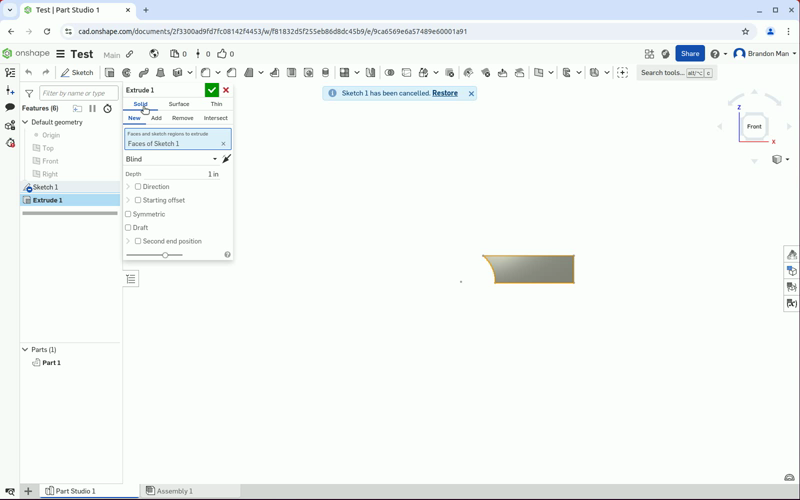
click(143, 106)
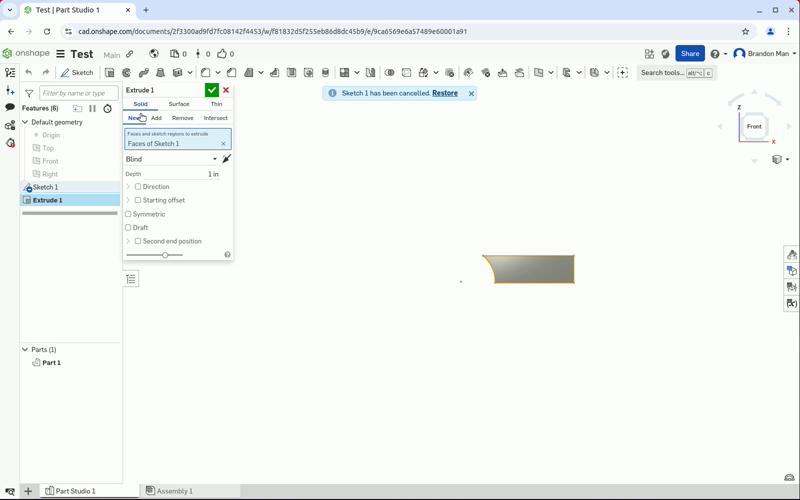
mouse_move(137, 120)
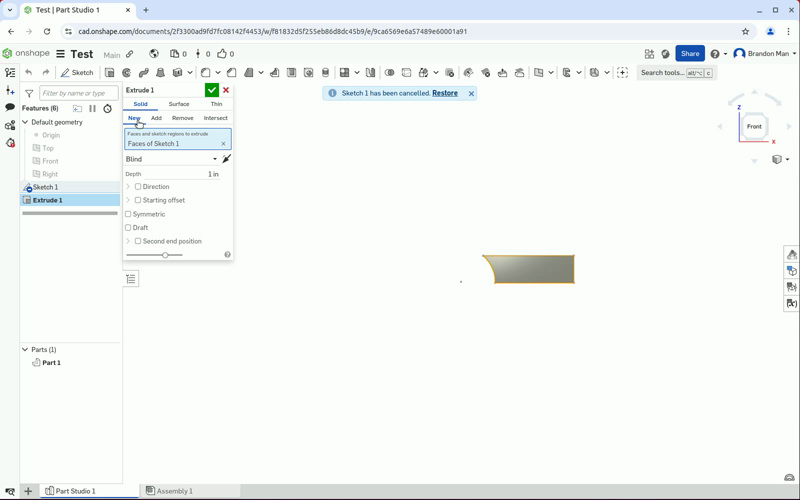
click(137, 120)
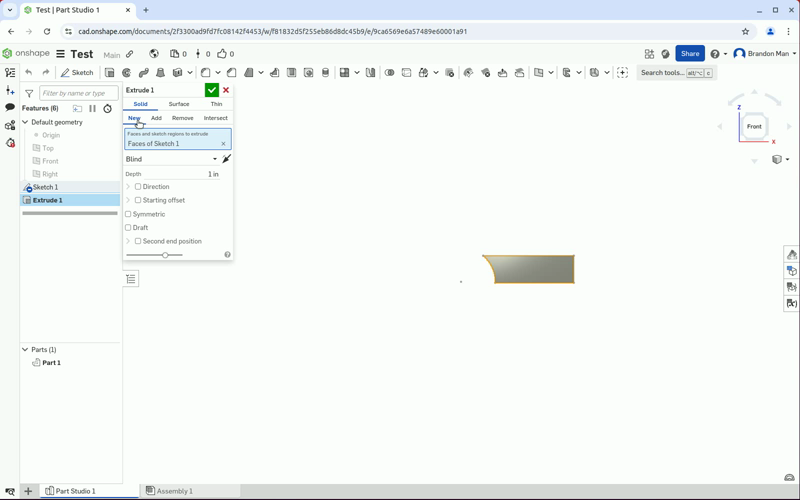
key(tab, 4)
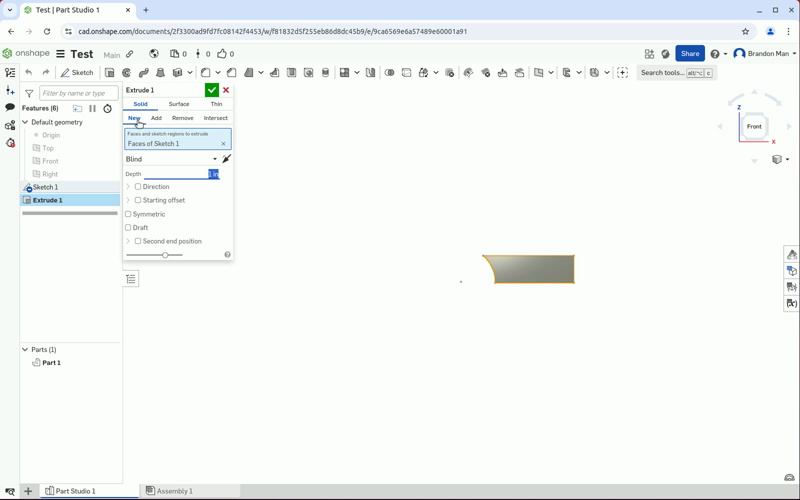
text(5.777)
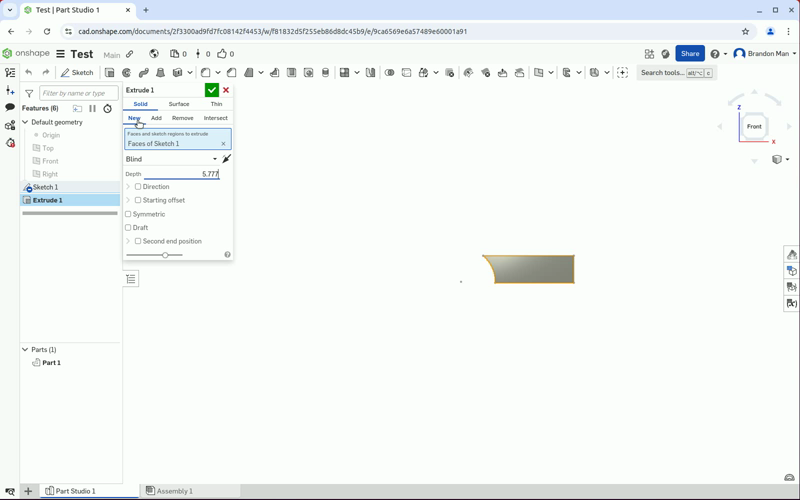
key(enter)
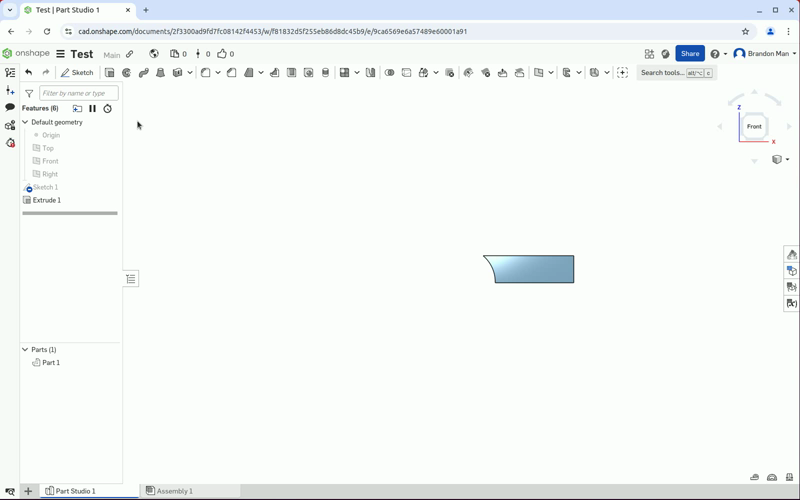
key(shift+h)
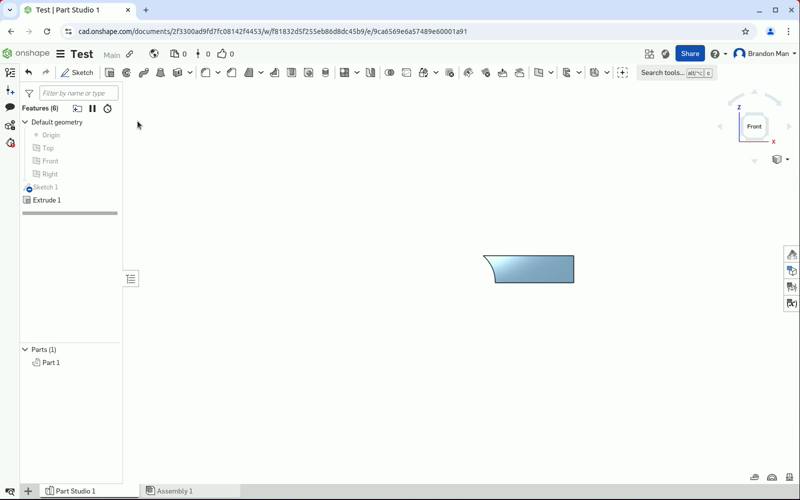
key(shift+h)
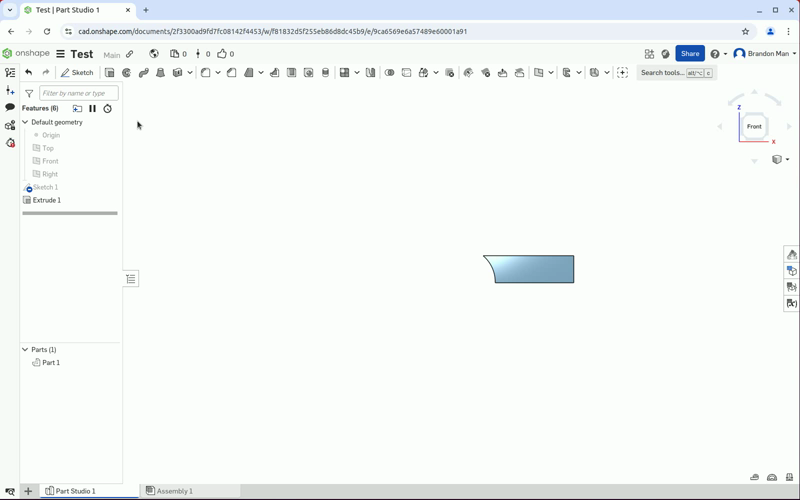
mouse_move(73, 189)
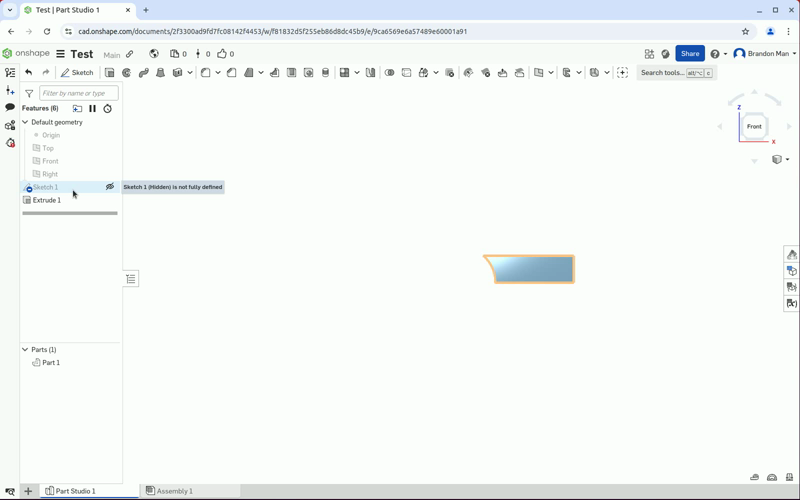
click(73, 189)
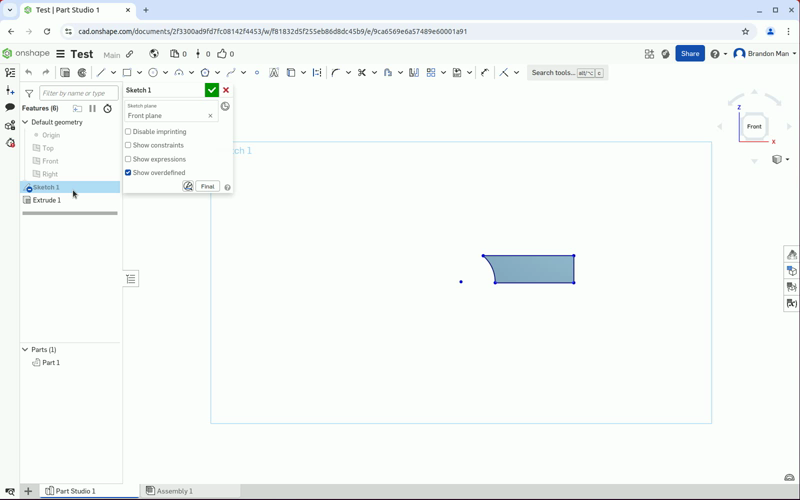
mouse_move(229, 92)
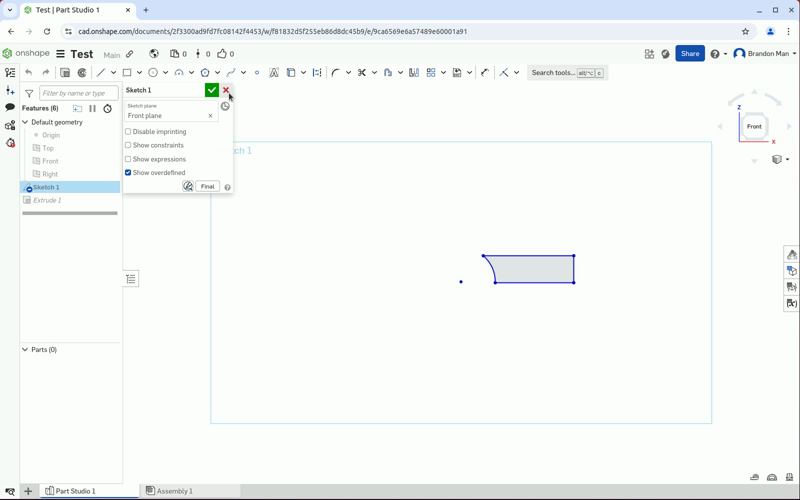
click(229, 92)
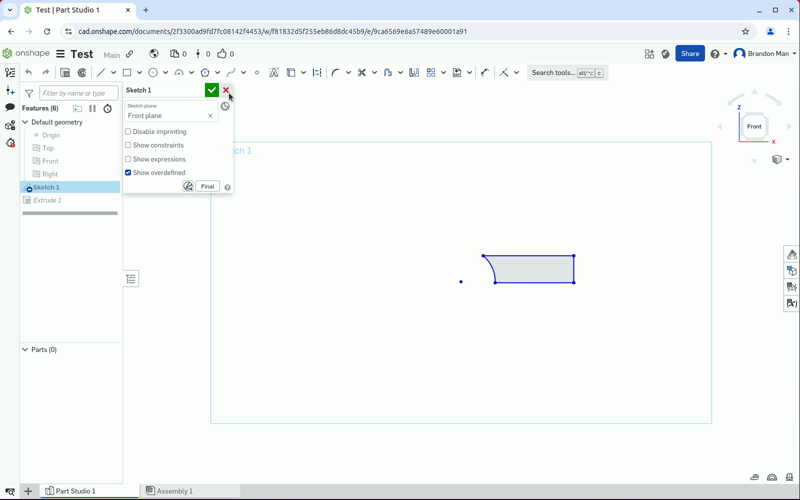
key(shift+s)
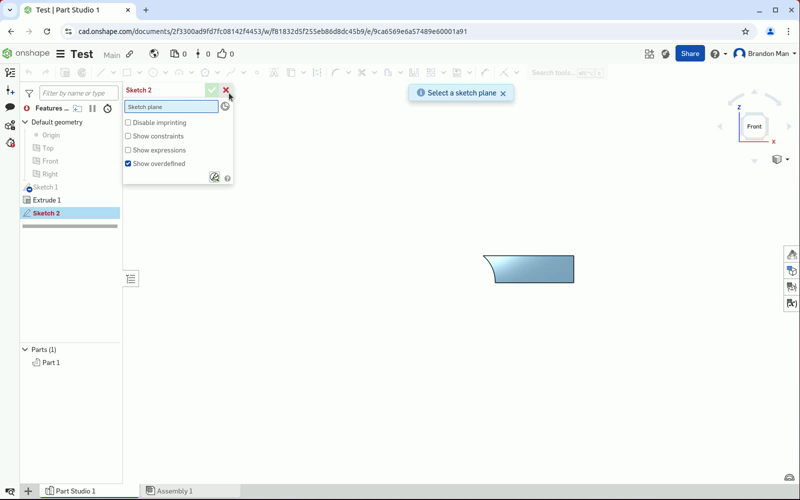
mouse_move(73, 163)
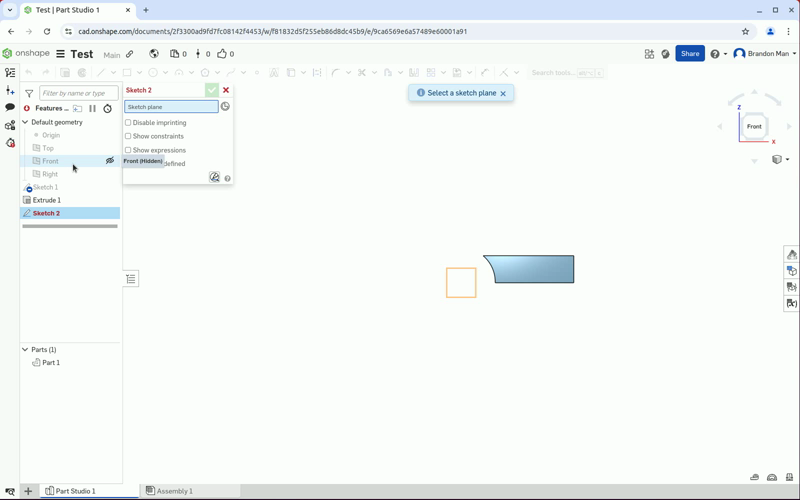
click(73, 163)
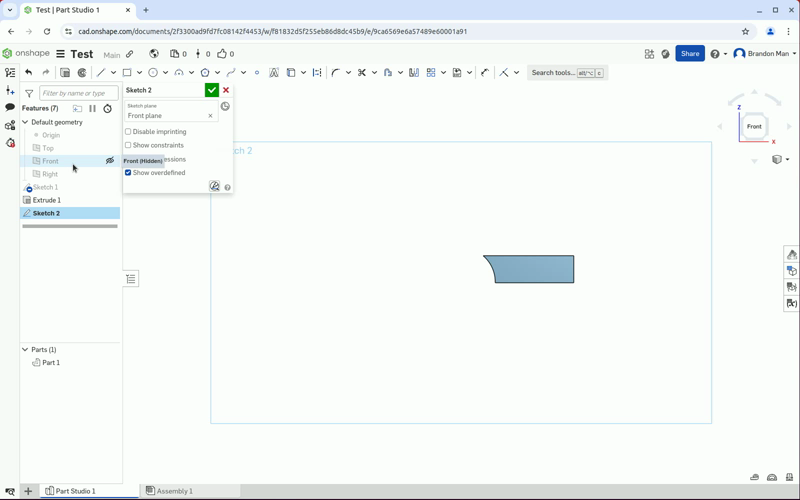
mouse_move(73, 352)
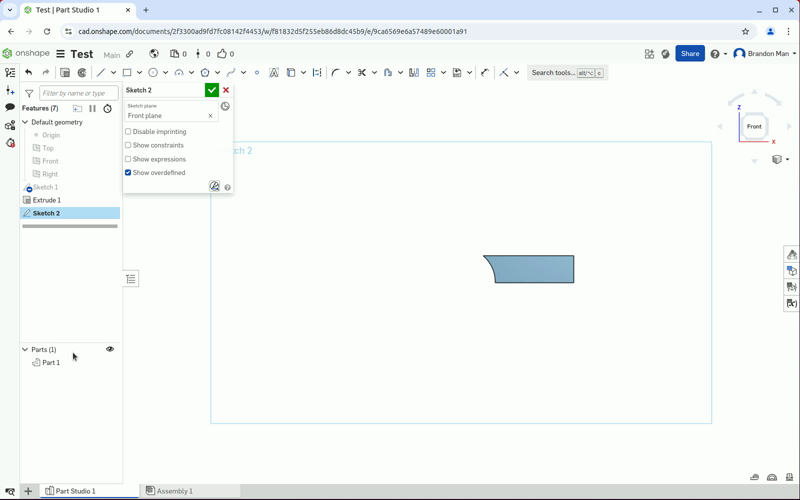
key(y)
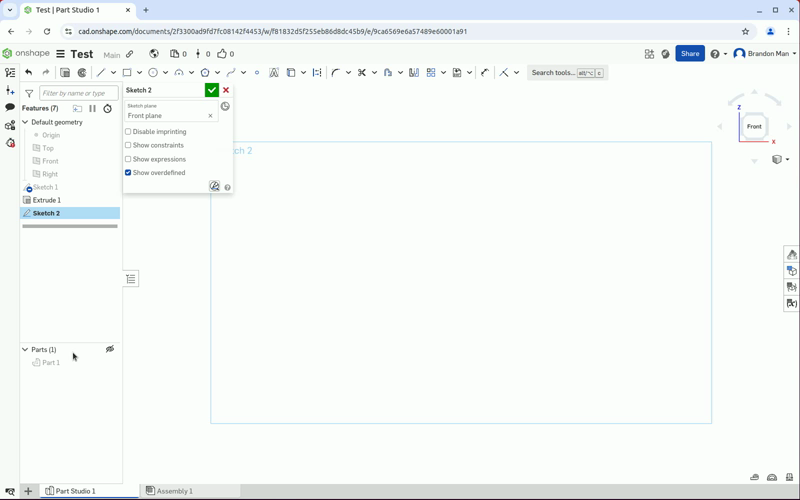
key(l)
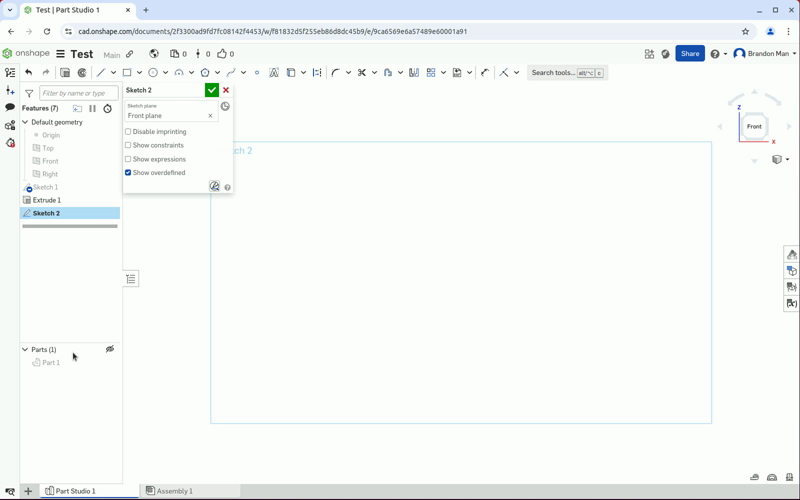
key_down(shift)
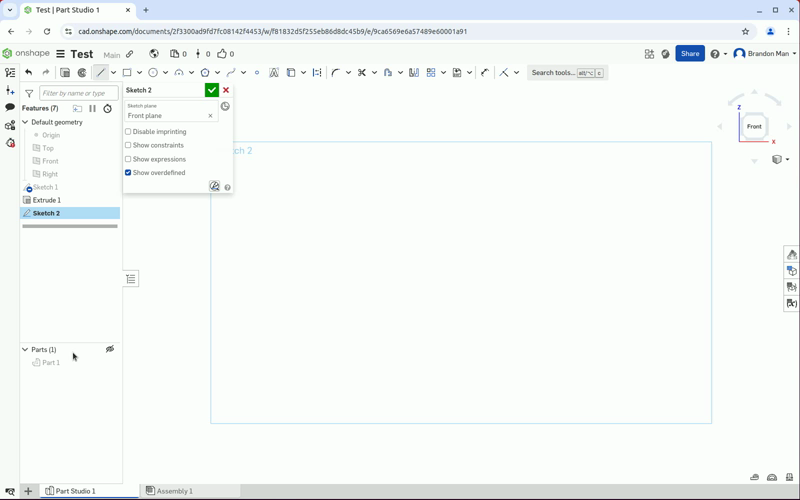
mouse_move(483, 309)
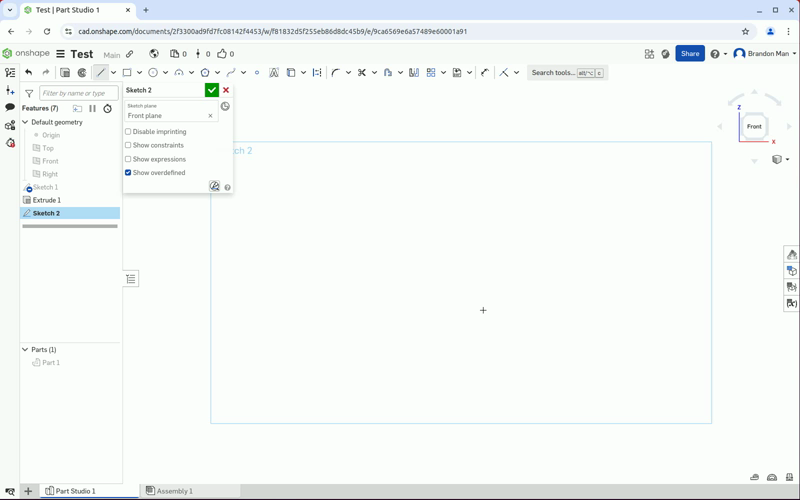
click(483, 309)
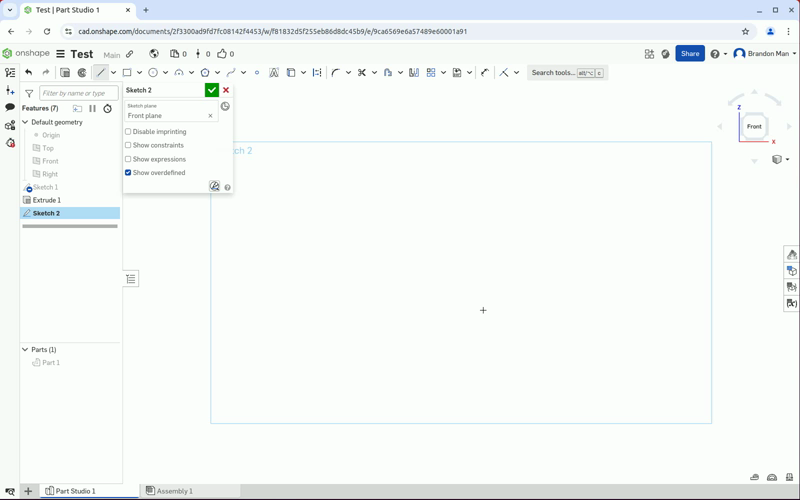
key_up(shift)
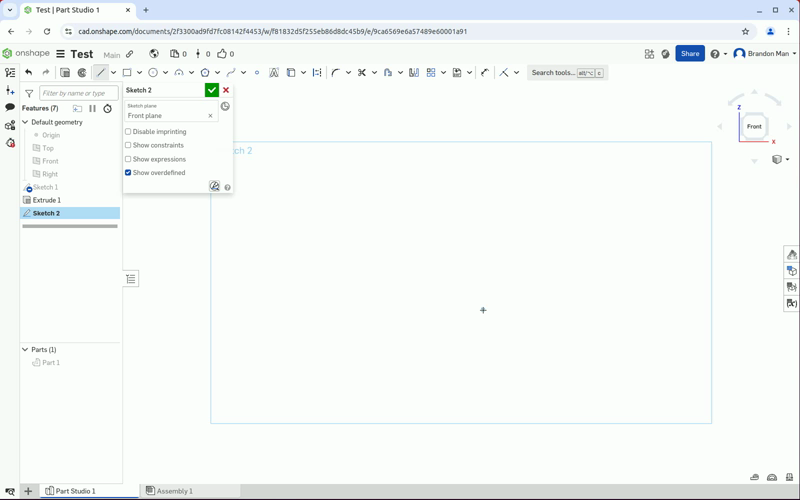
key_down(shift)
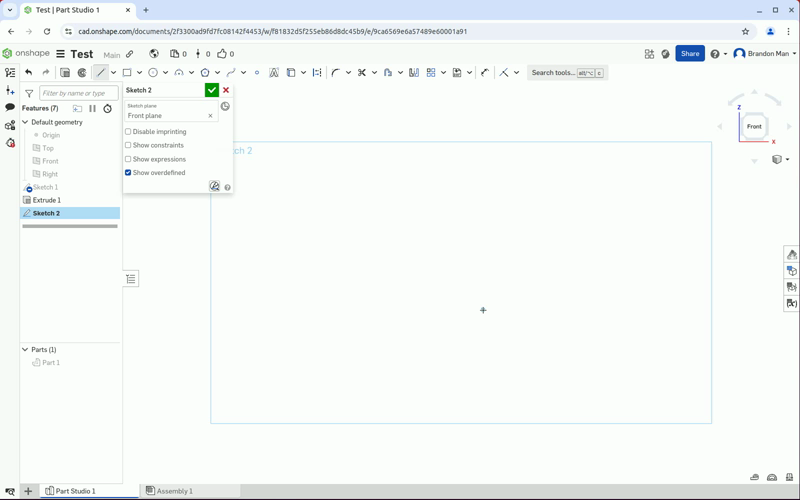
mouse_move(573, 309)
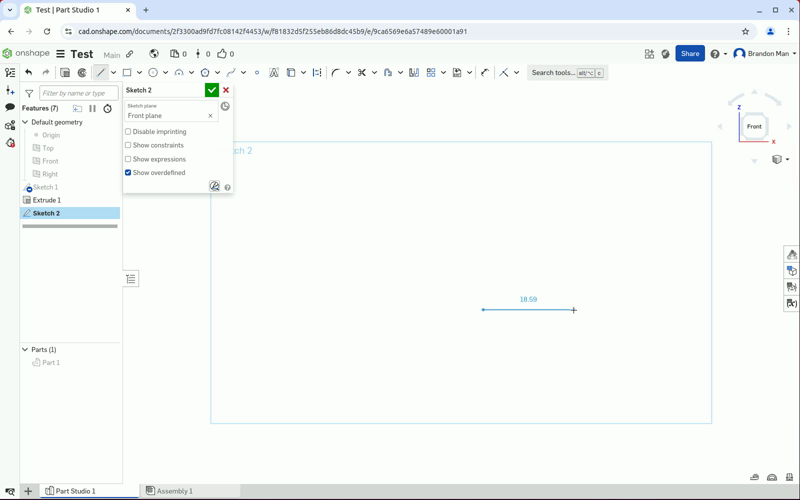
click(573, 309)
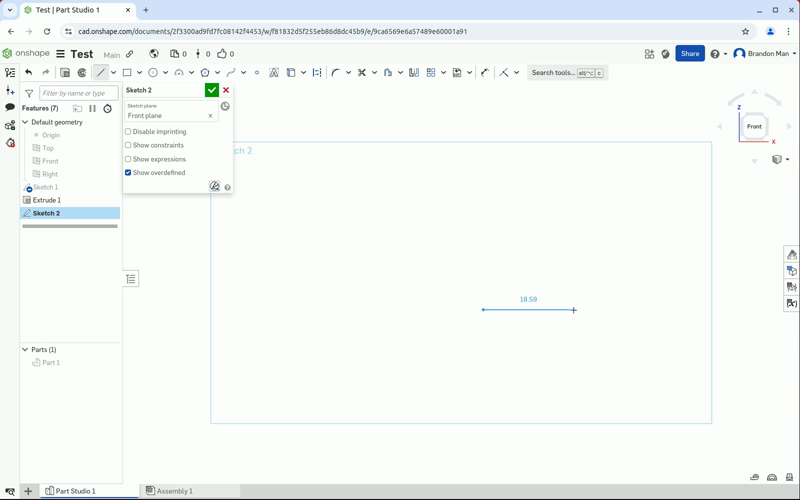
key_up(shift)
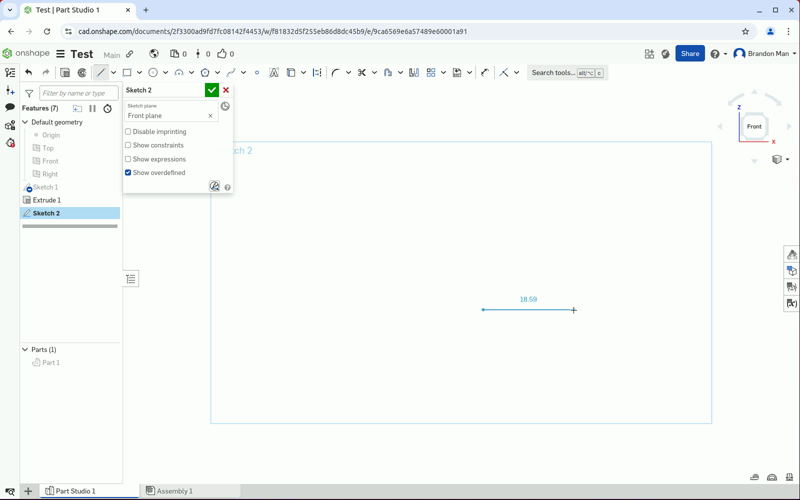
key_down(shift)
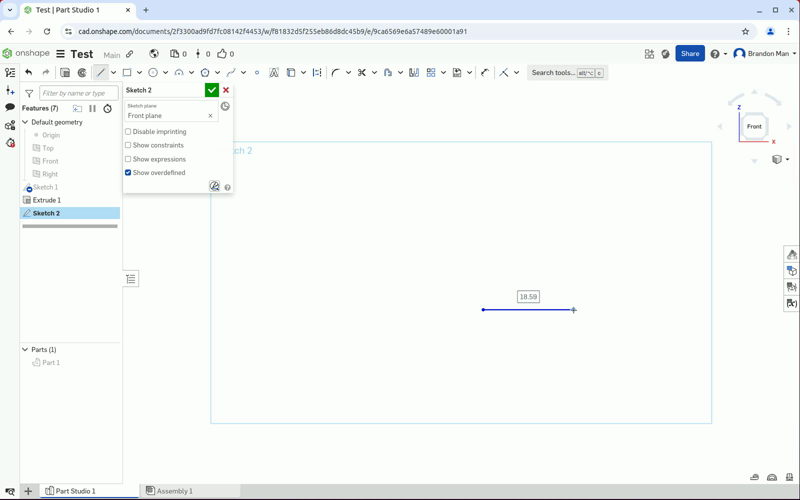
mouse_move(589, 309)
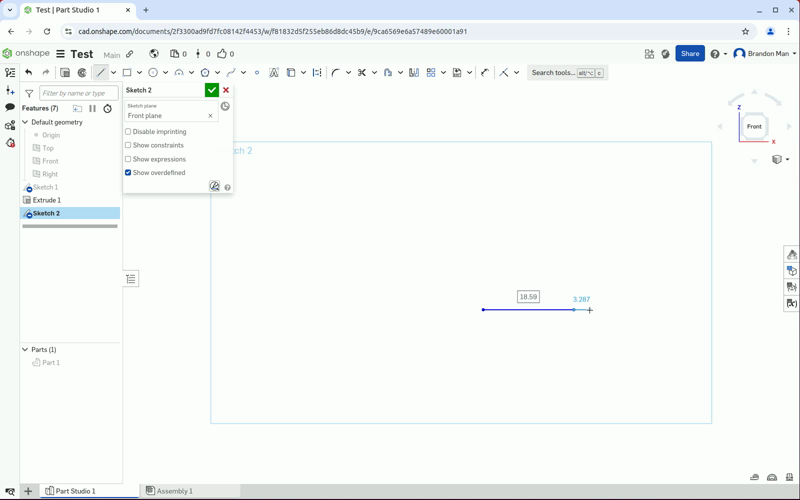
mouse_move(573, 283)
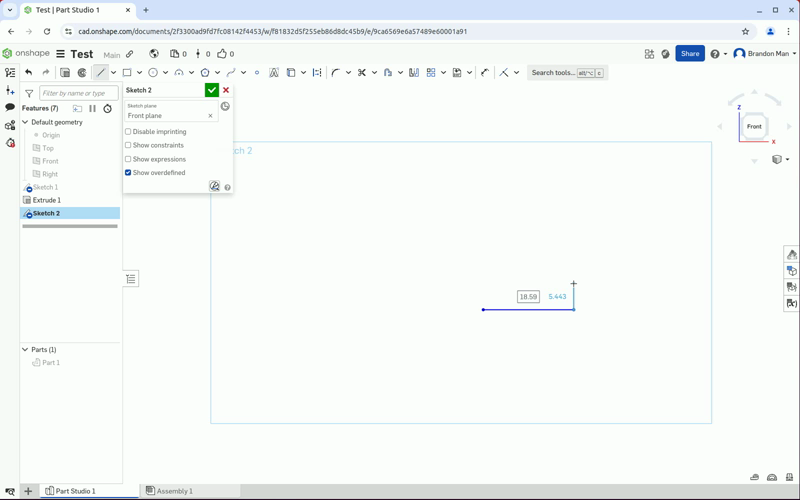
click(573, 283)
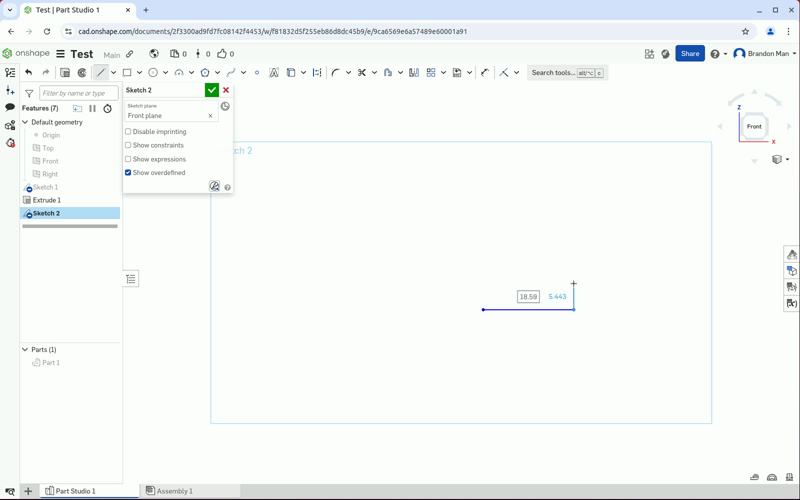
key_up(shift)
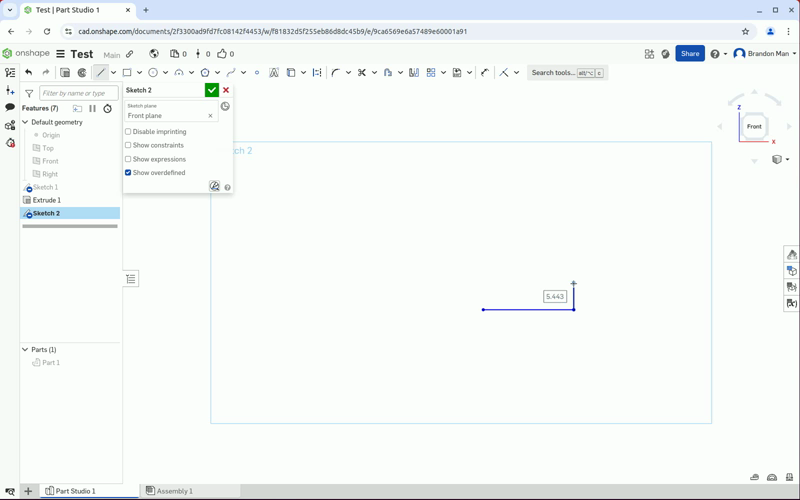
key_down(shift)
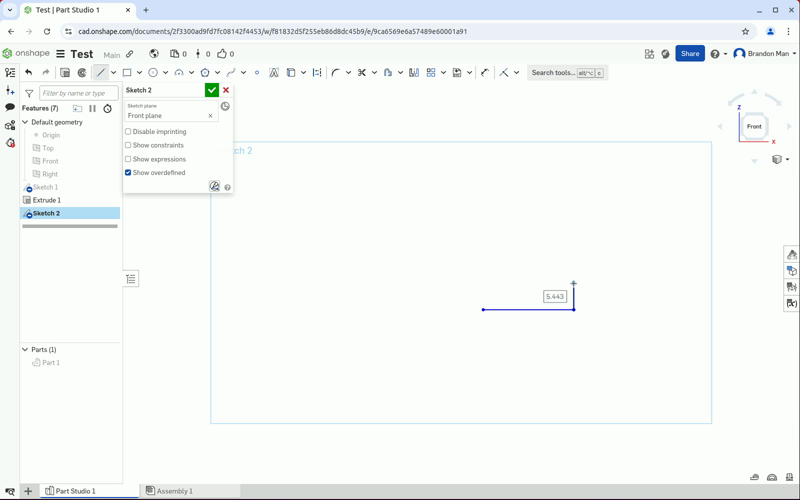
mouse_move(495, 283)
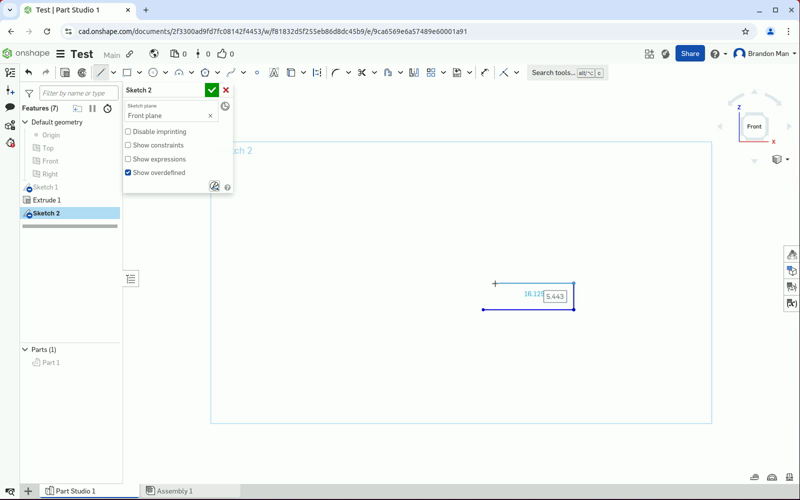
click(495, 283)
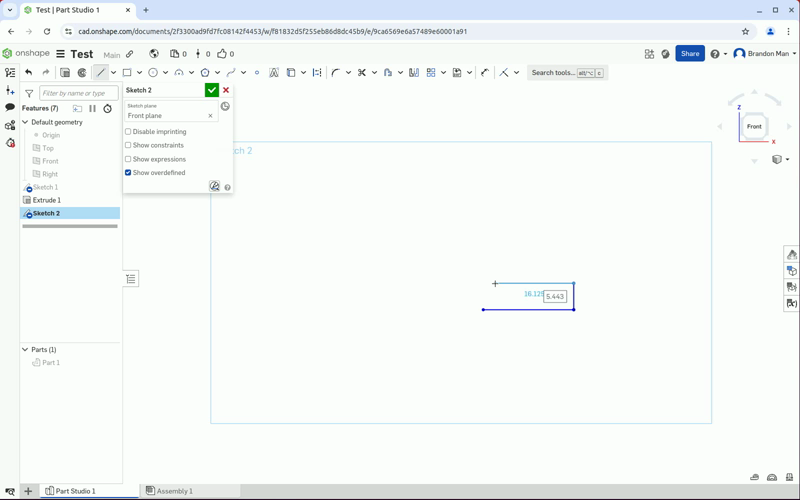
key_up(shift)
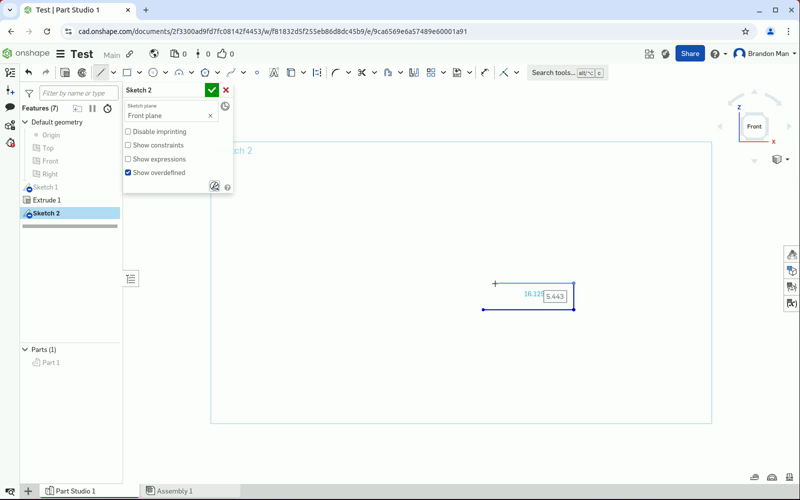
key(esc)
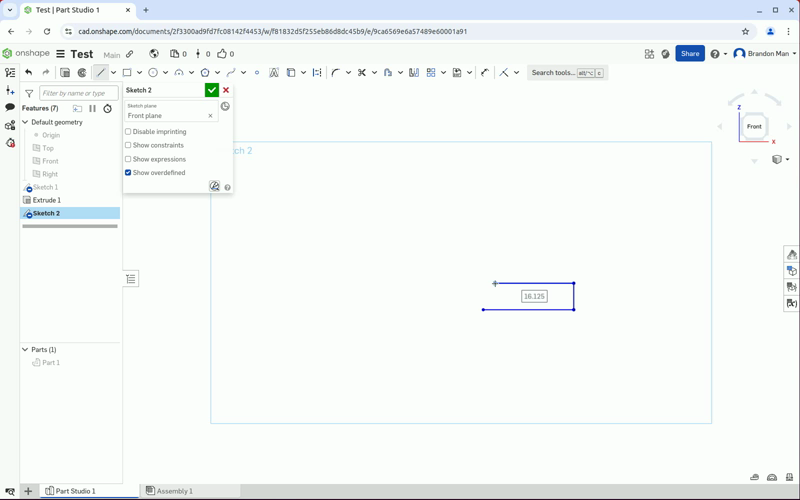
key(a)
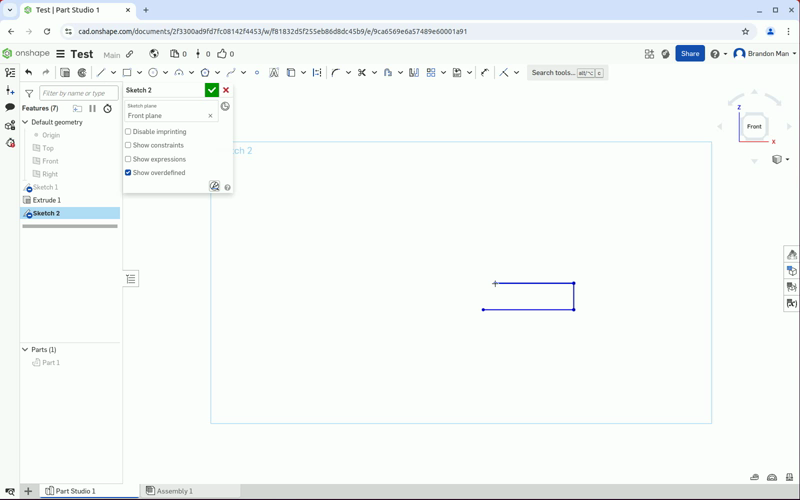
mouse_move(495, 283)
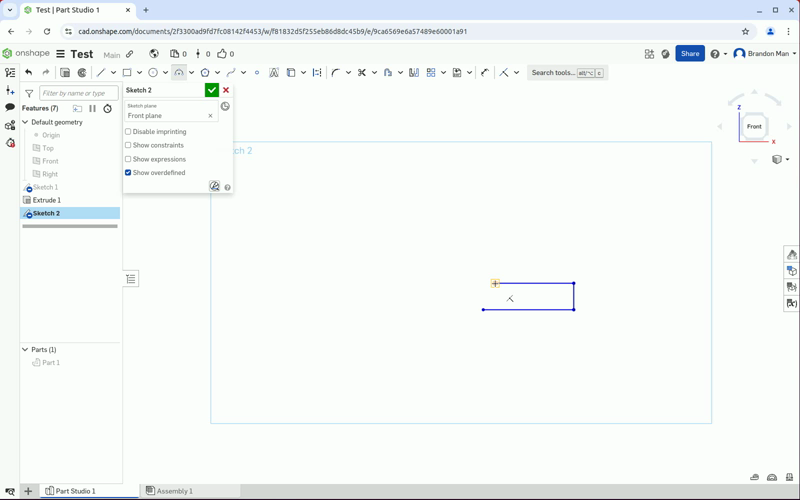
click(495, 283)
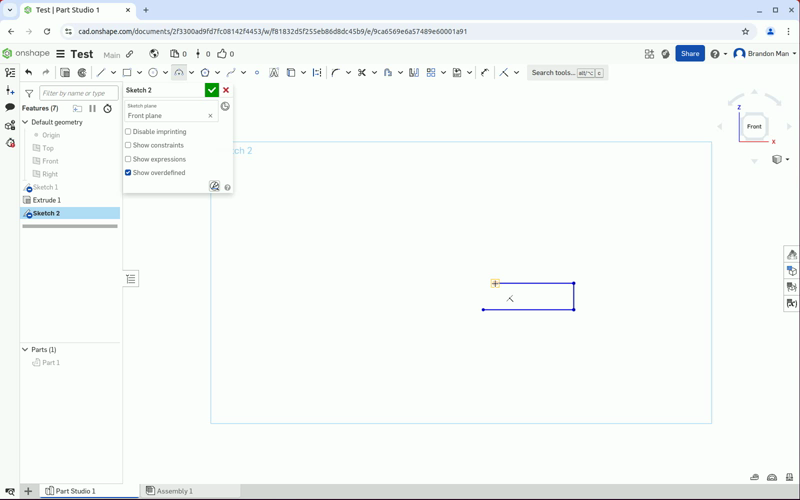
mouse_move(483, 309)
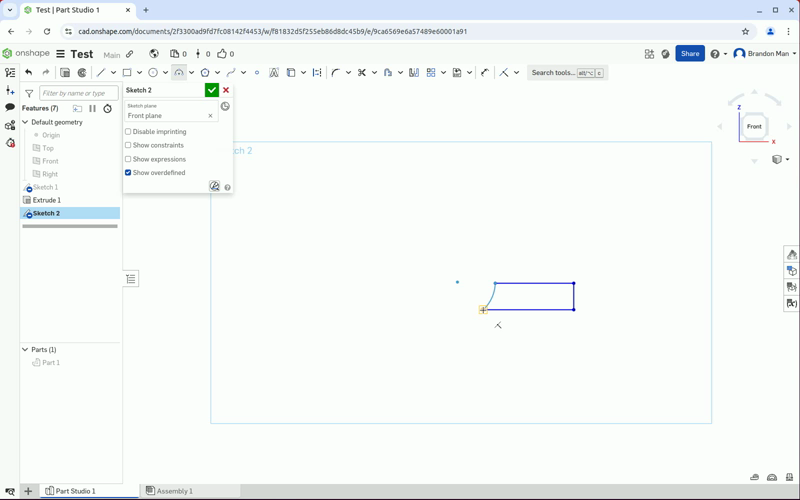
click(483, 309)
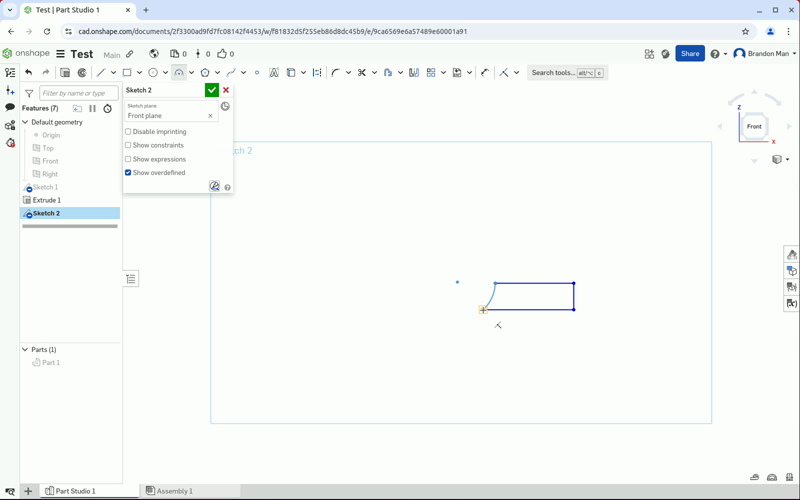
key_down(shift)
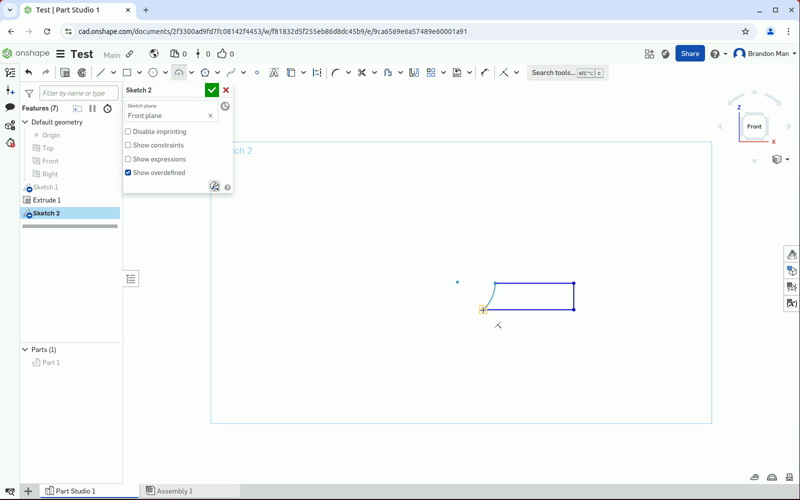
mouse_move(492, 297)
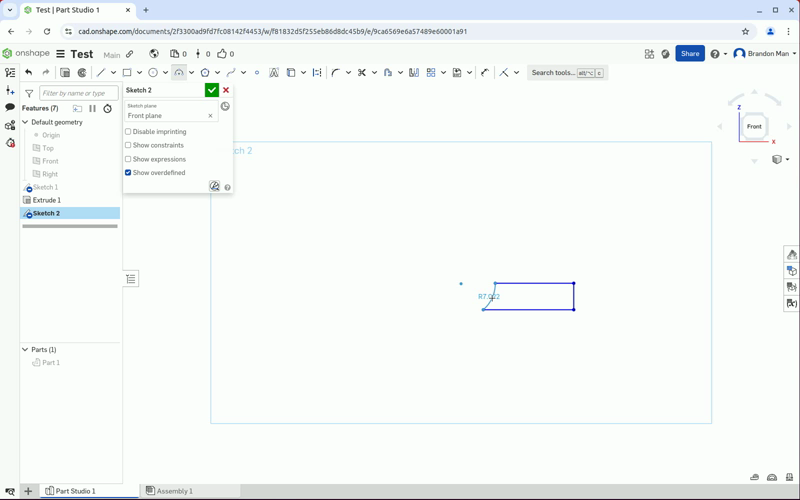
click(492, 297)
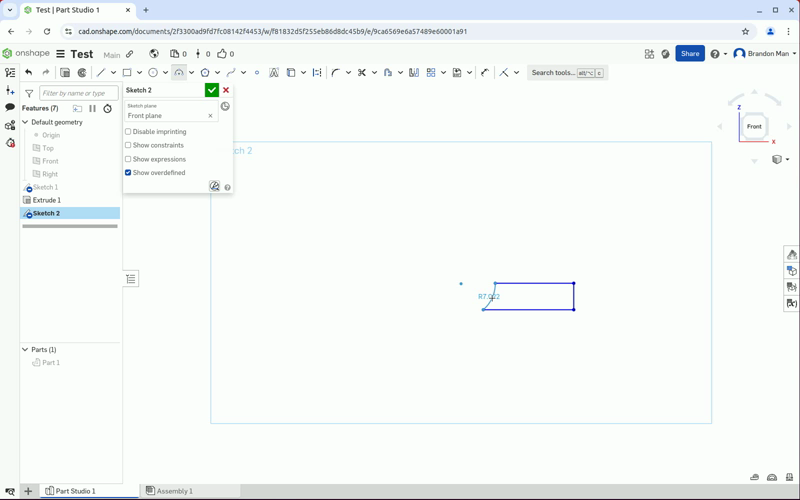
key_up(shift)
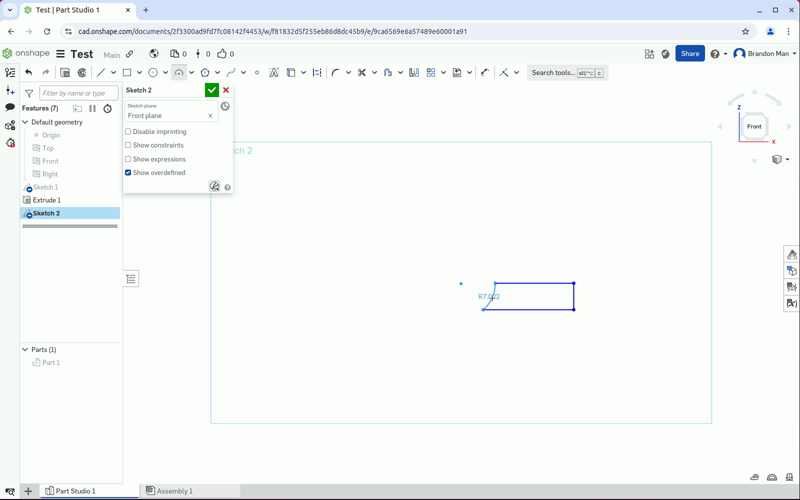
key(esc)
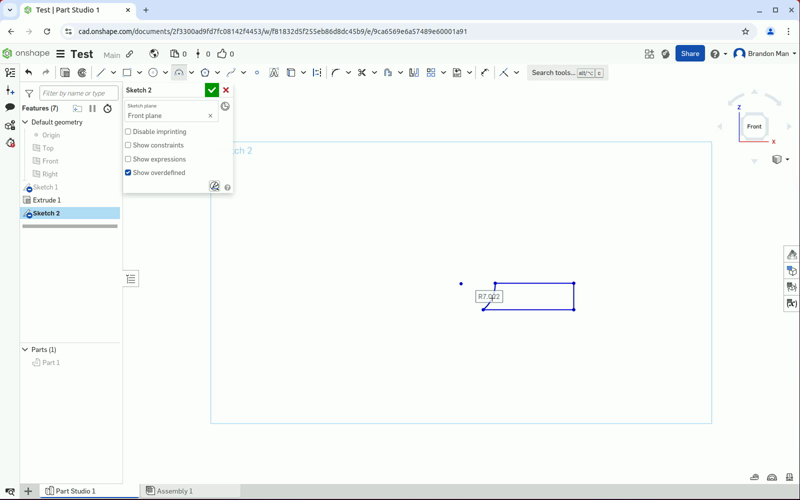
mouse_move(503, 298)
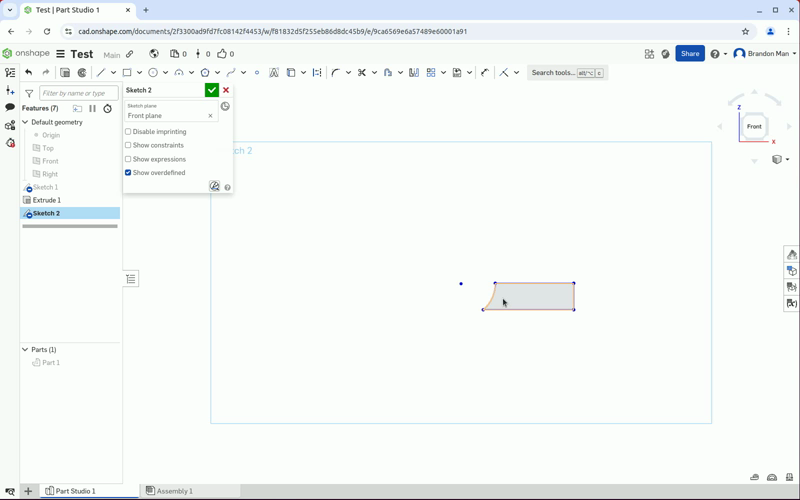
click(503, 298)
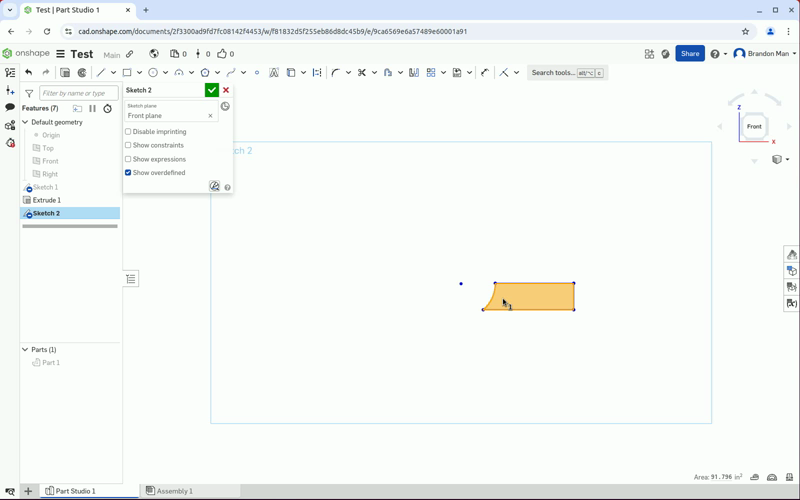
mouse_move(73, 352)
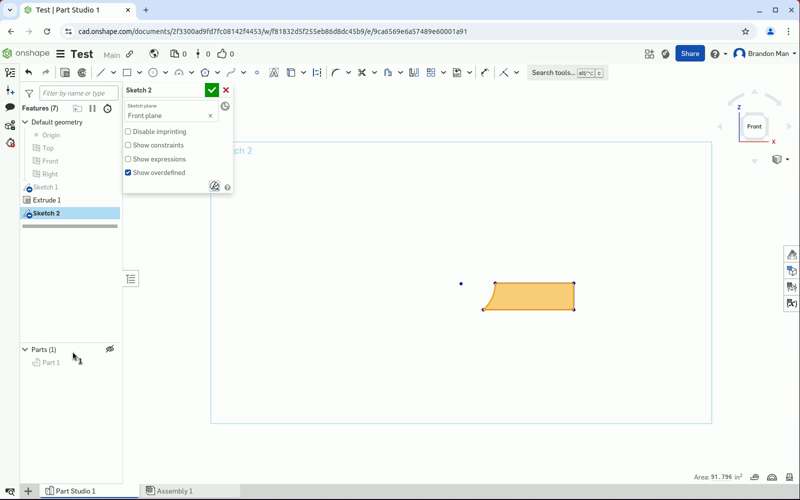
key(shift+y)
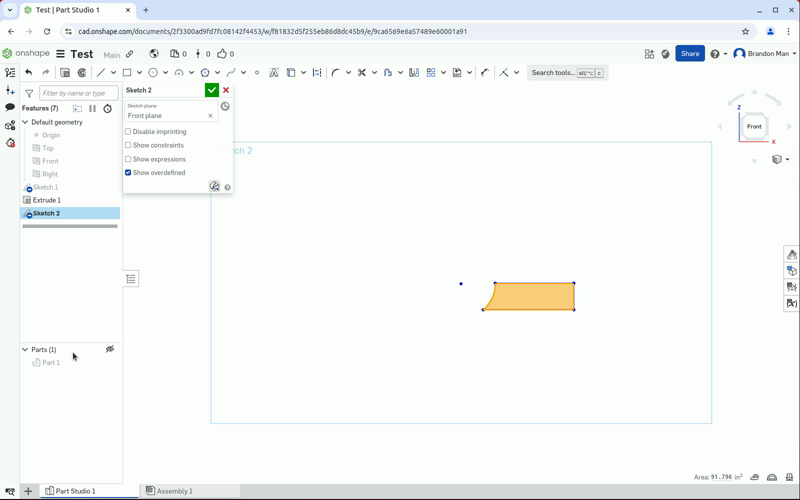
key(shift+e)
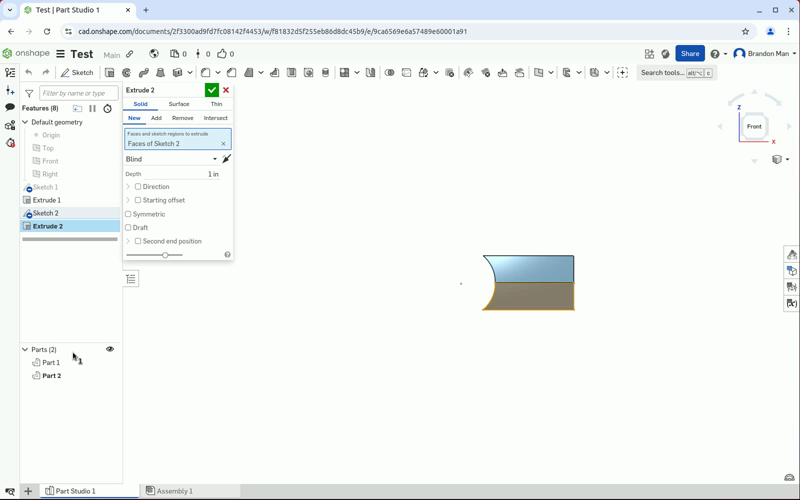
mouse_move(143, 106)
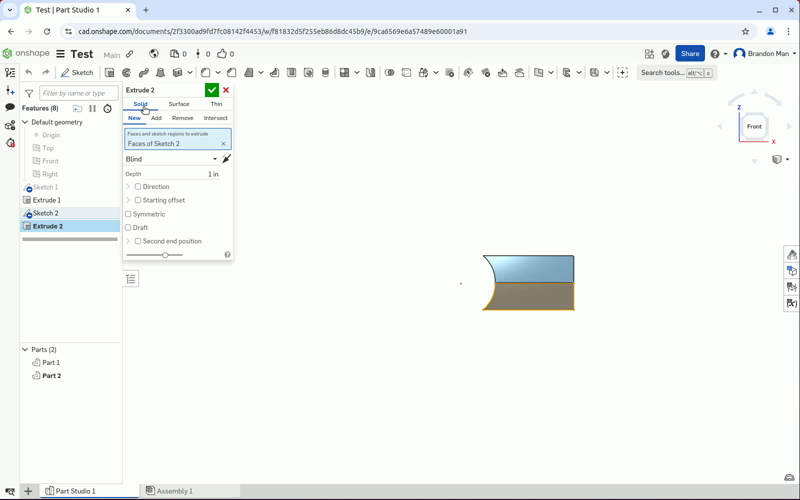
click(143, 106)
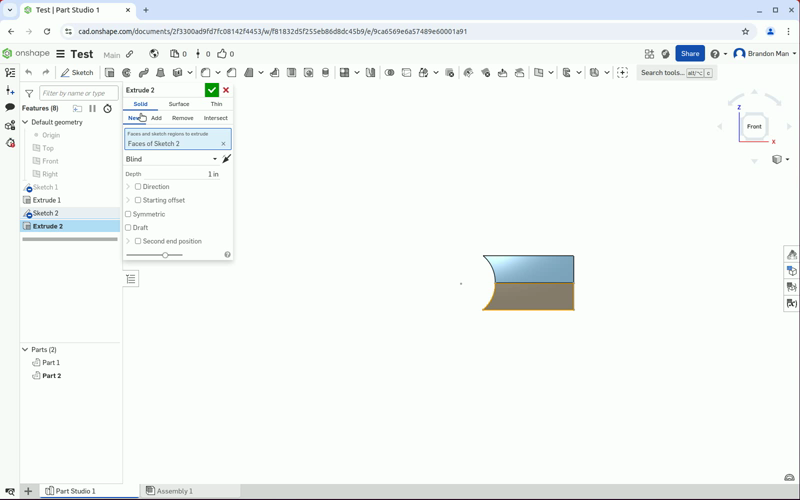
mouse_move(137, 120)
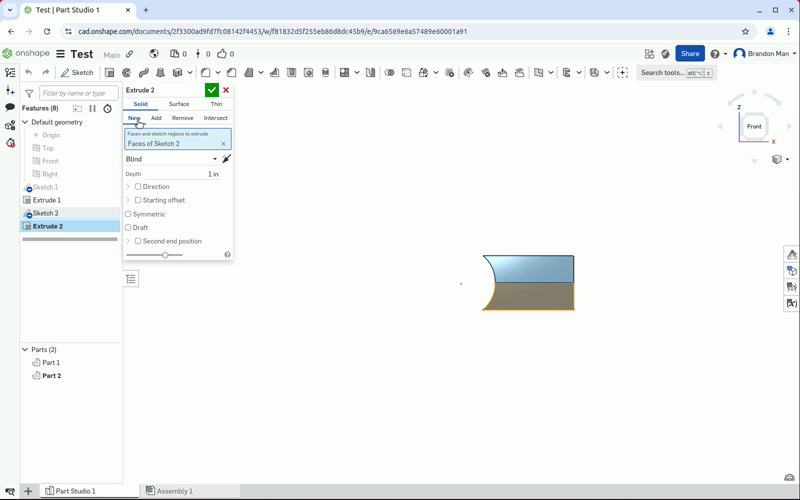
click(137, 120)
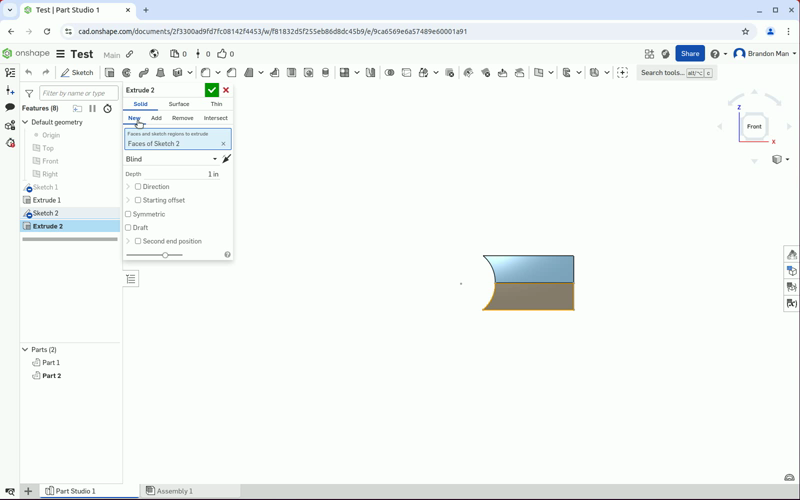
key(tab, 4)
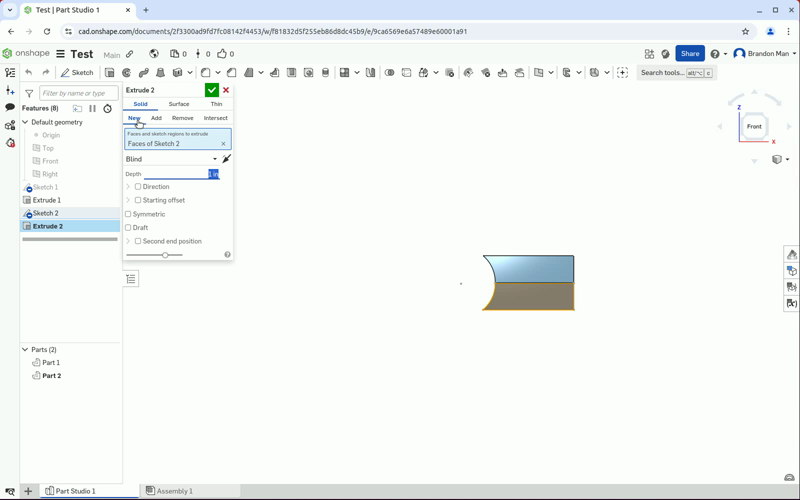
text(5.777)
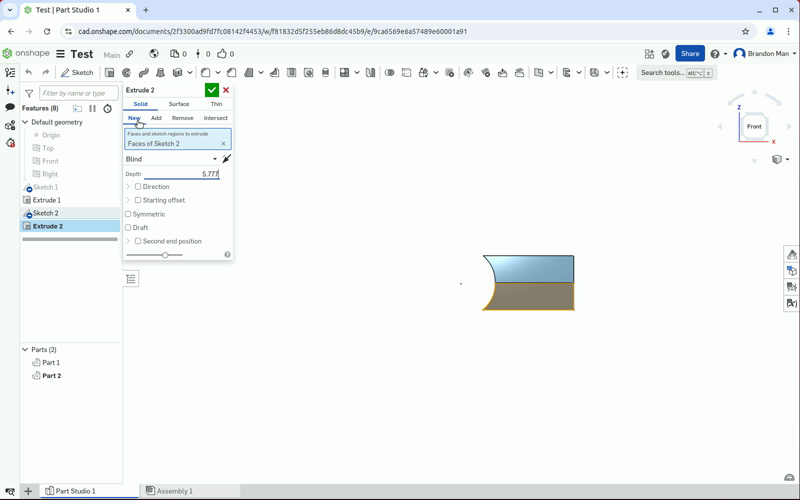
key(enter)
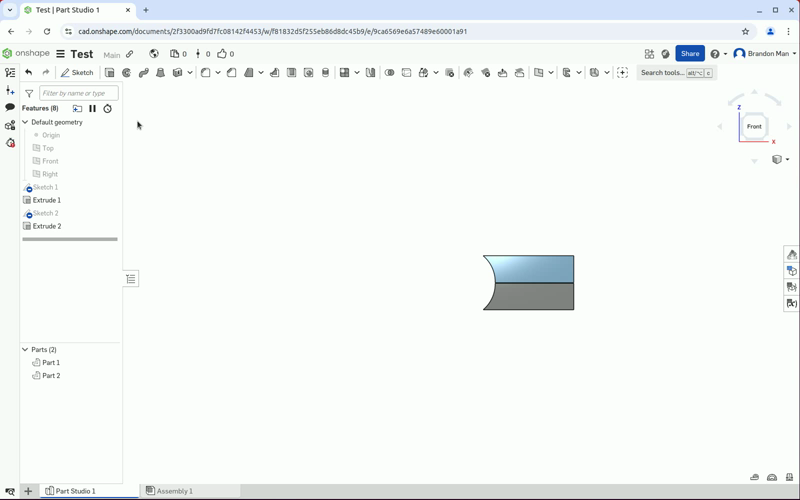
key(shift+h)
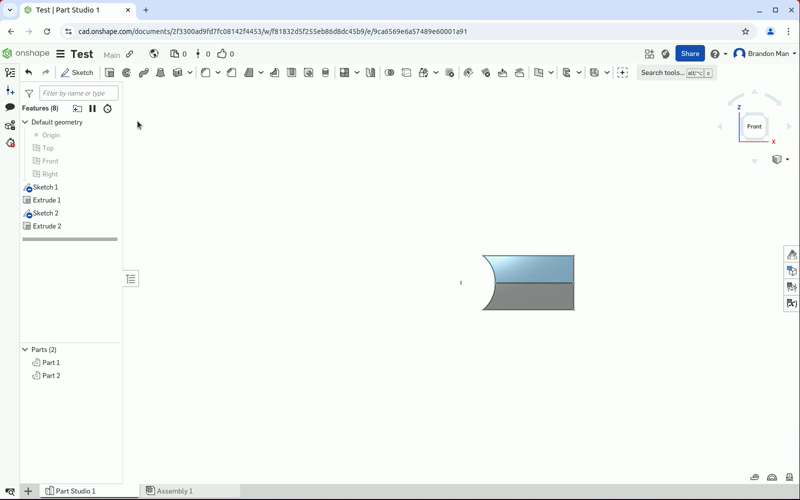
key(shift+h)
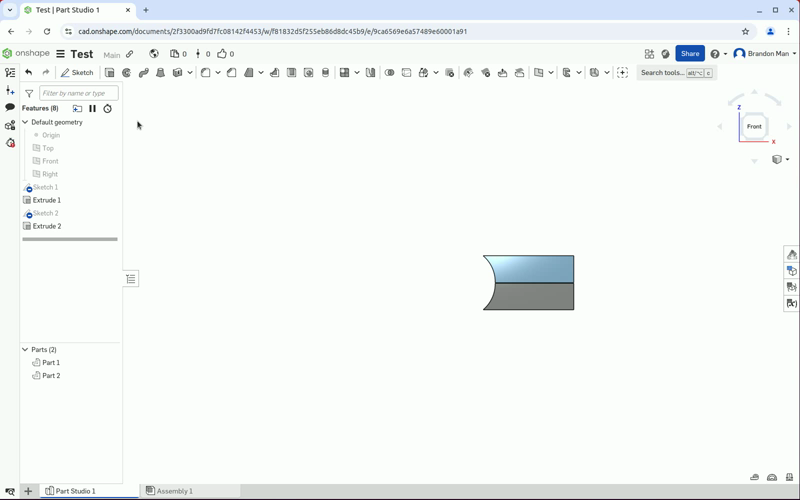
mouse_move(73, 189)
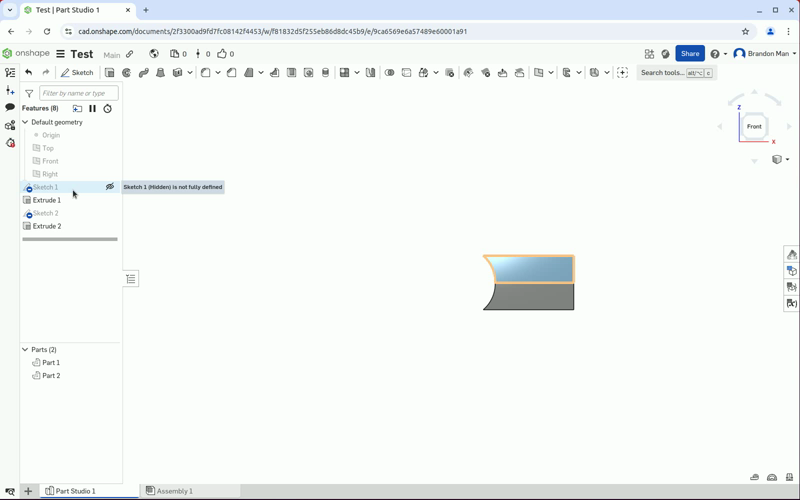
click(73, 189)
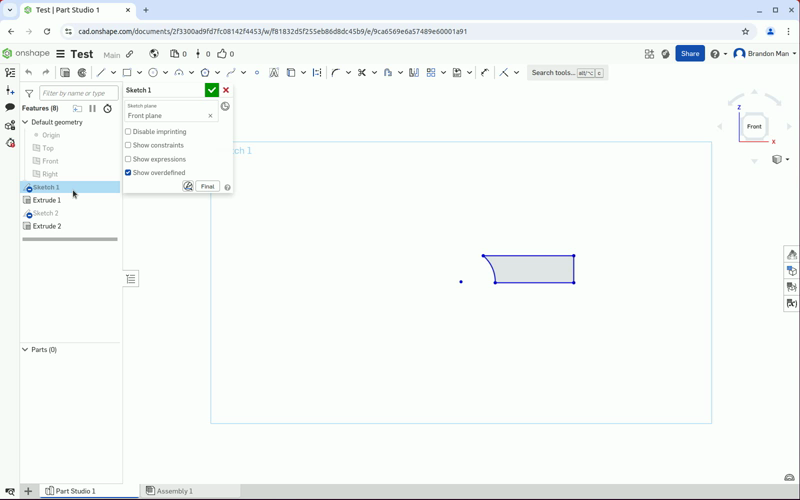
mouse_move(229, 92)
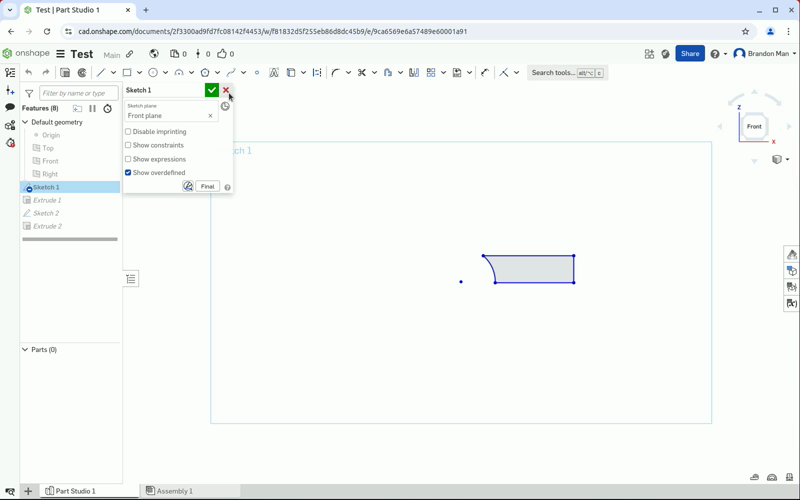
click(229, 92)
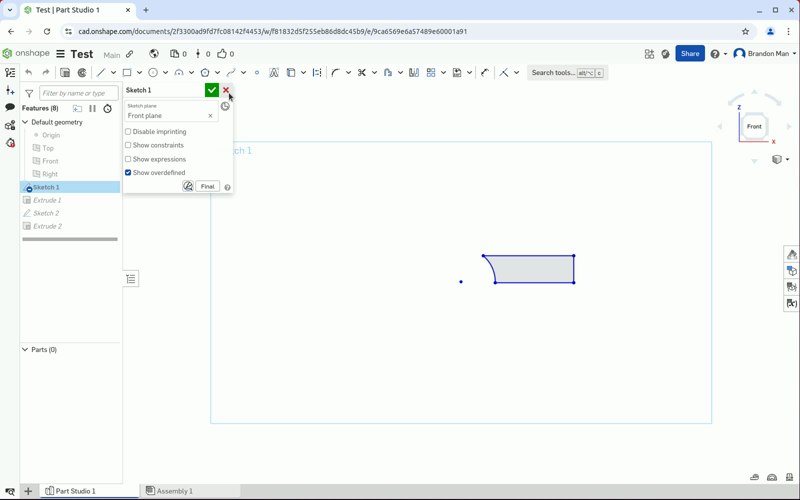
key(shift+s)
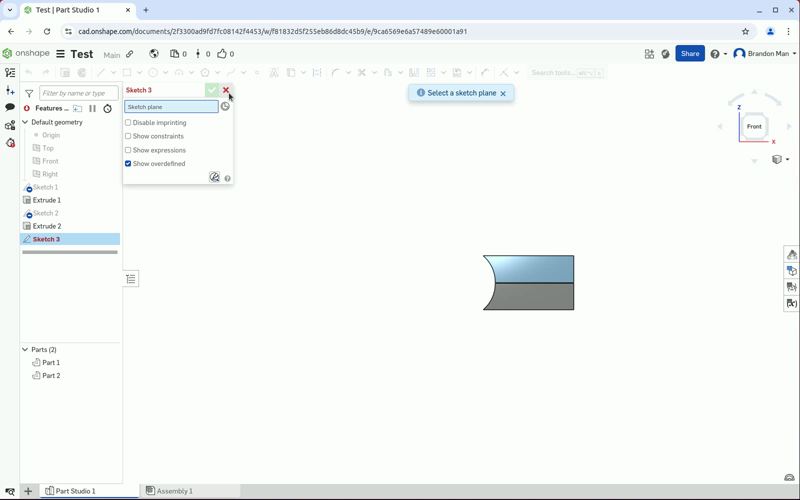
mouse_move(73, 163)
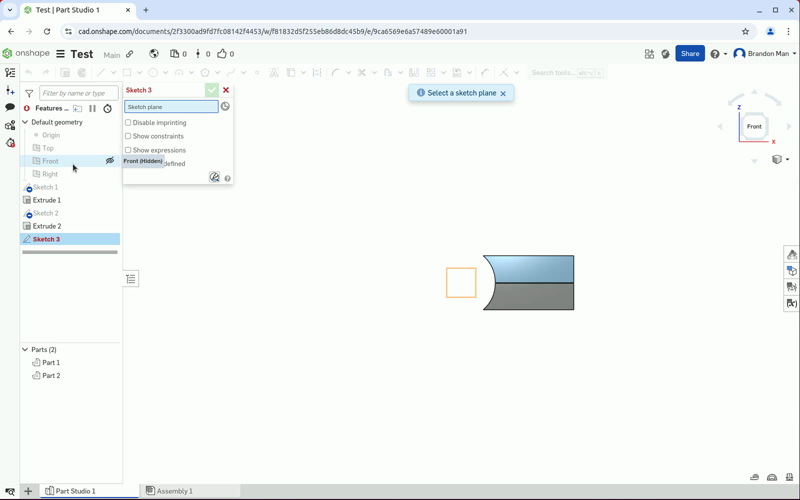
click(73, 163)
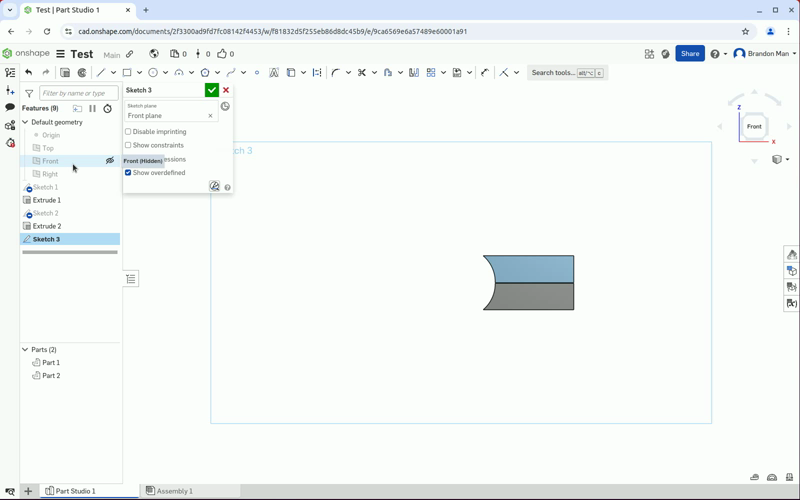
mouse_move(73, 352)
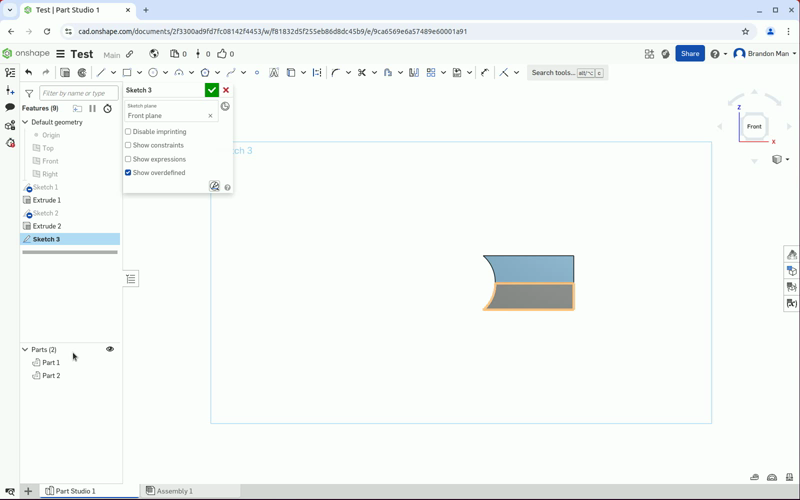
key(y)
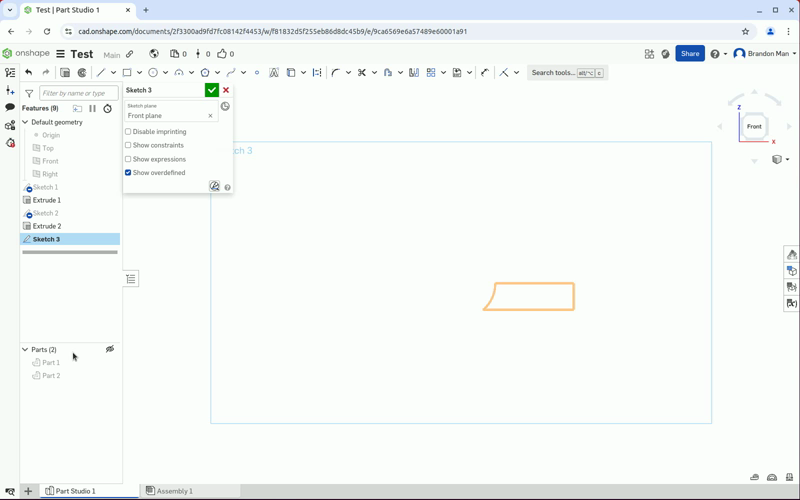
key(c)
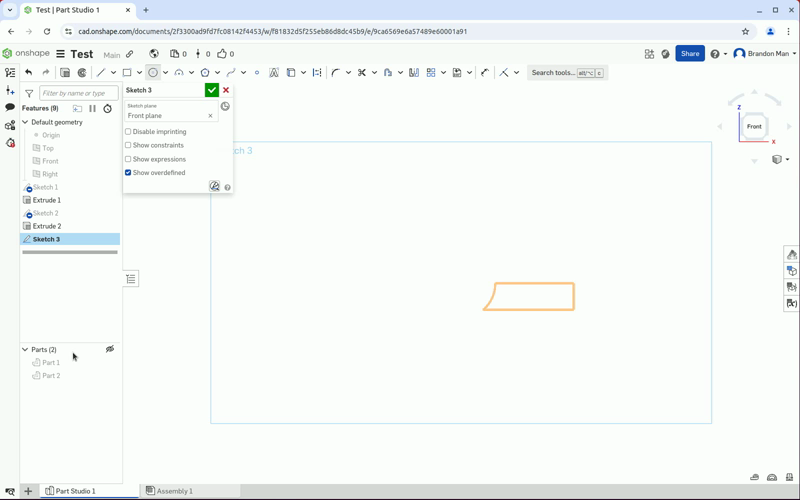
key_down(shift)
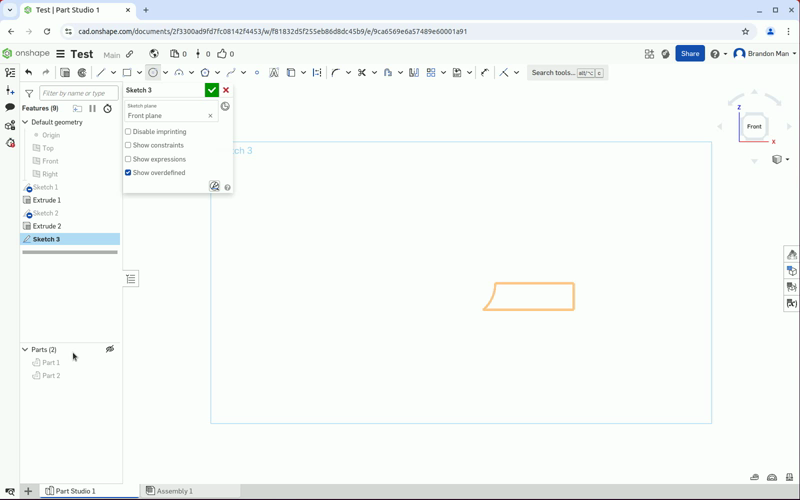
mouse_move(461, 282)
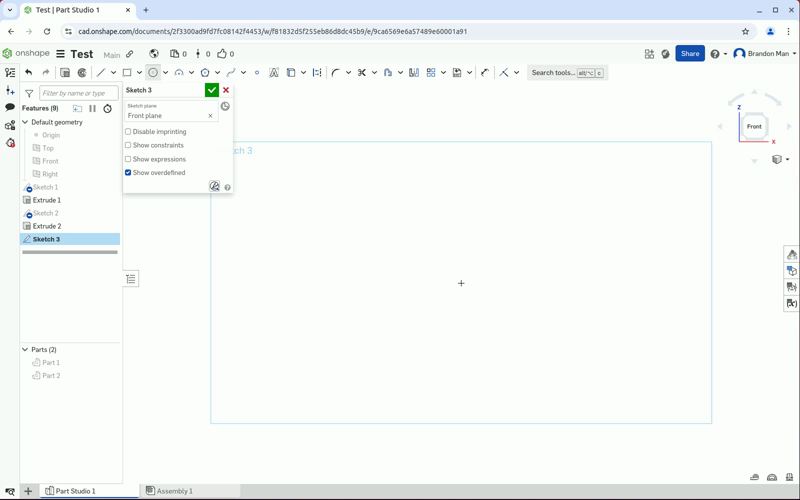
click(461, 282)
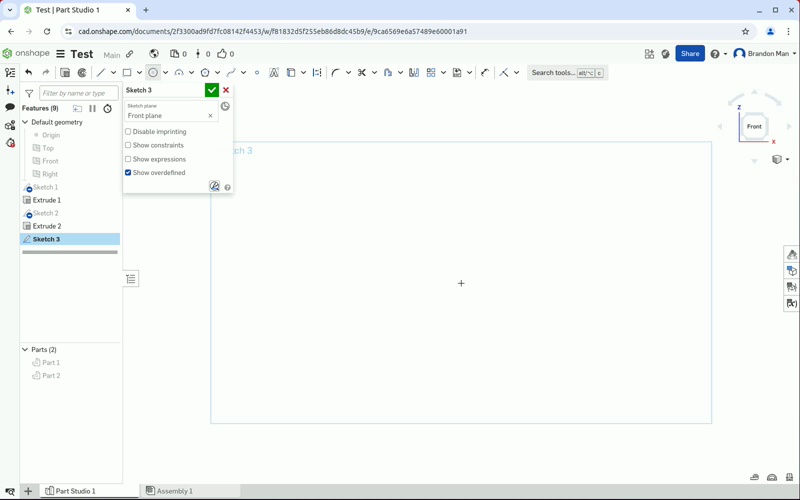
key_up(shift)
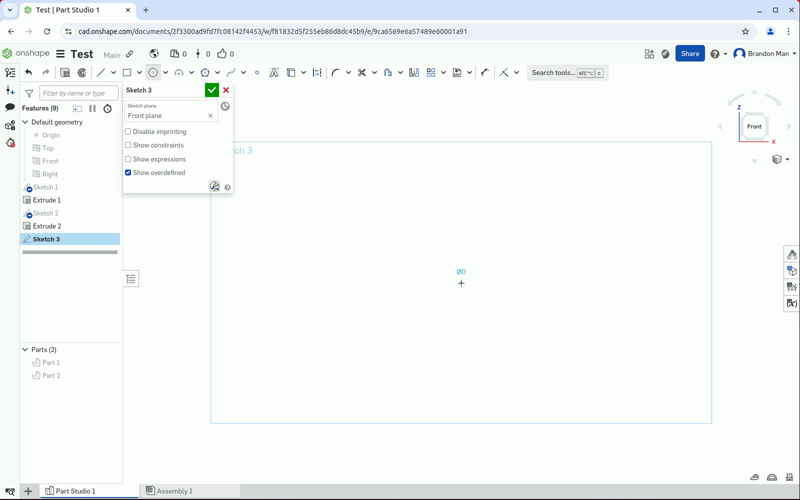
mouse_move(497, 282)
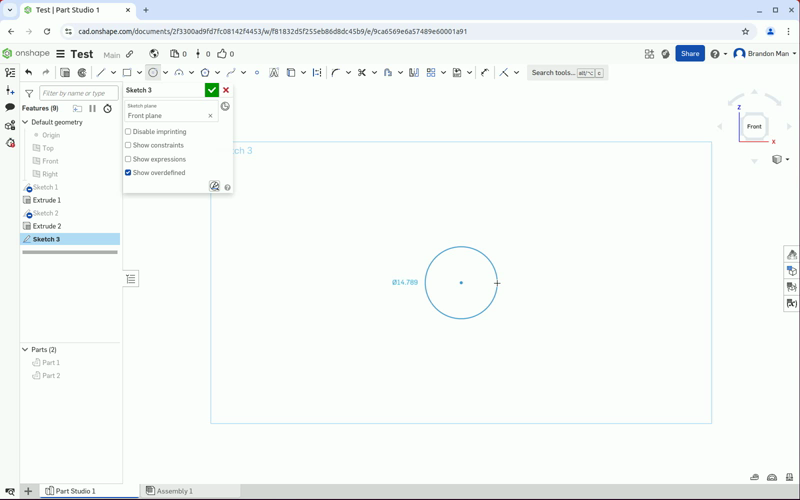
click(497, 282)
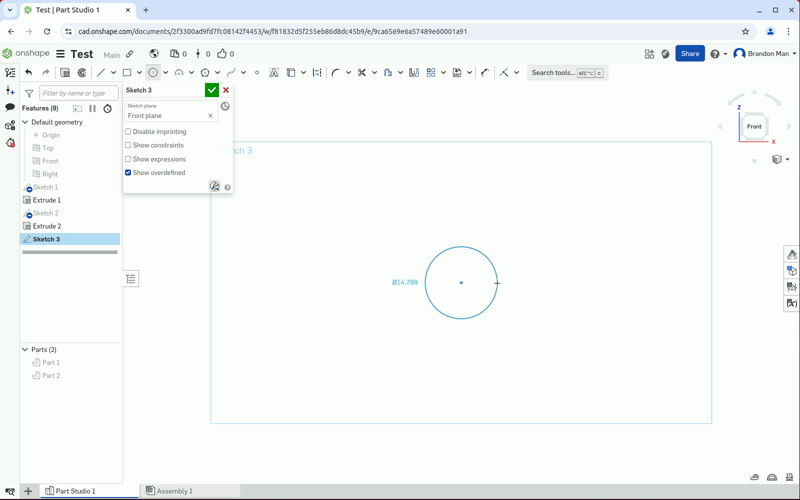
key(esc)
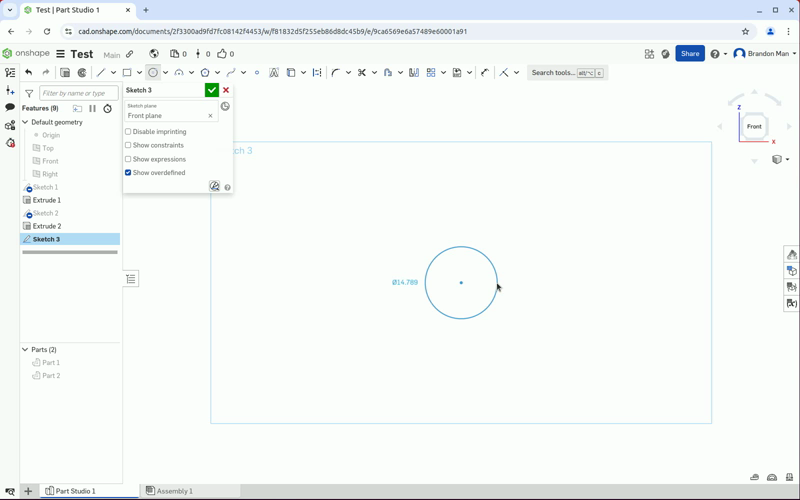
key(c)
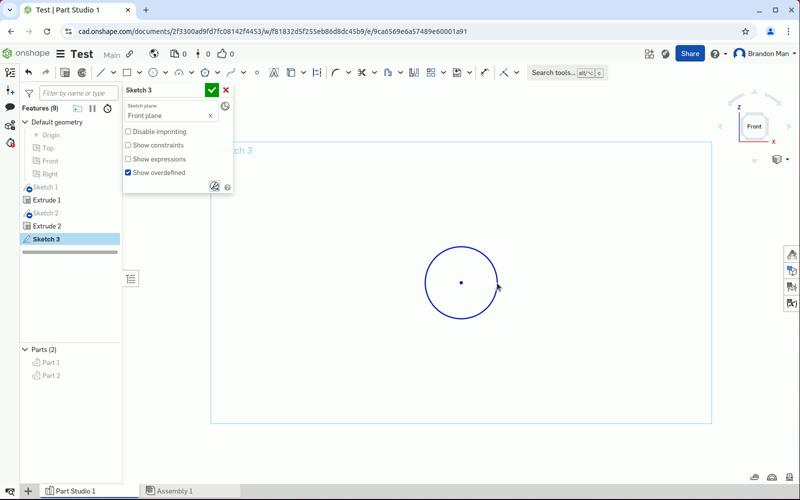
key_down(shift)
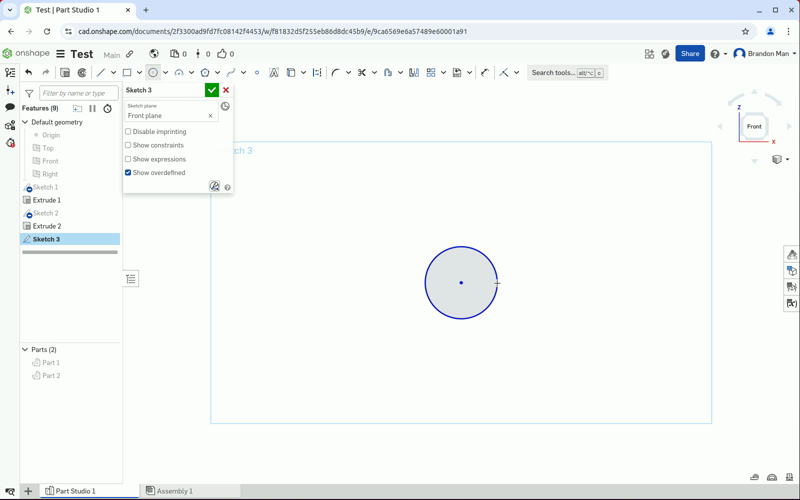
mouse_move(461, 282)
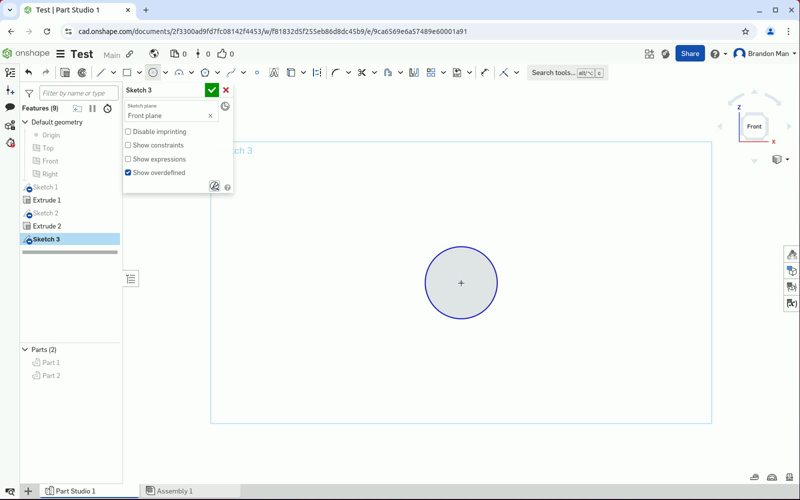
click(461, 282)
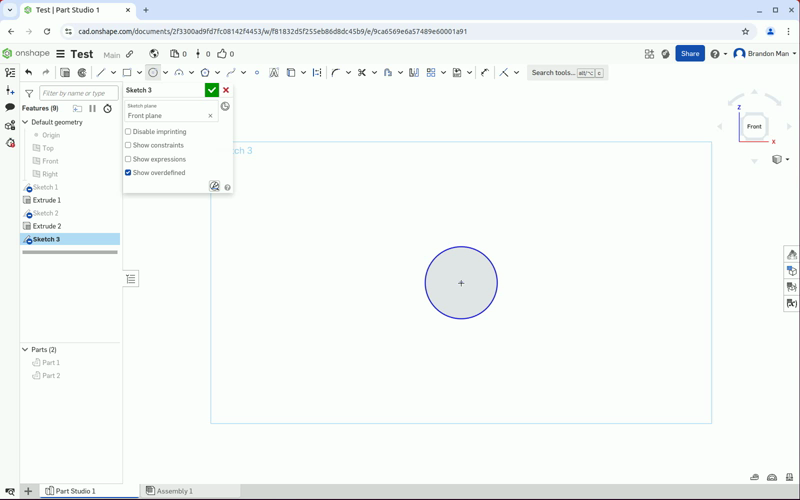
key_up(shift)
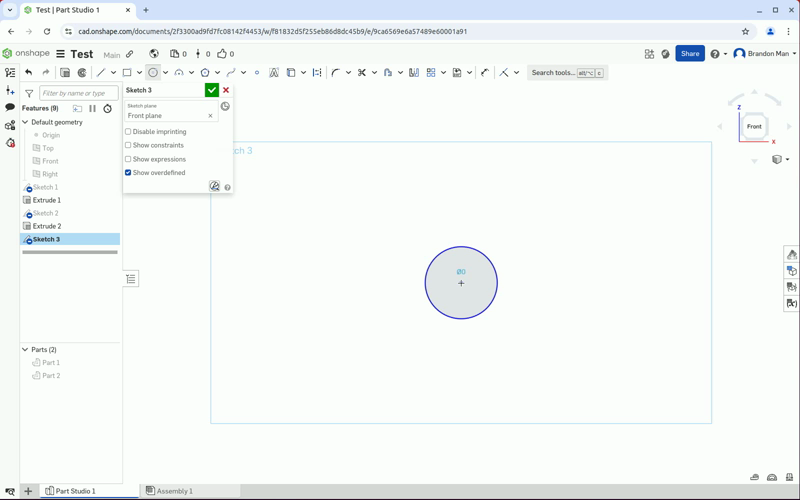
mouse_move(479, 282)
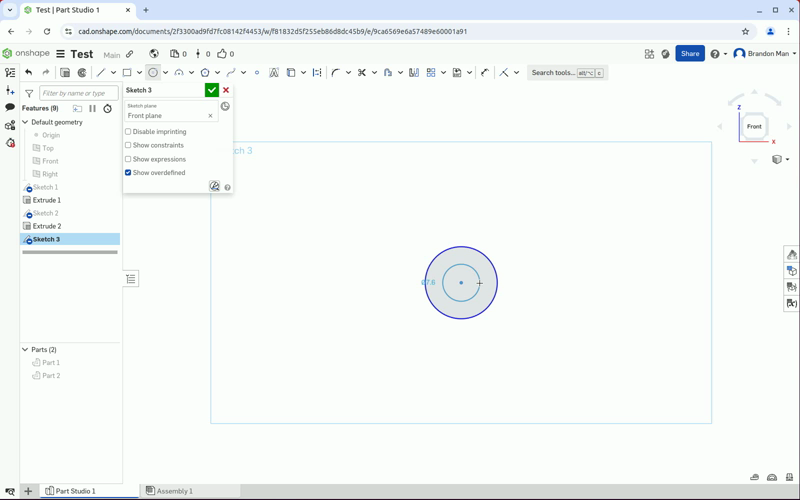
click(479, 282)
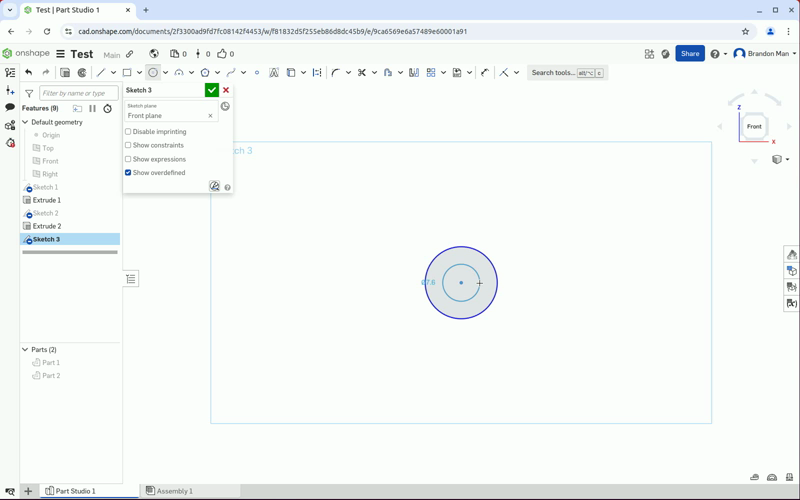
key(esc)
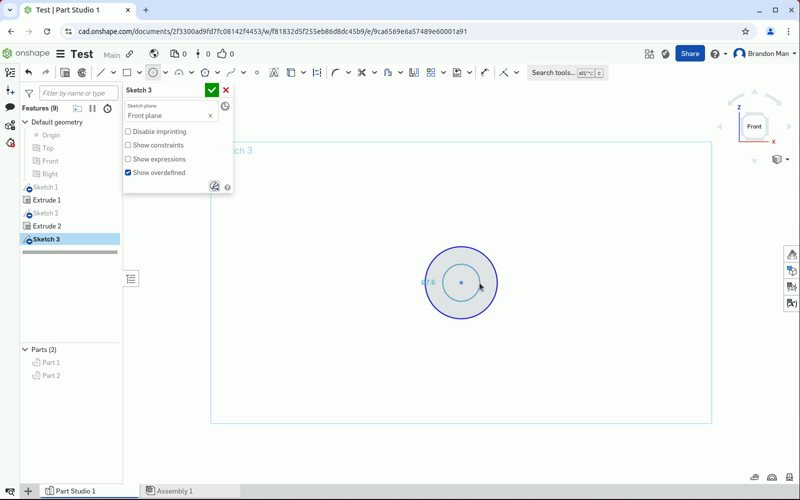
mouse_move(441, 300)
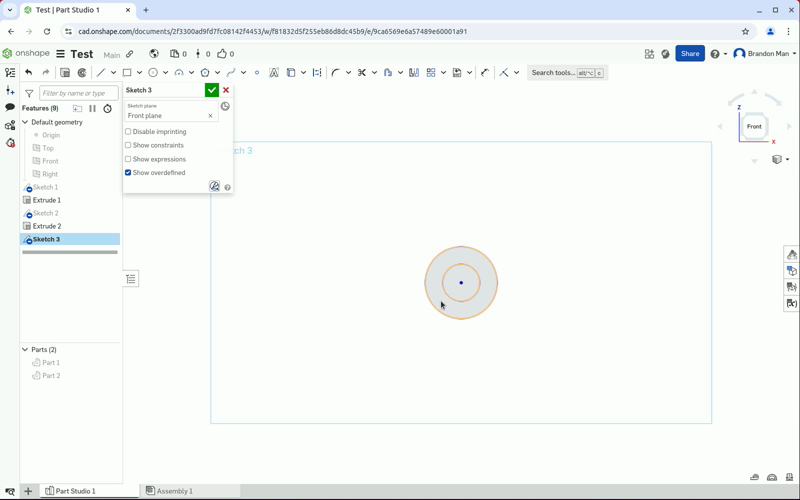
click(441, 300)
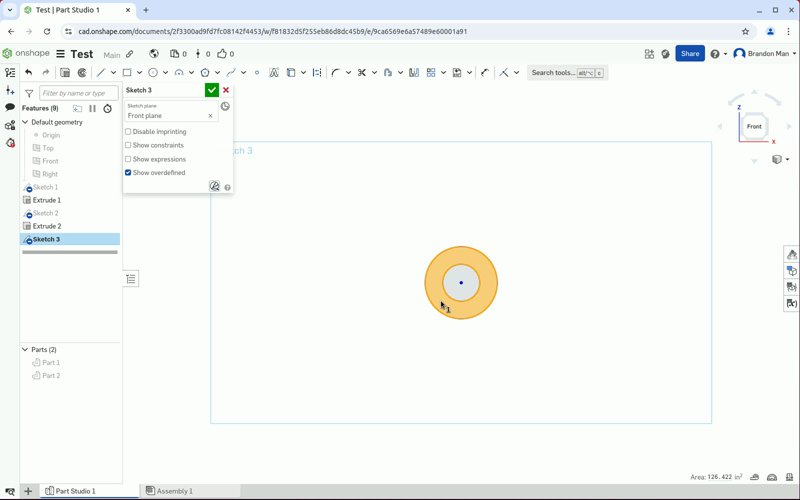
mouse_move(73, 352)
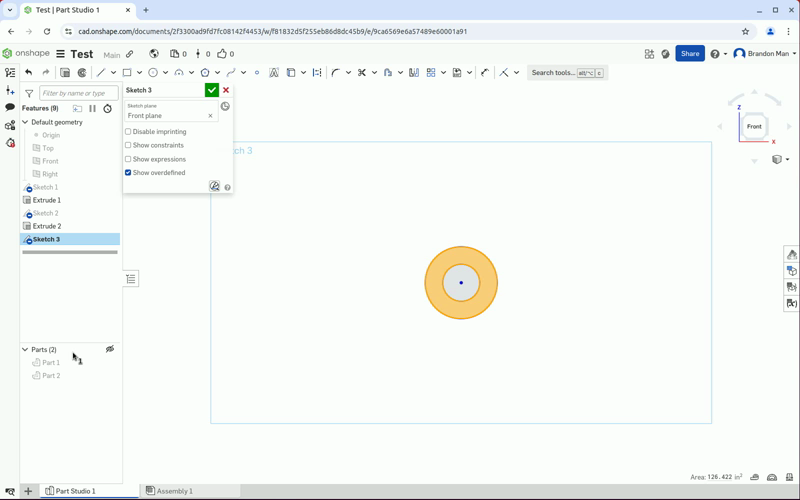
key(shift+y)
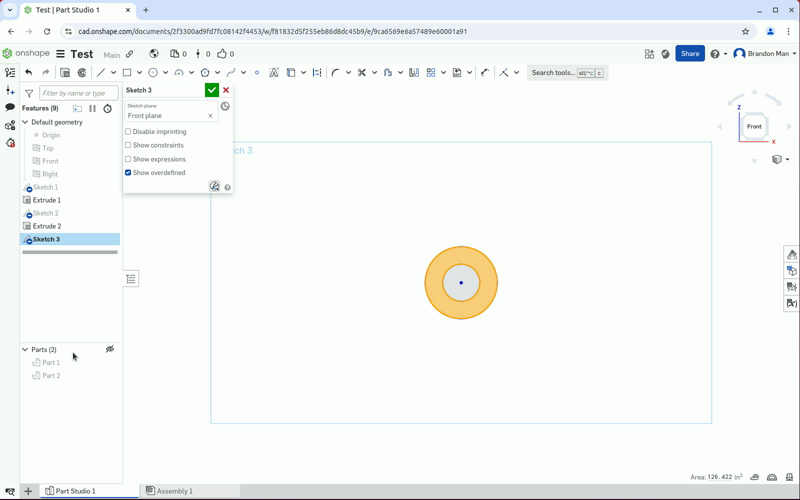
key(shift+e)
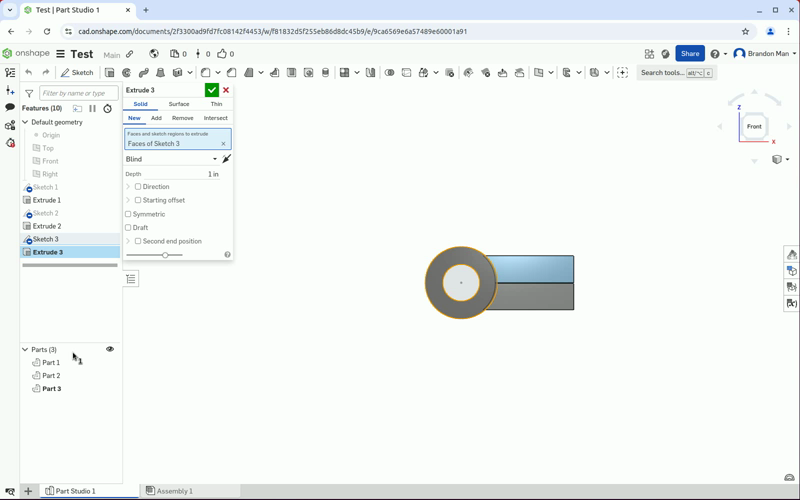
mouse_move(143, 106)
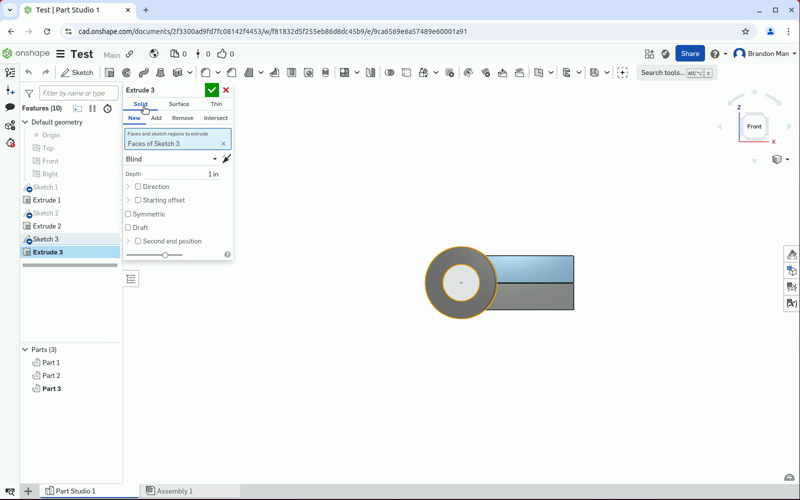
click(143, 106)
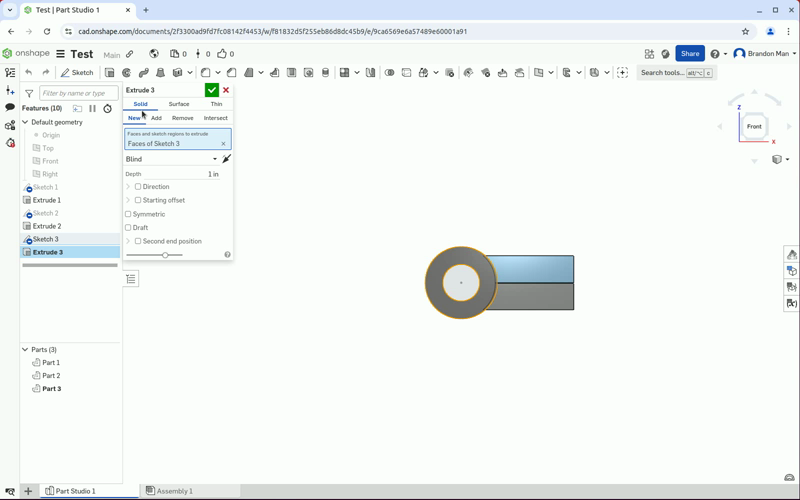
mouse_move(137, 120)
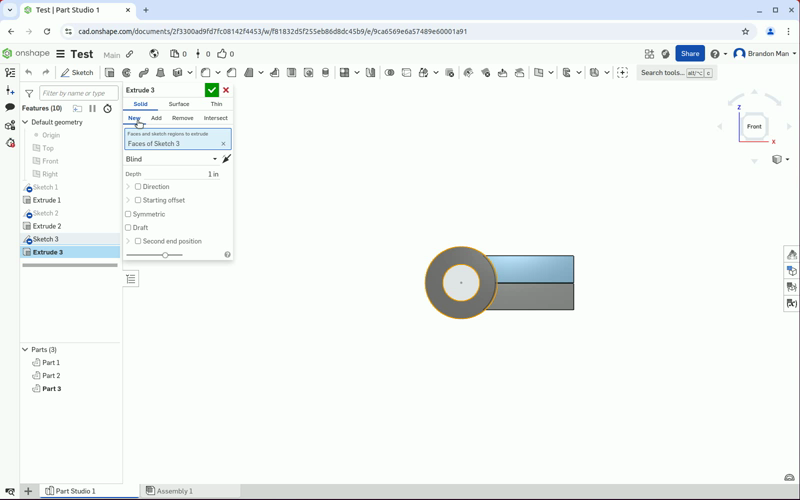
click(137, 120)
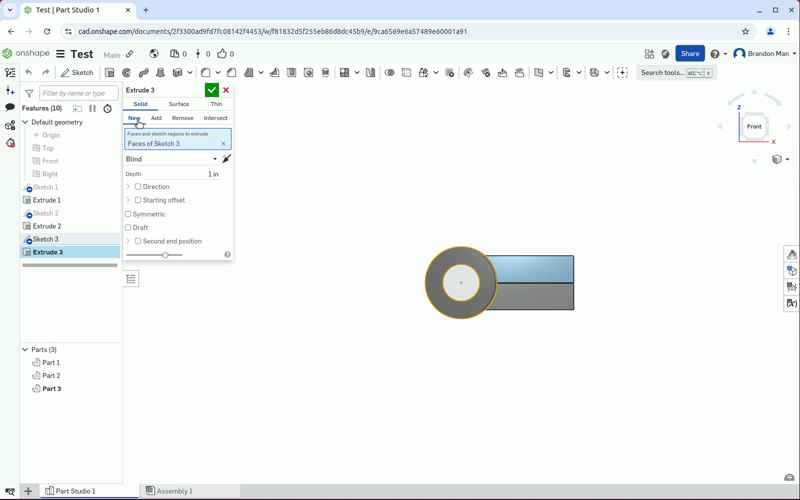
key(tab, 4)
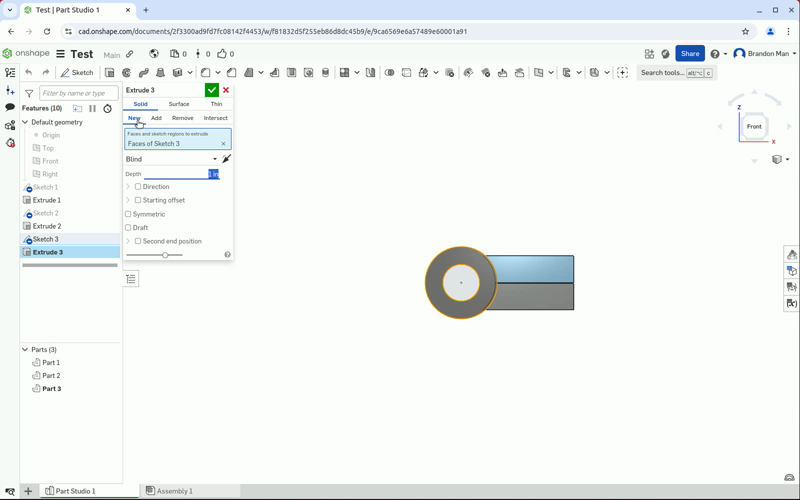
text(8.425)
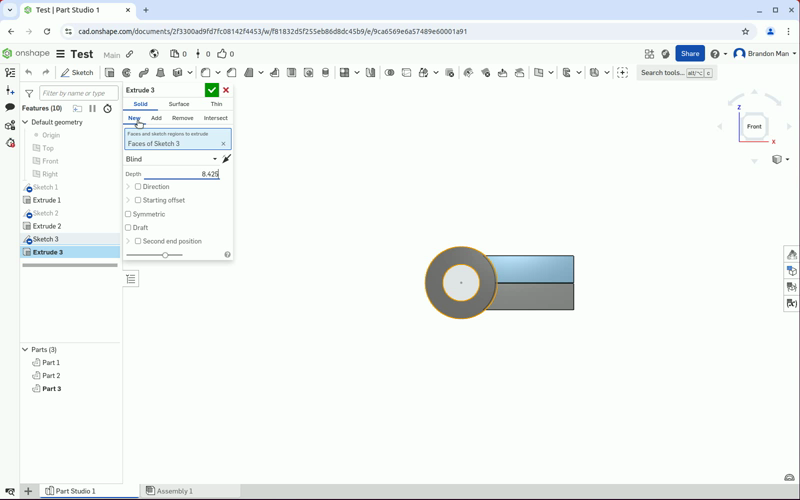
key(enter)
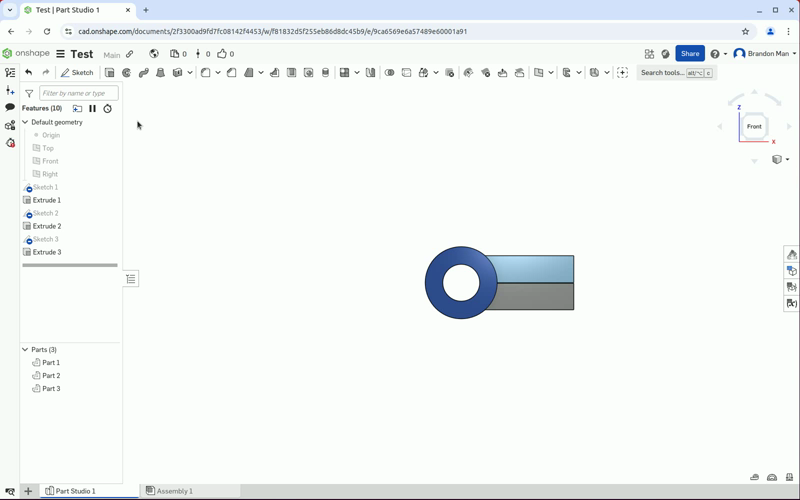
key(shift+h)
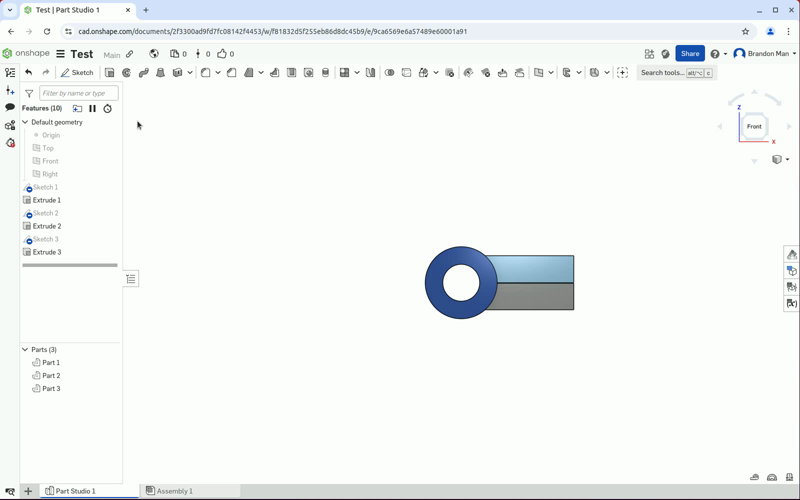
key(shift+h)
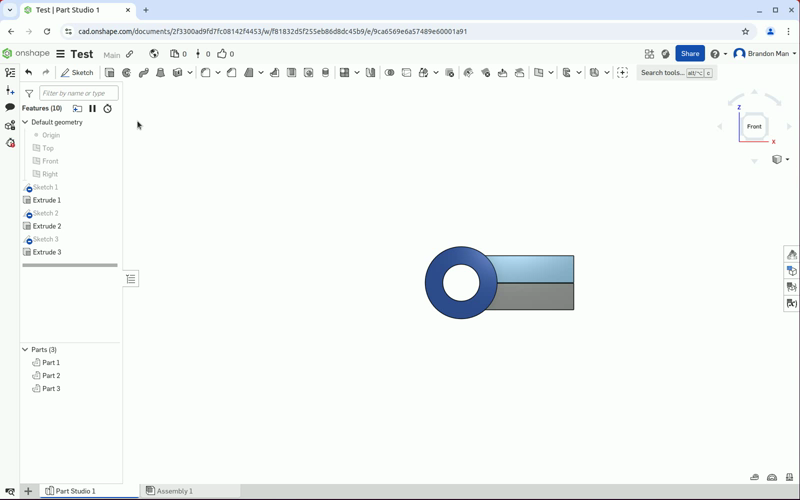
mouse_move(73, 189)
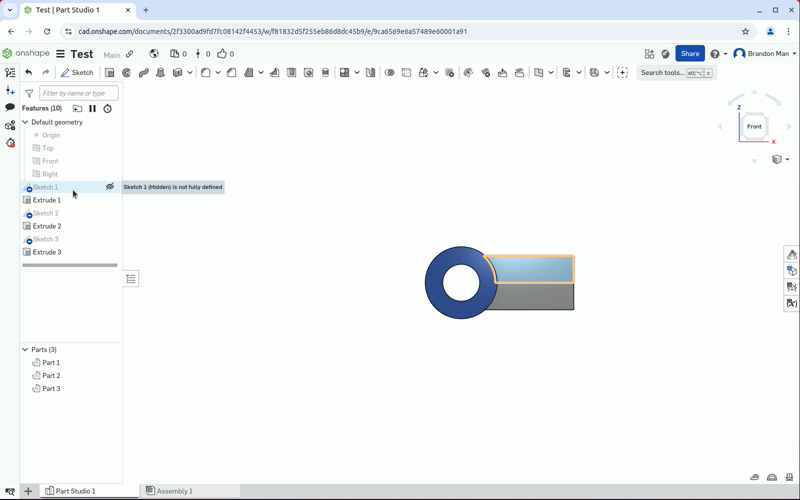
click(73, 189)
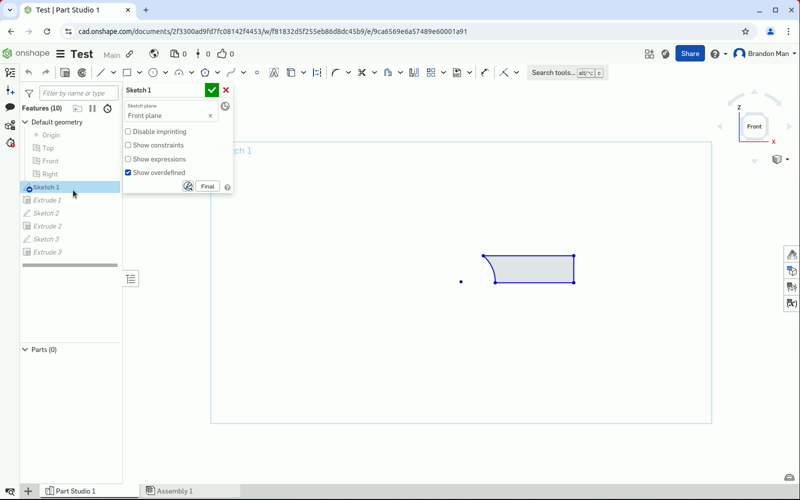
mouse_move(229, 92)
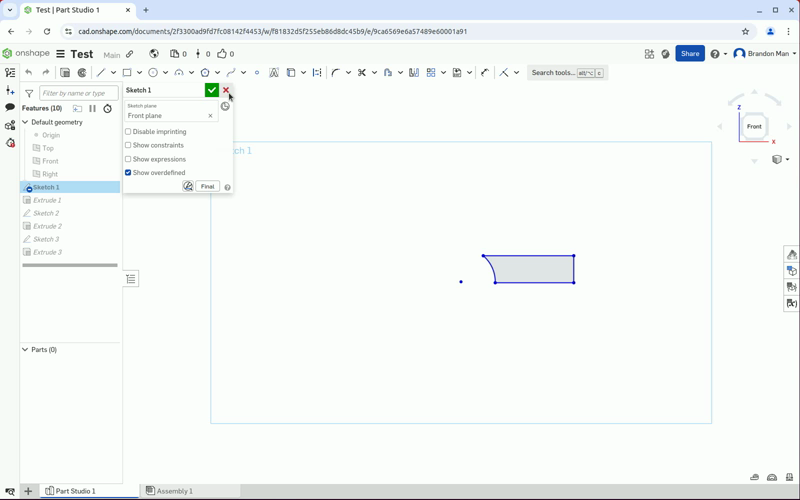
click(229, 92)
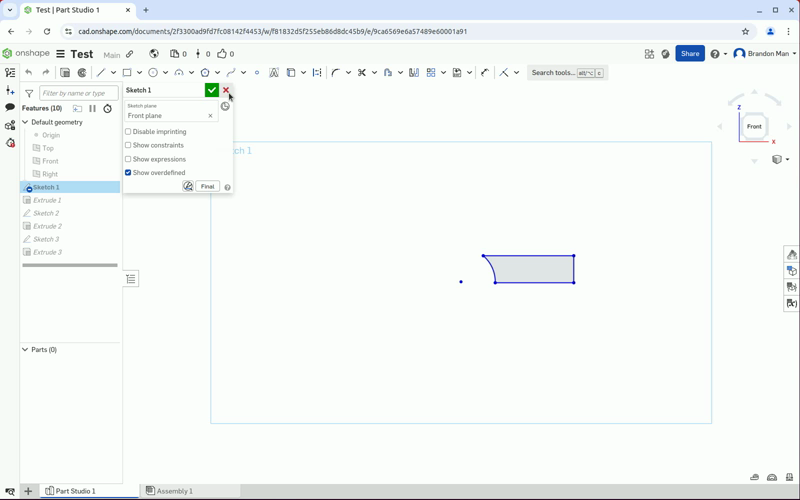
key(shift+s)
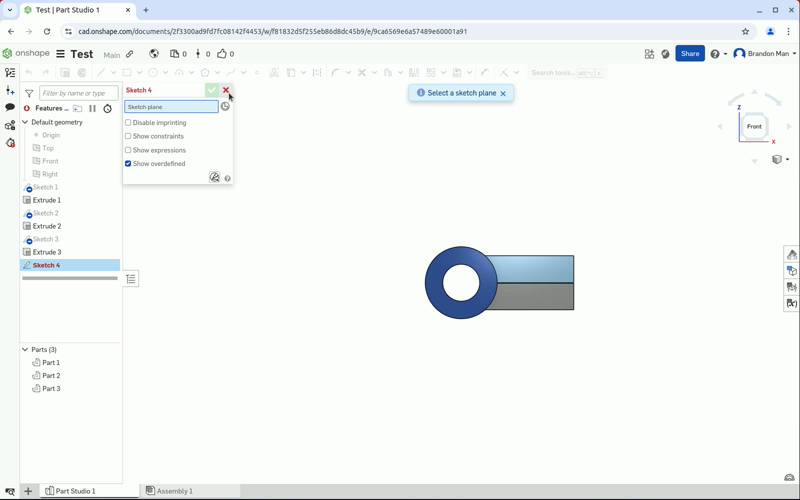
mouse_move(73, 163)
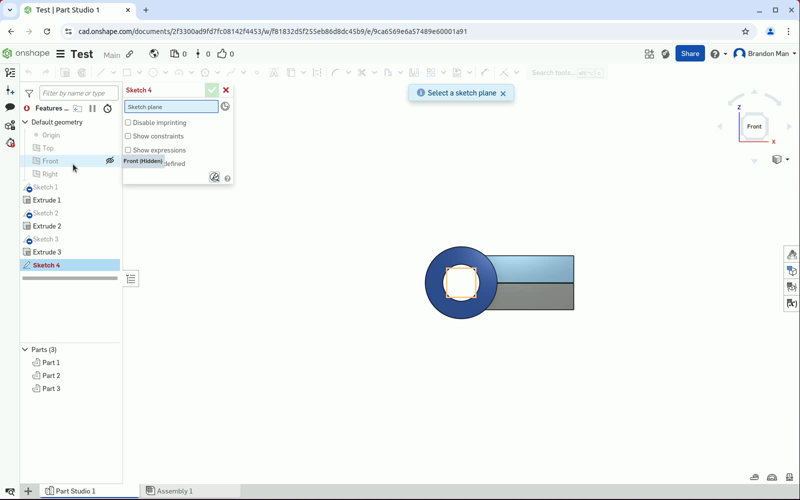
click(73, 163)
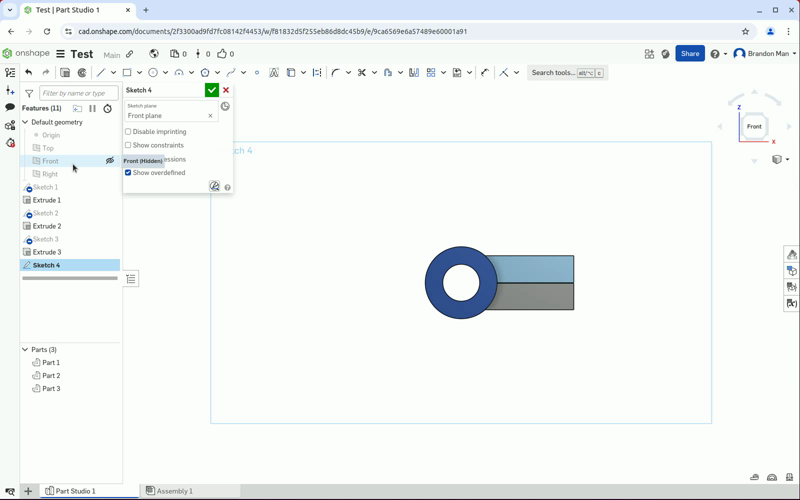
mouse_move(73, 352)
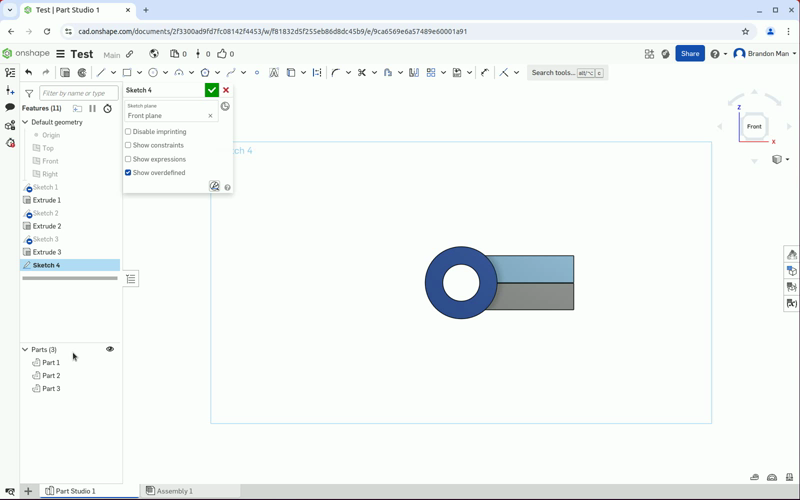
key(y)
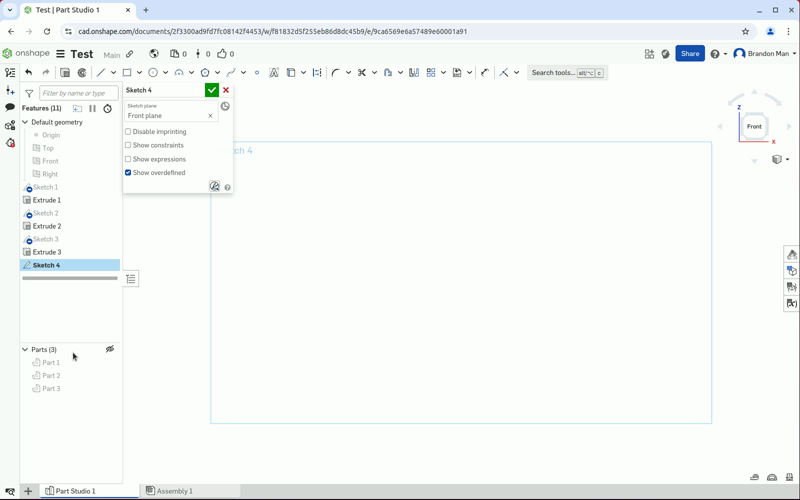
key(c)
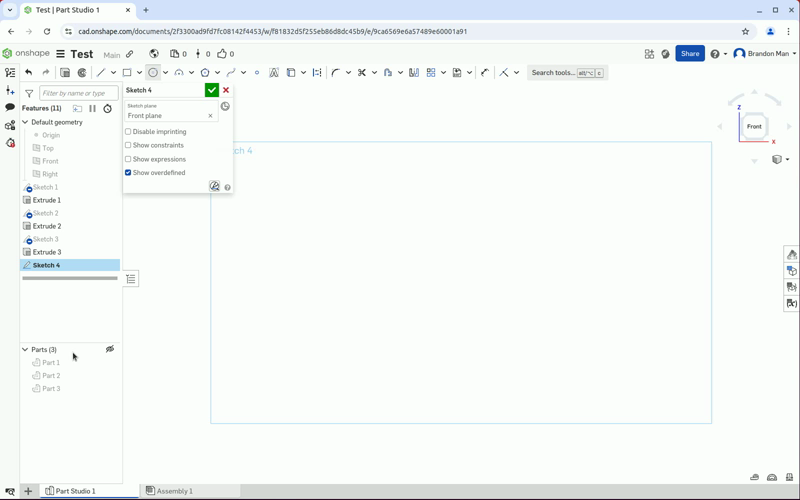
key_down(shift)
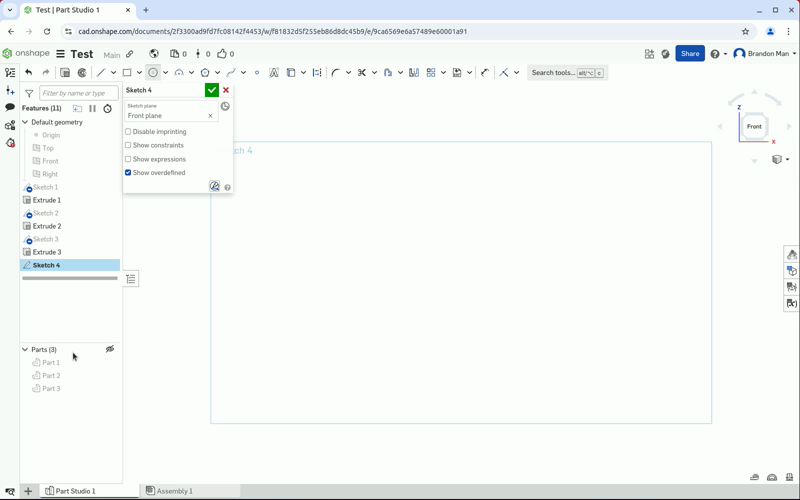
mouse_move(461, 282)
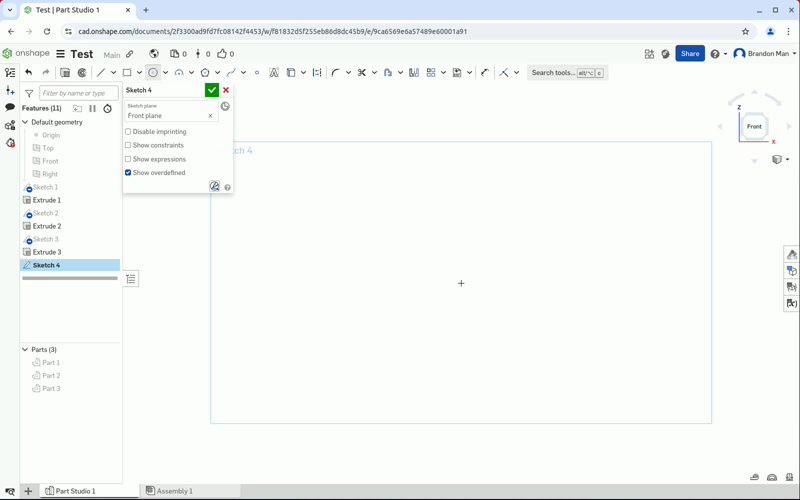
click(461, 282)
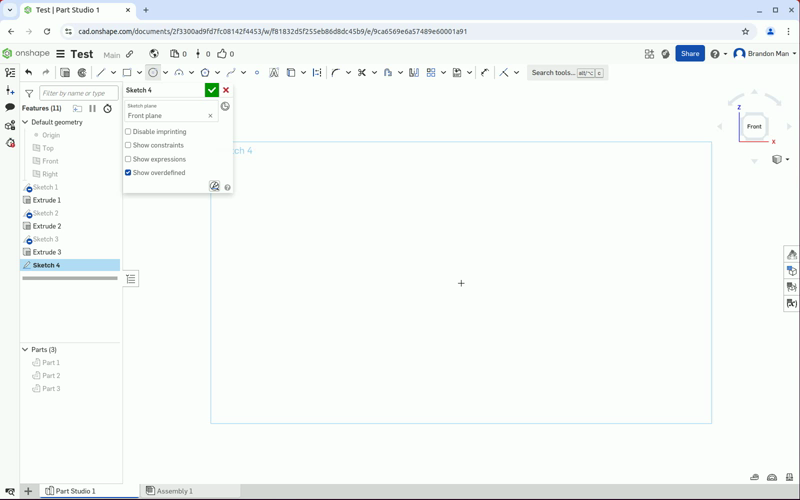
key_up(shift)
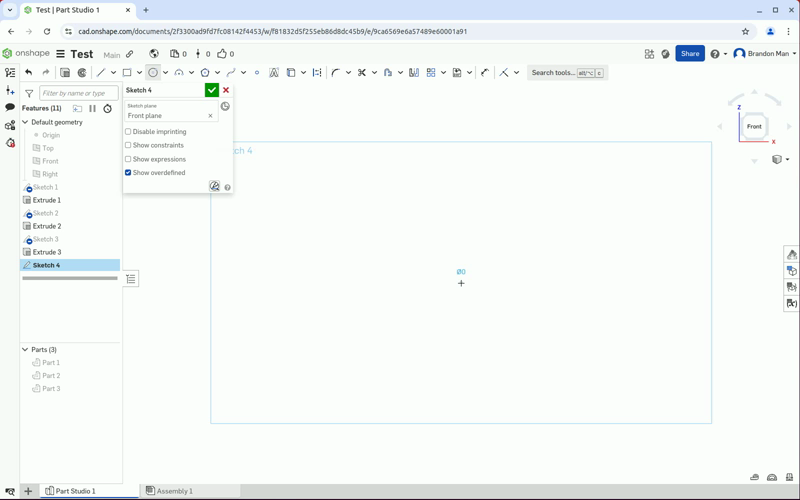
mouse_move(480, 282)
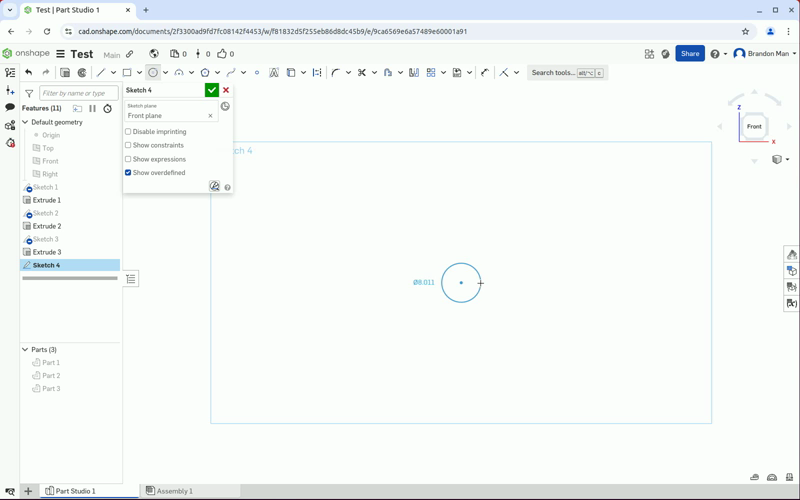
click(480, 282)
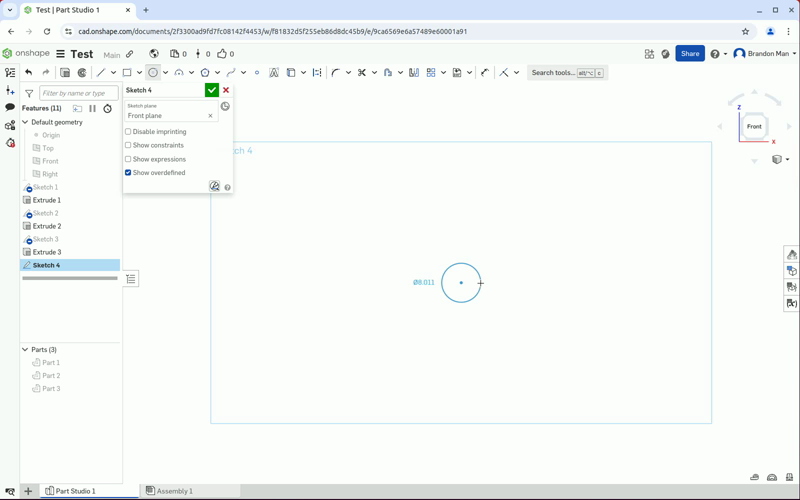
key(esc)
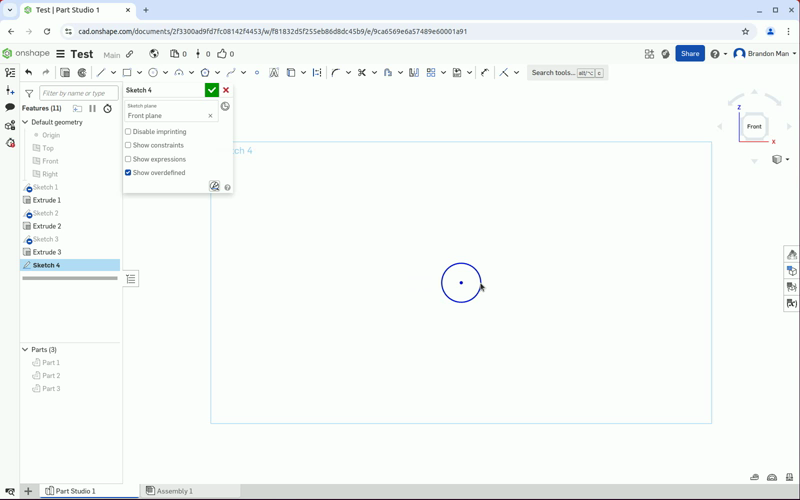
mouse_move(463, 298)
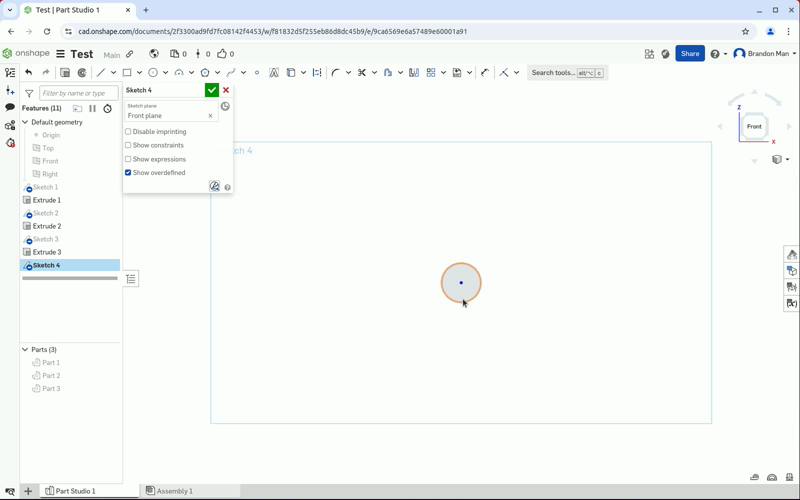
scroll(6)
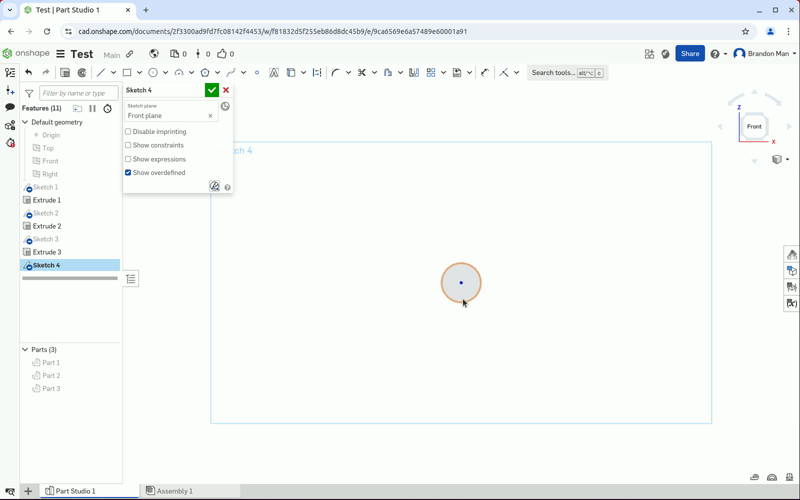
scroll(6)
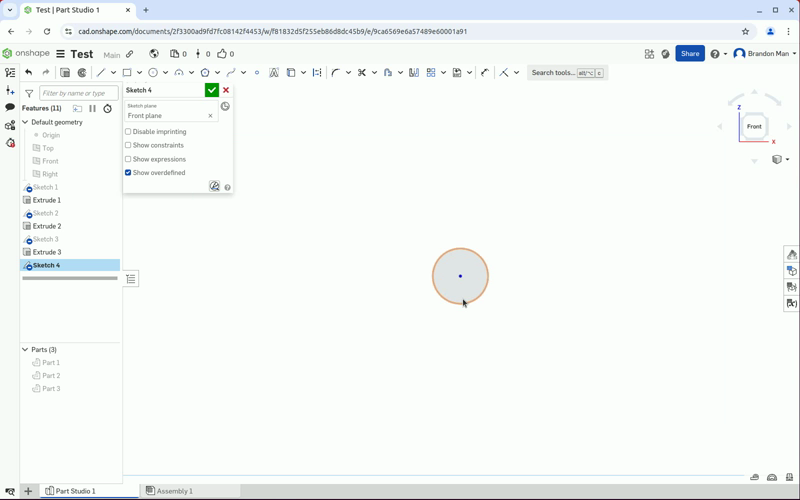
scroll(6)
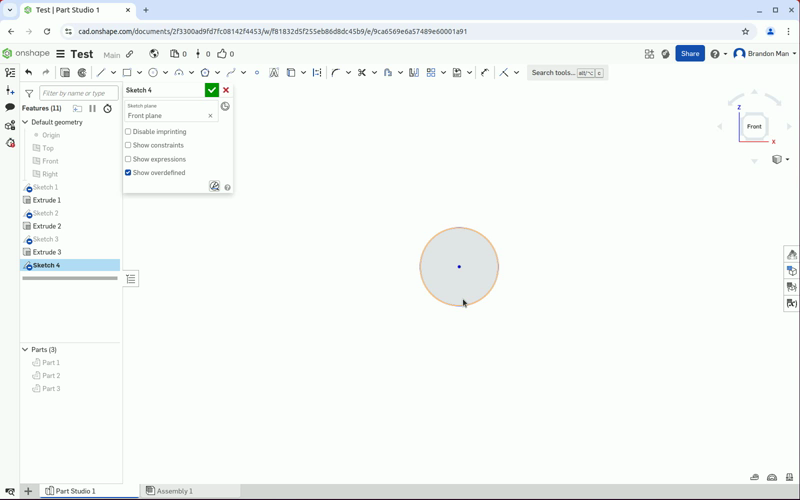
scroll(6)
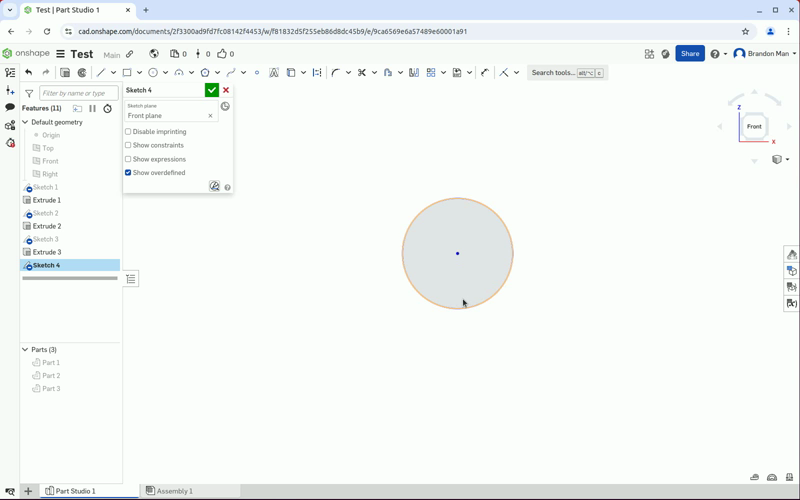
scroll(6)
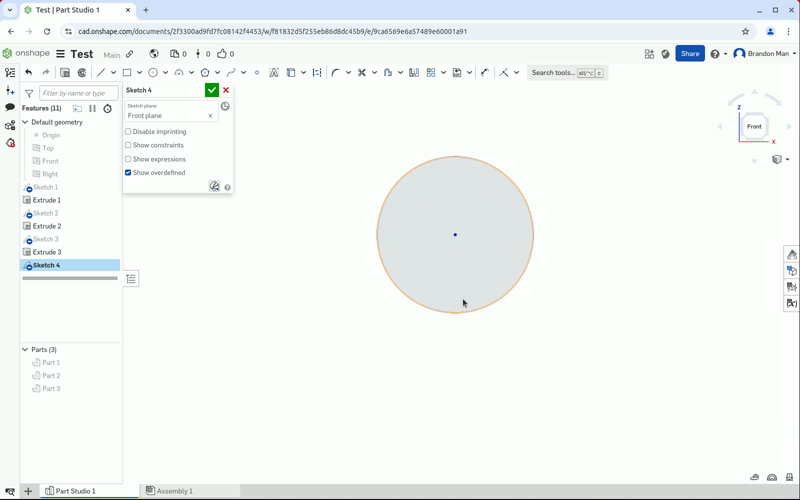
scroll(6)
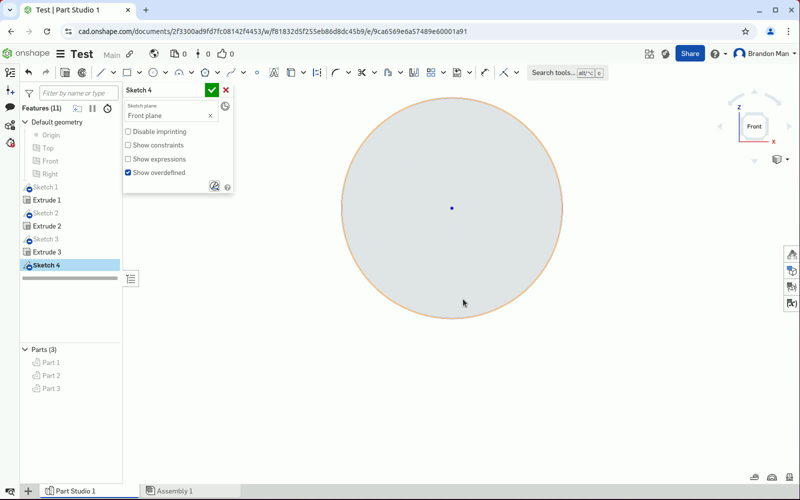
scroll(6)
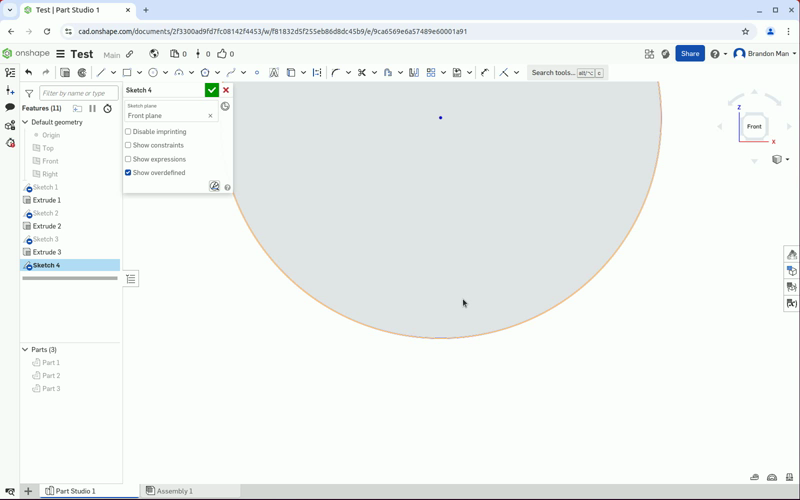
click(463, 298)
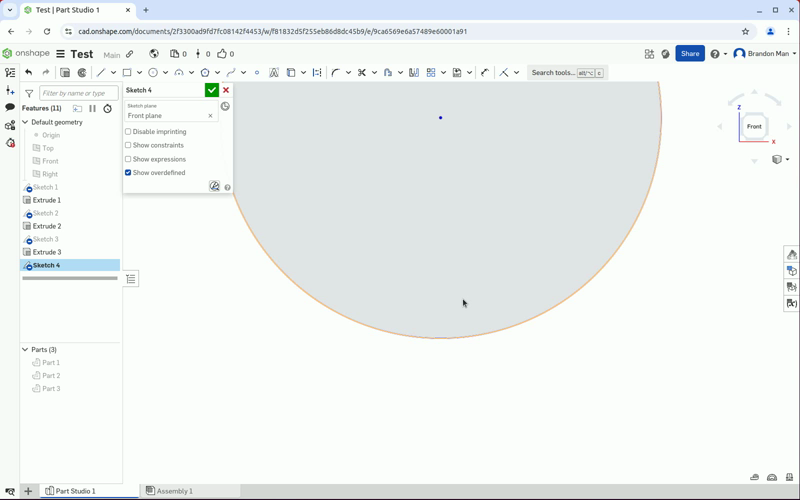
scroll(-6)
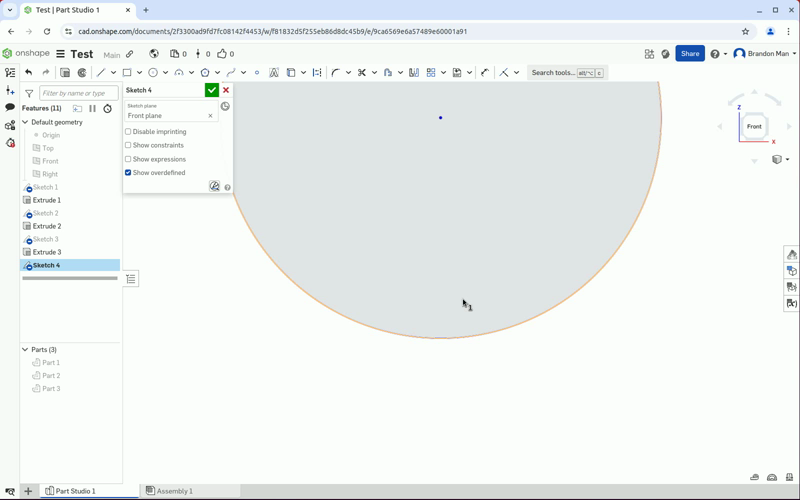
scroll(-6)
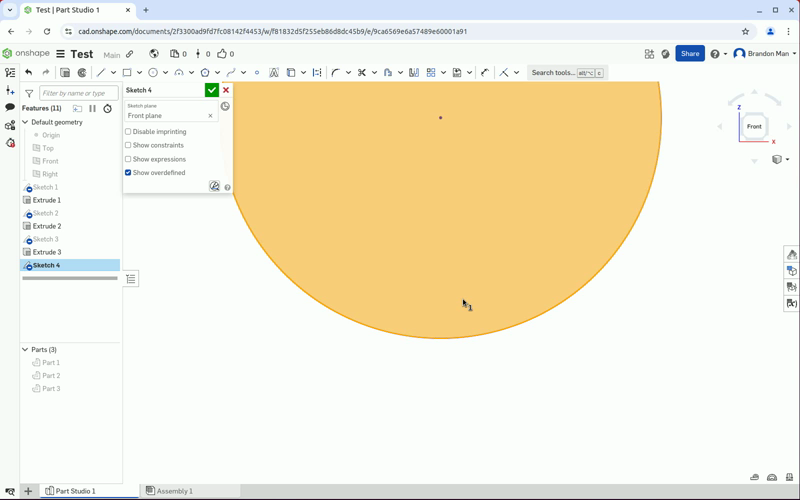
scroll(-6)
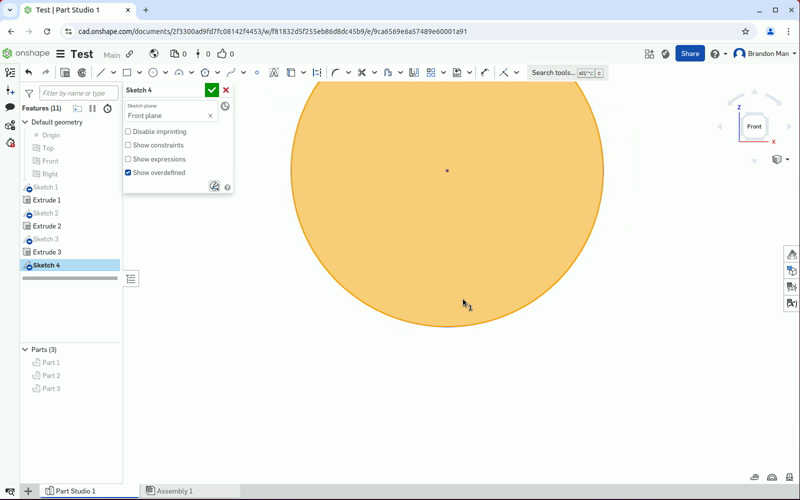
scroll(-6)
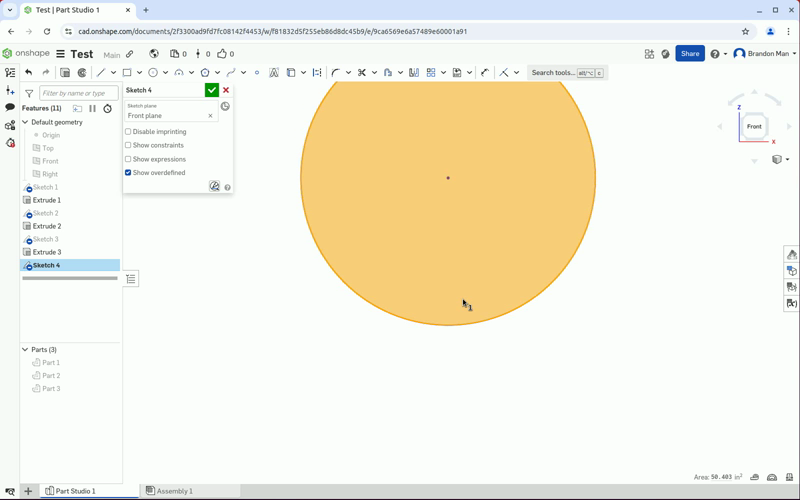
scroll(-6)
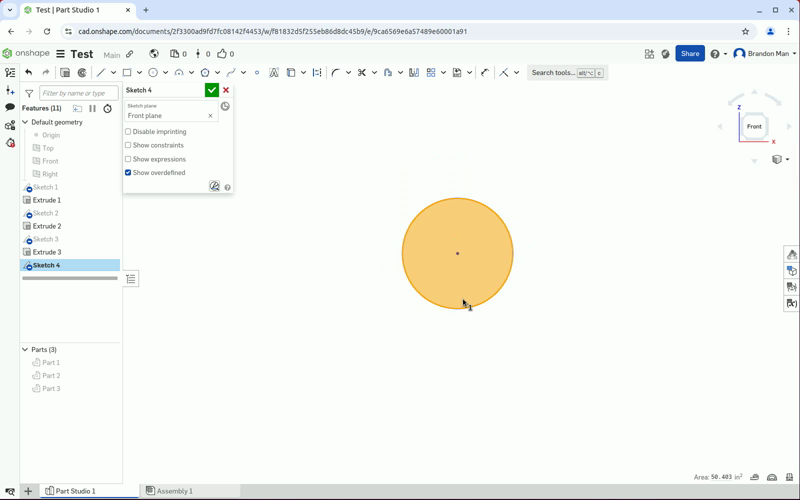
scroll(-6)
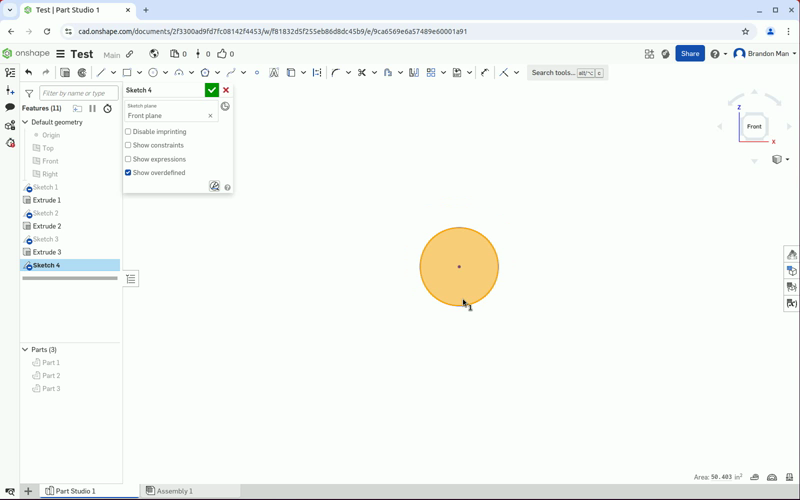
scroll(-6)
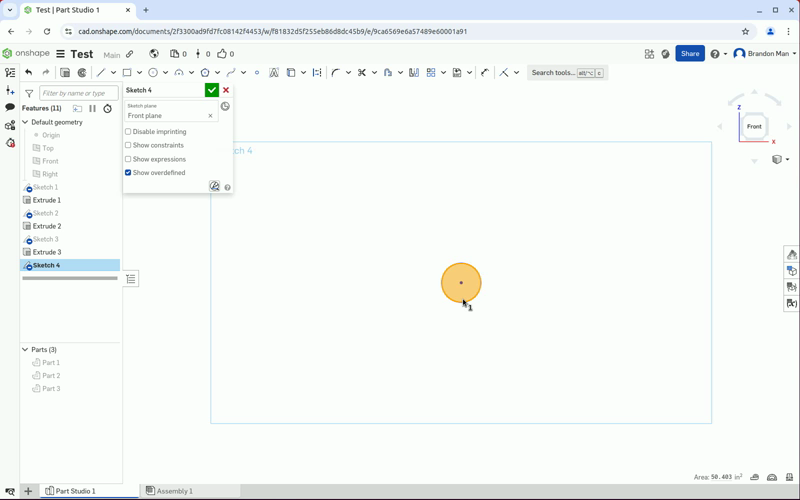
mouse_move(73, 352)
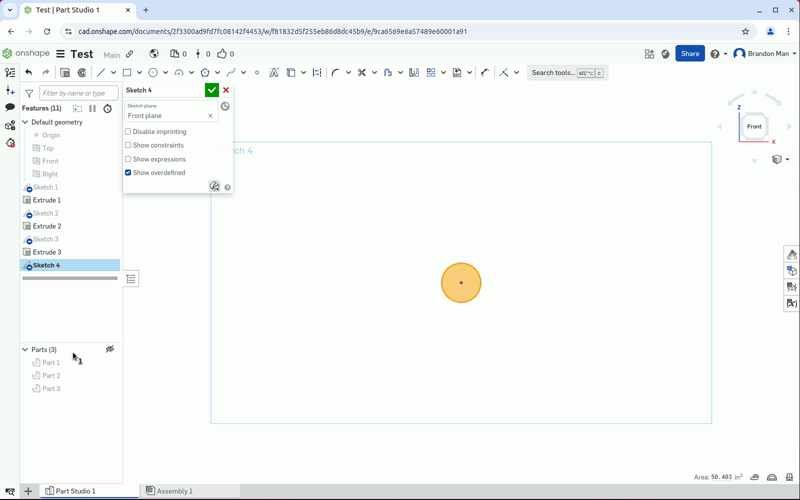
key(shift+y)
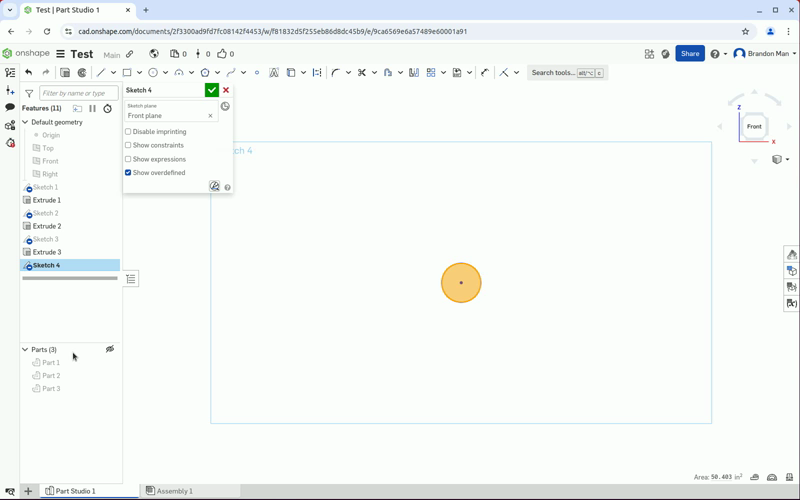
key(shift+e)
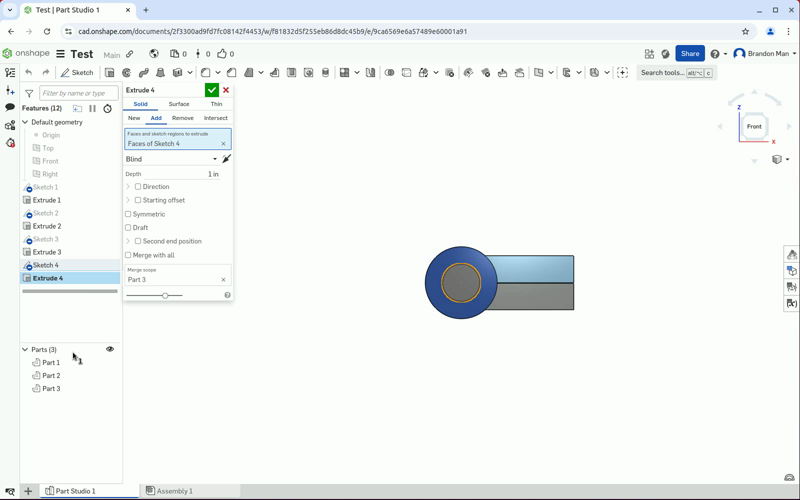
mouse_move(143, 106)
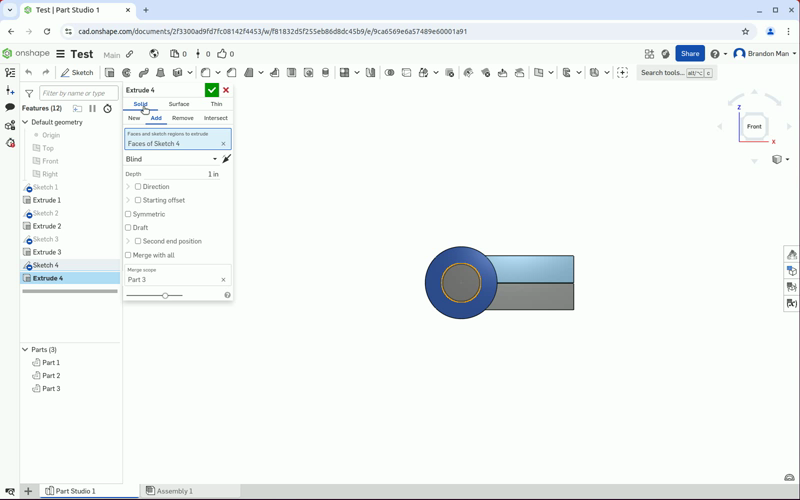
click(143, 106)
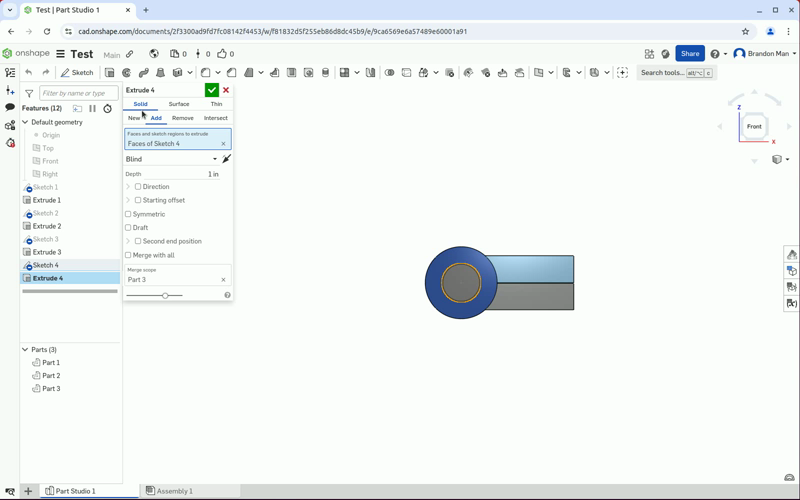
mouse_move(137, 120)
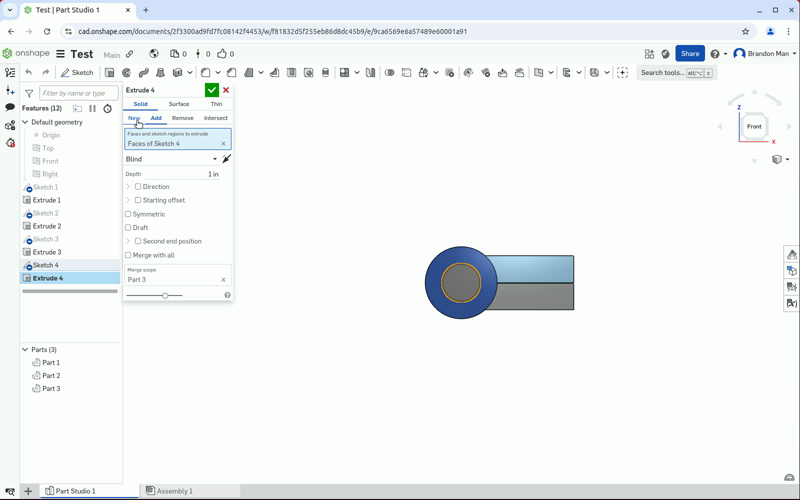
click(137, 120)
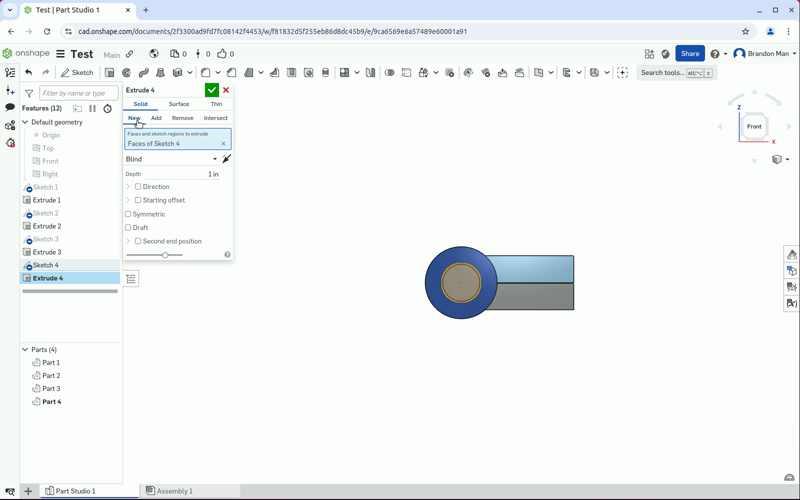
key(tab, 4)
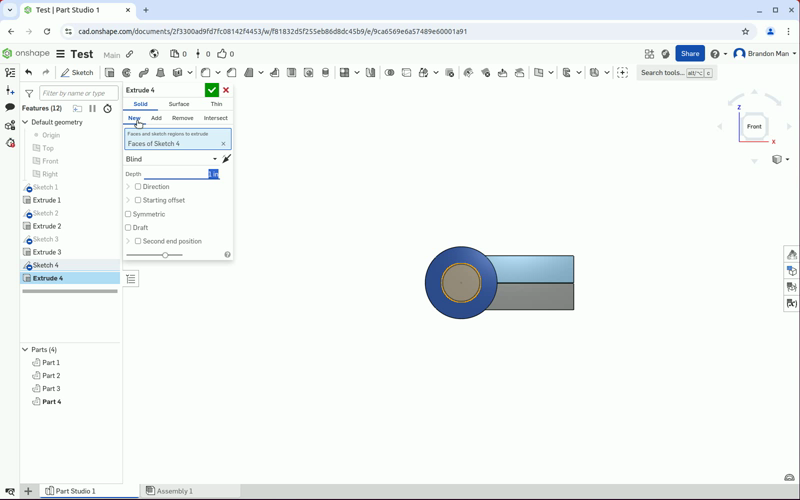
text(8.425)
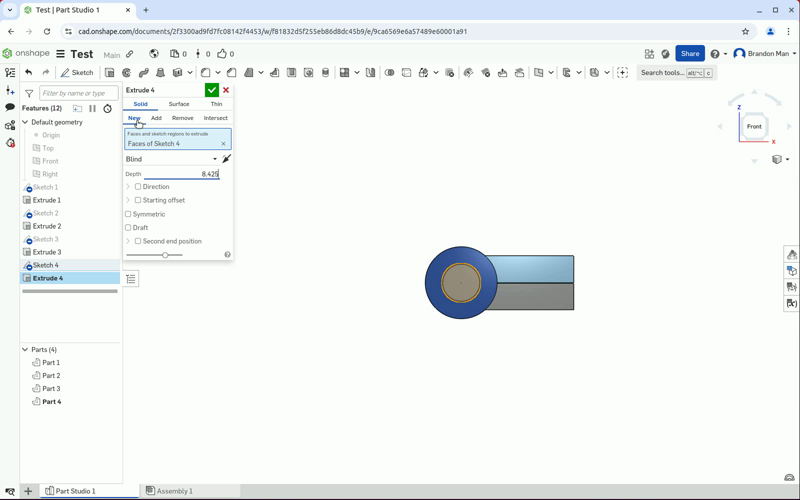
key(enter)
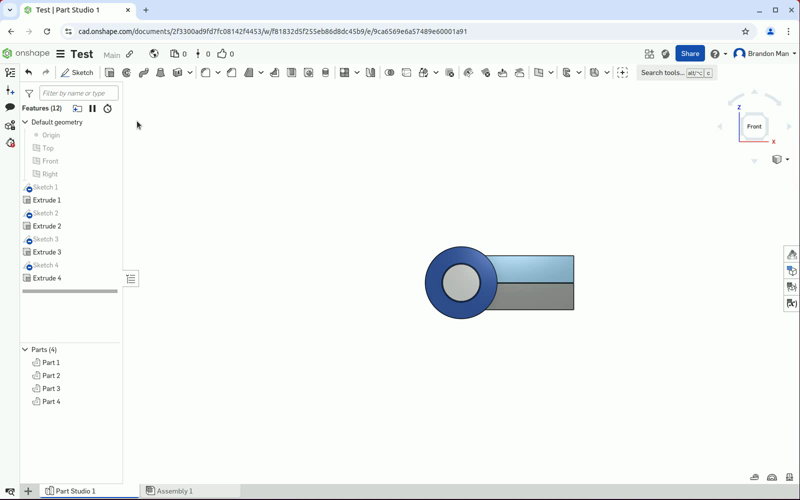
key(shift+h)
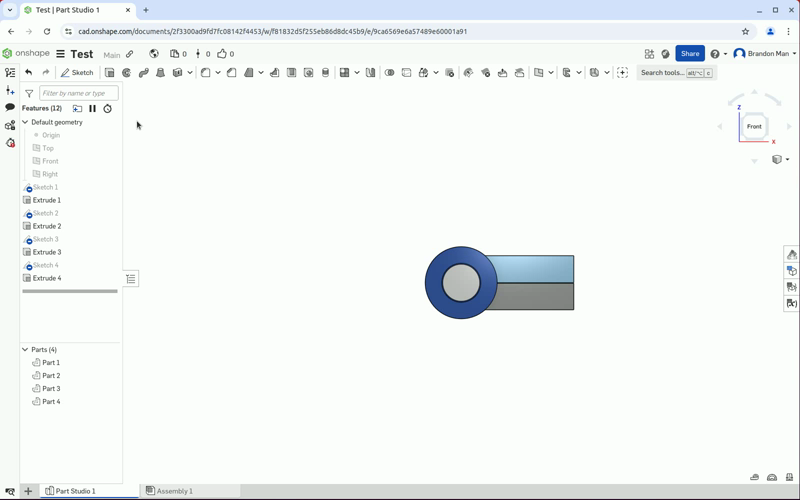
key(shift+h)
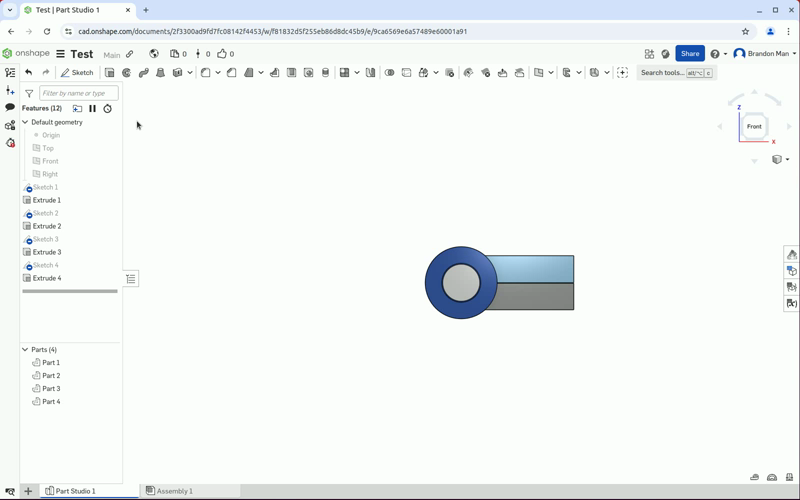
mouse_move(73, 189)
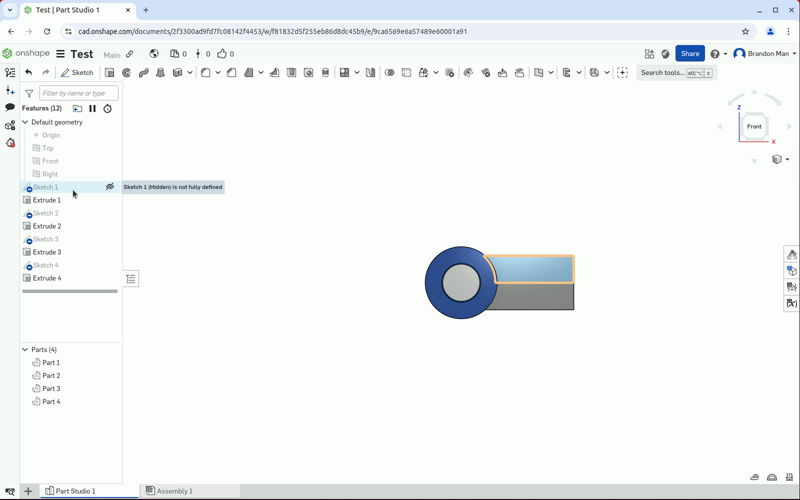
click(73, 189)
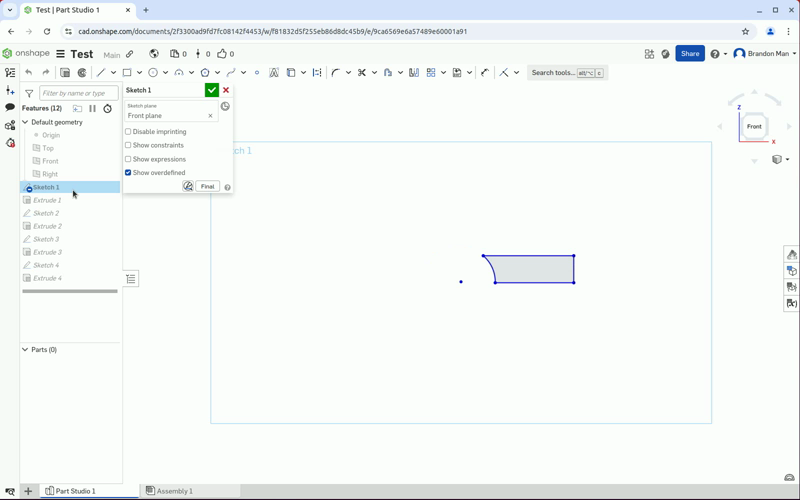
mouse_move(229, 92)
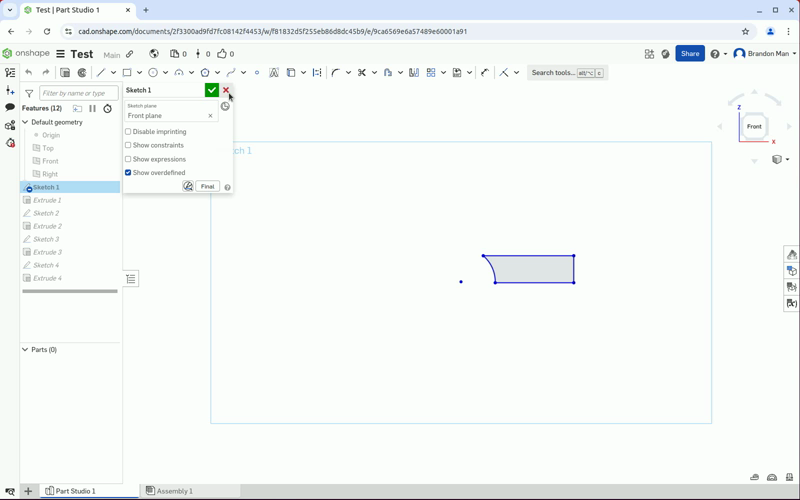
click(229, 92)
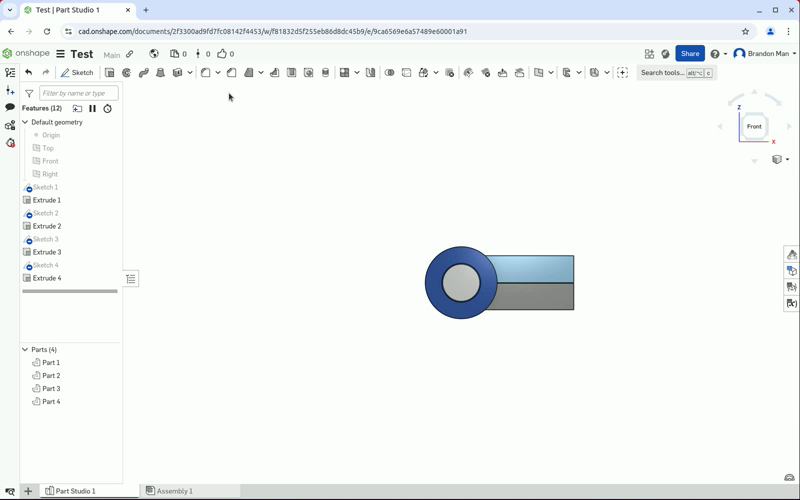
mouse_move(541, 75)
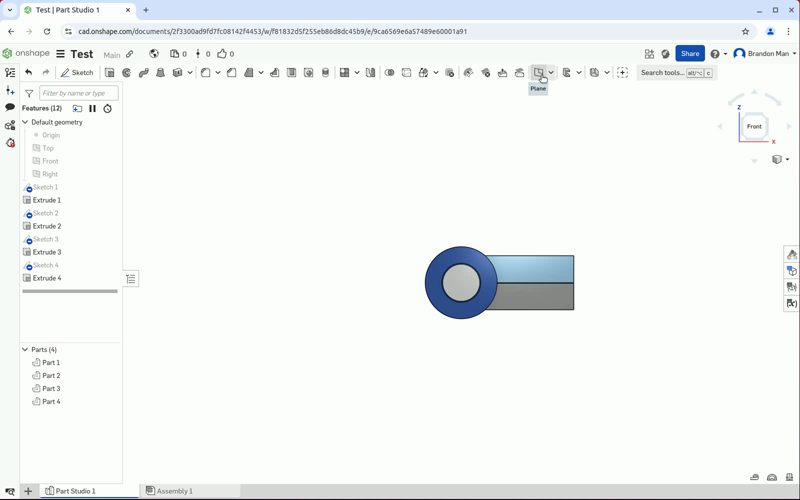
click(541, 75)
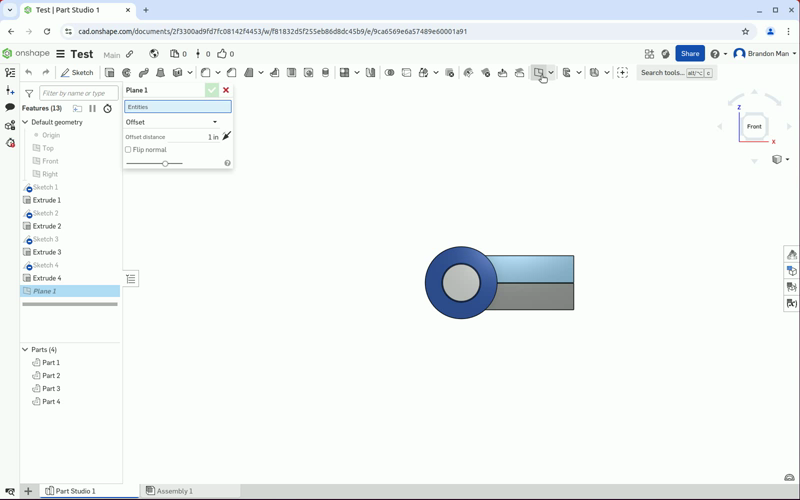
mouse_move(73, 163)
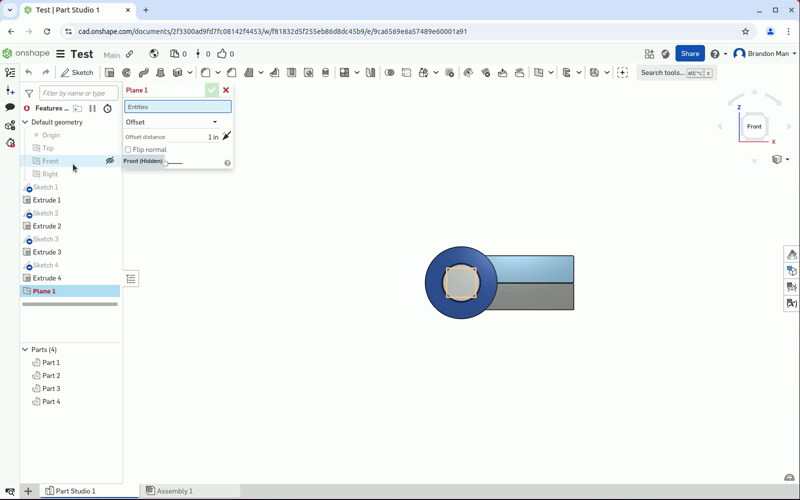
click(73, 163)
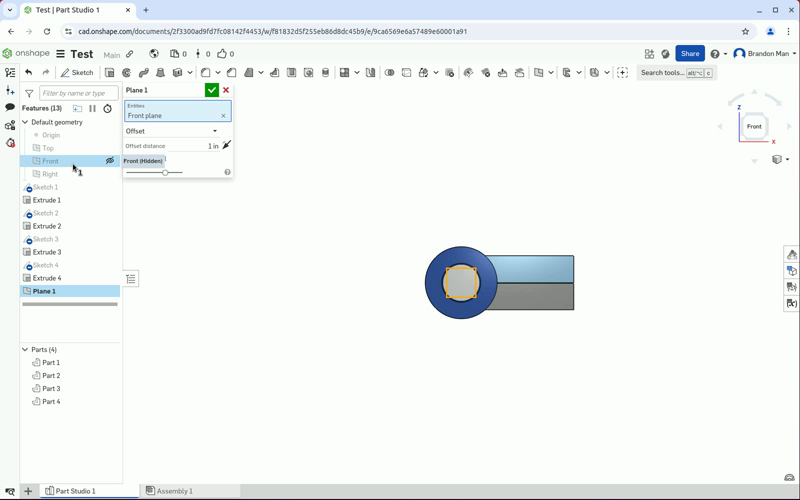
key(tab, 2)
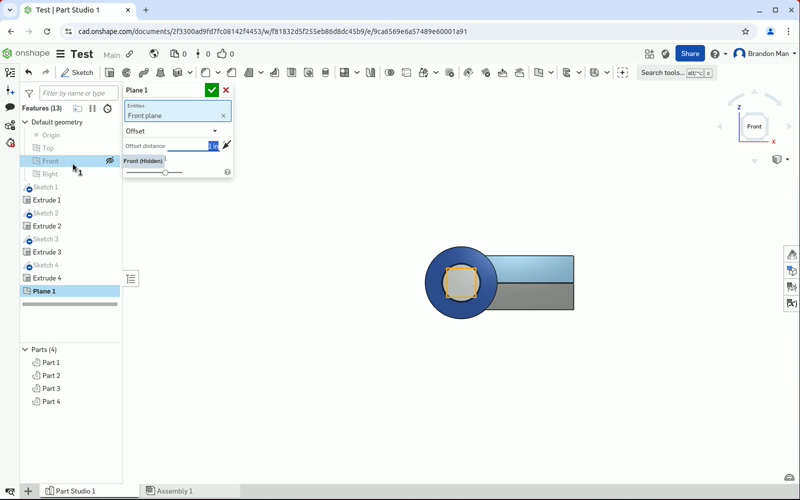
text(5.792)
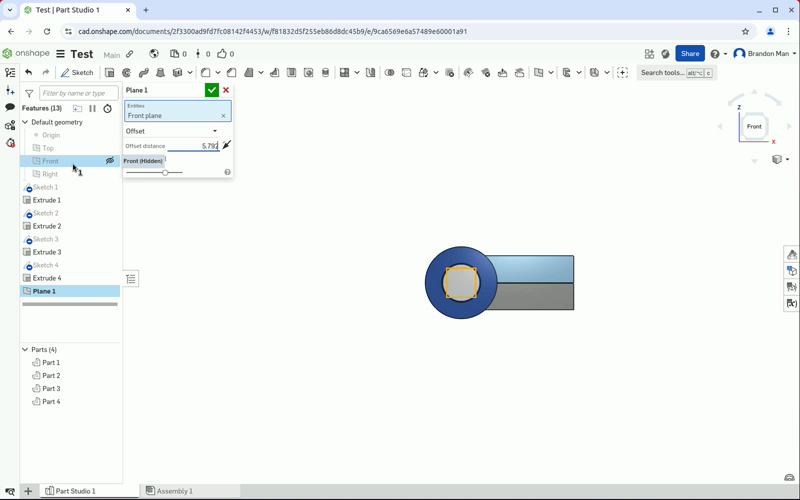
key(enter, 2)
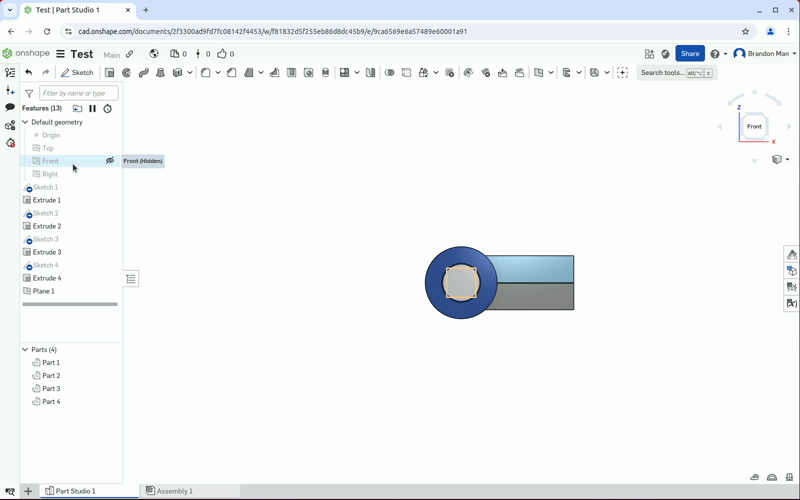
key(shift+s)
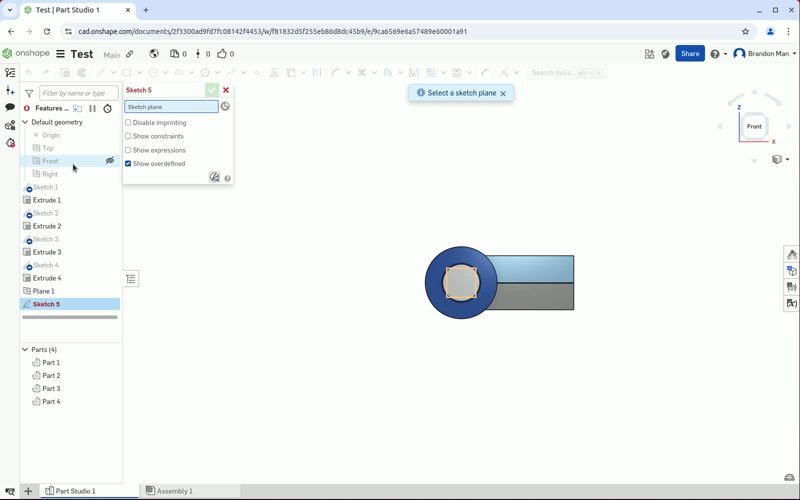
mouse_move(73, 293)
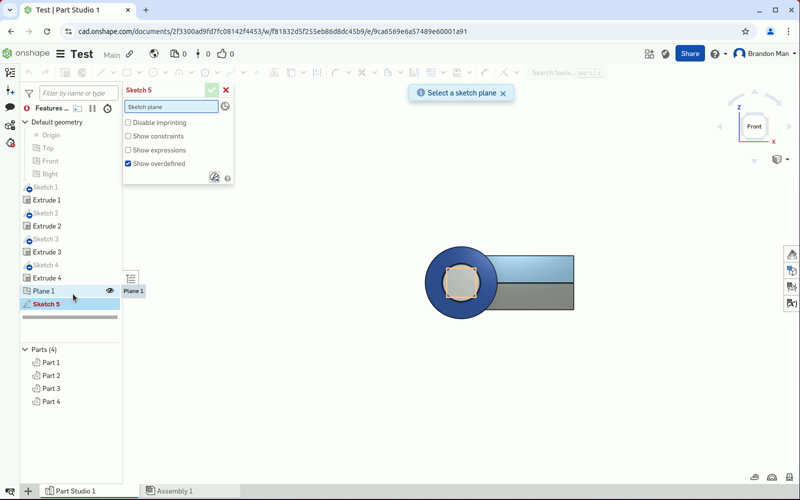
click(73, 293)
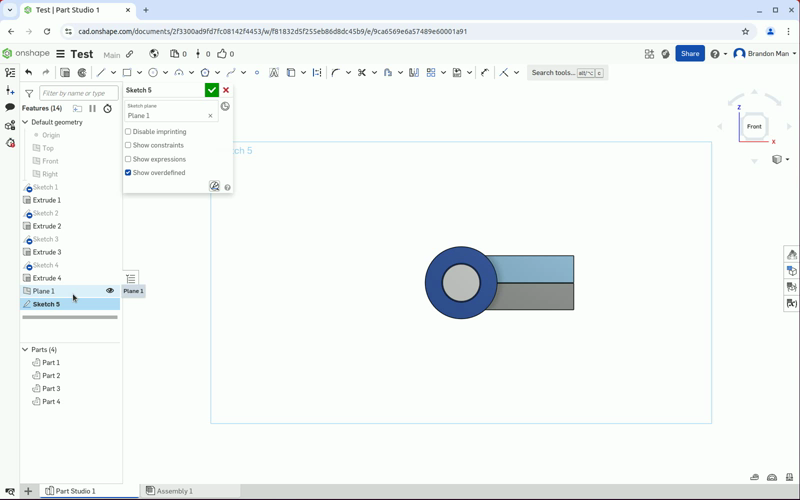
mouse_move(73, 352)
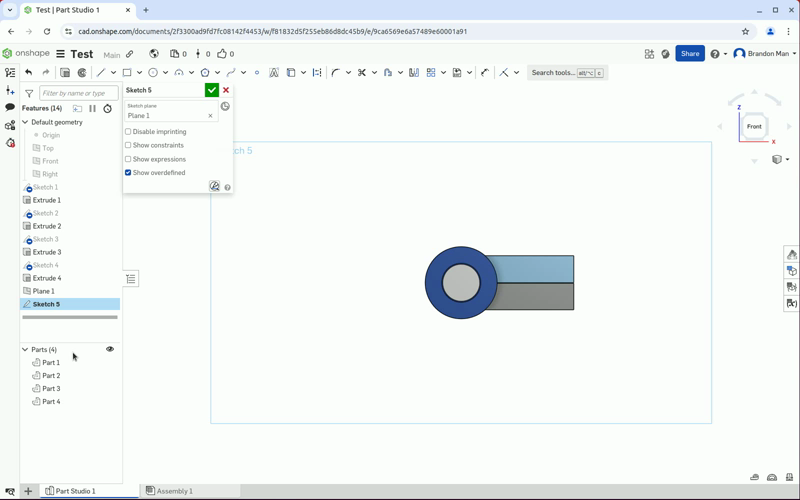
key(y)
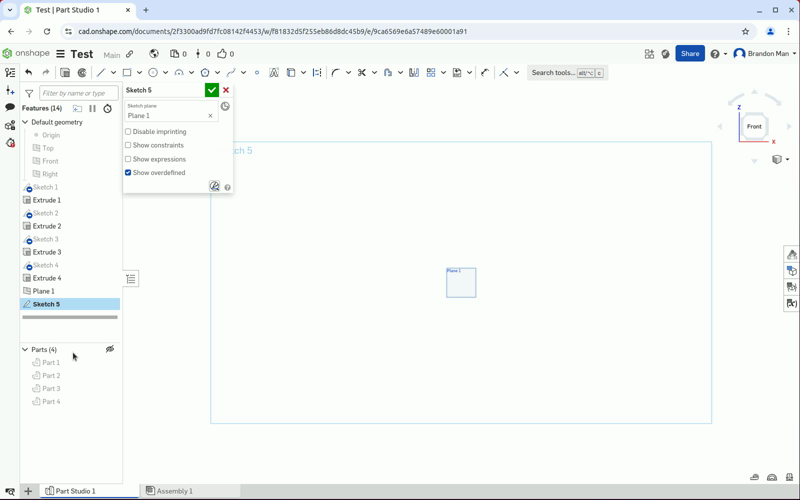
key(l)
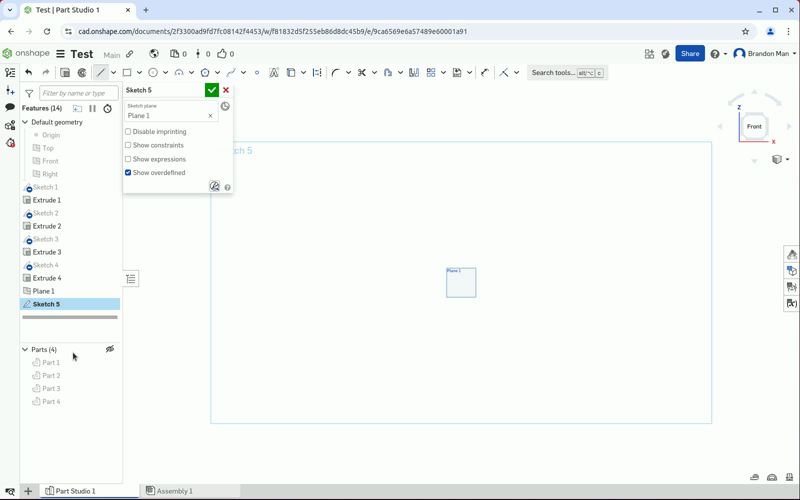
key_down(shift)
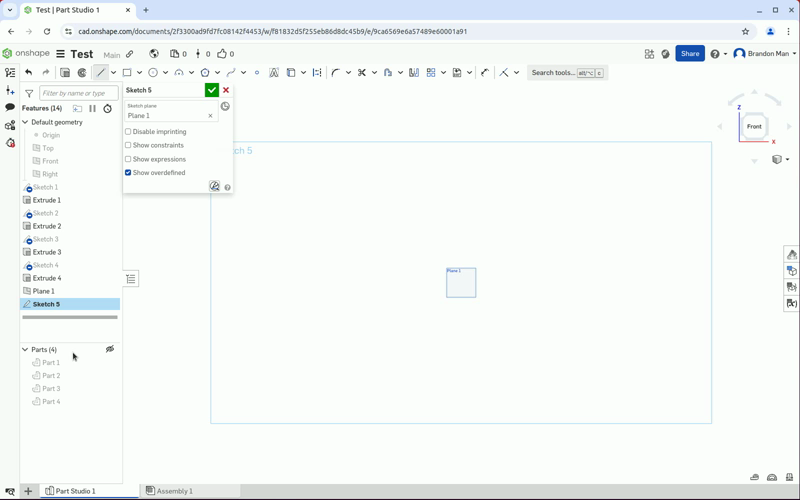
mouse_move(499, 299)
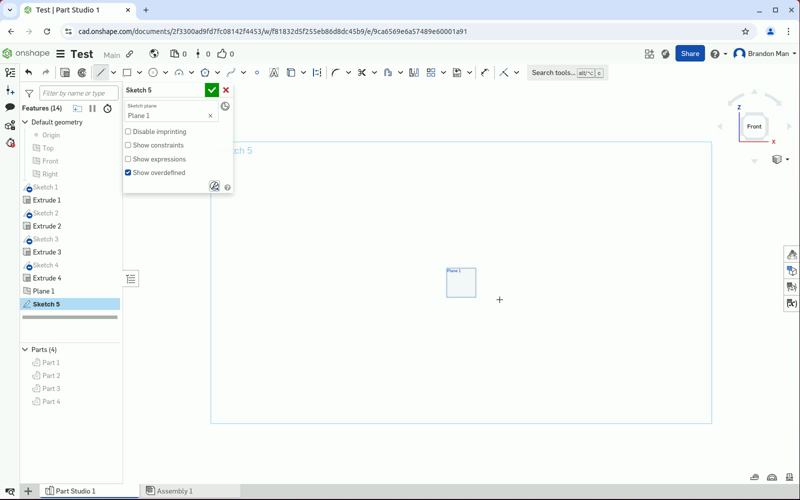
click(499, 299)
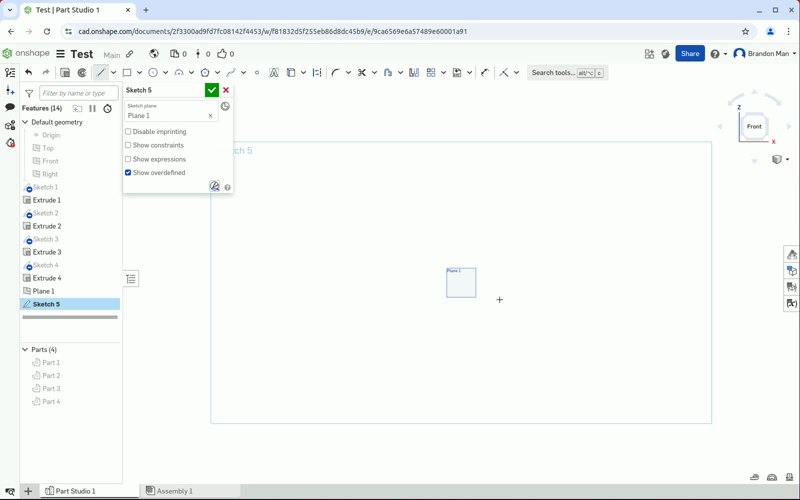
key_up(shift)
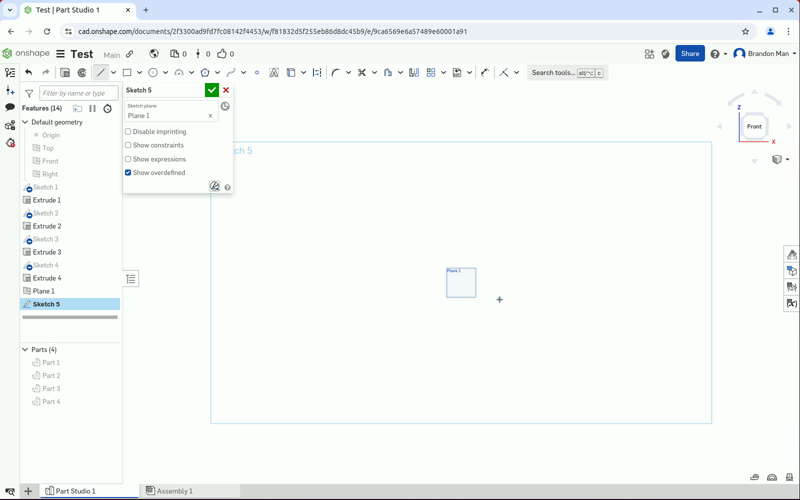
key_down(shift)
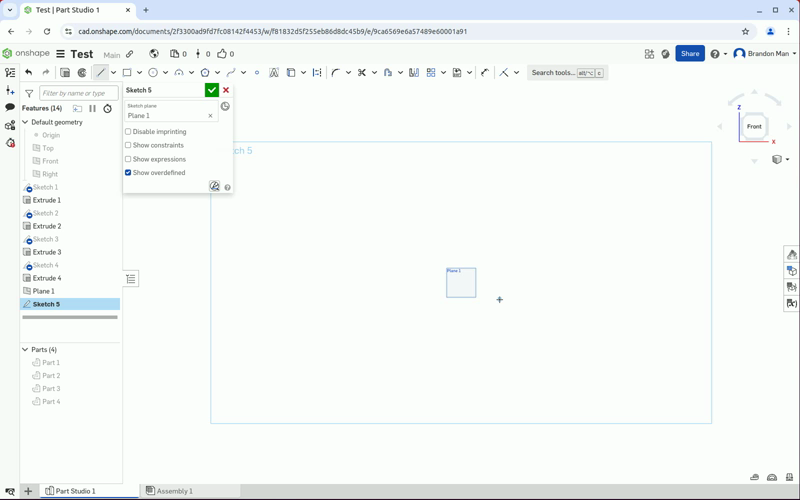
mouse_move(573, 299)
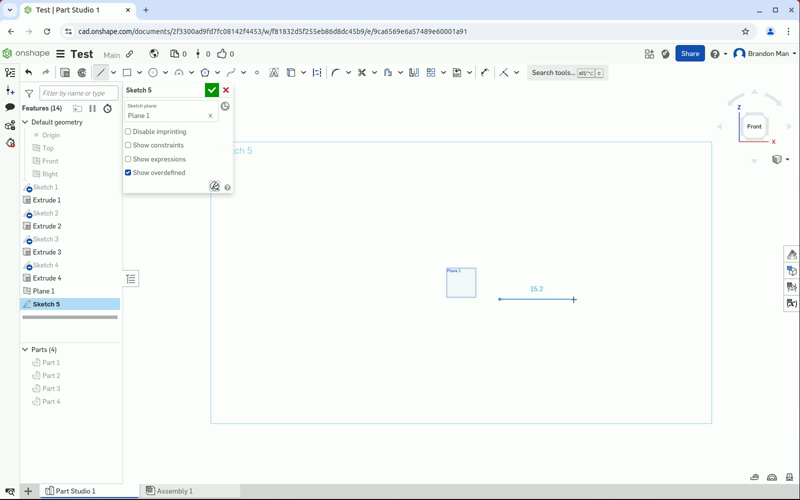
click(573, 299)
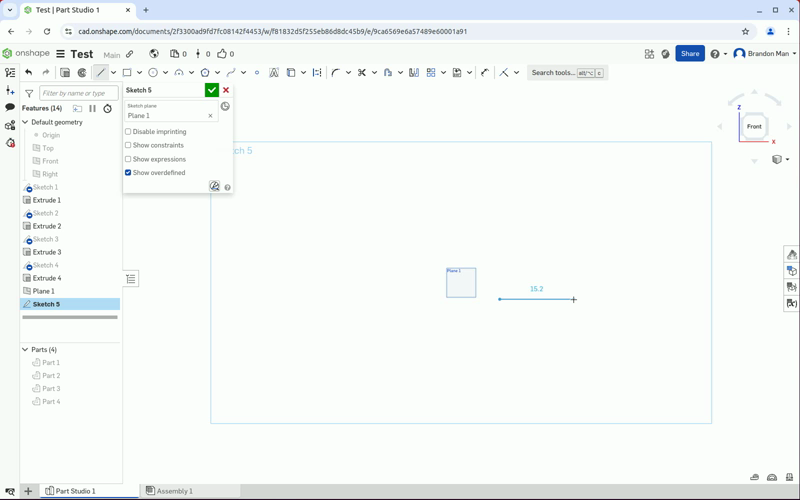
key_up(shift)
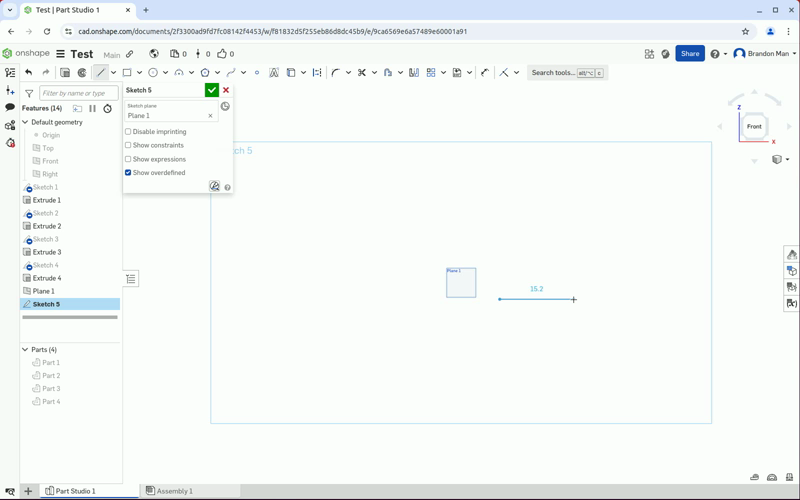
key_down(shift)
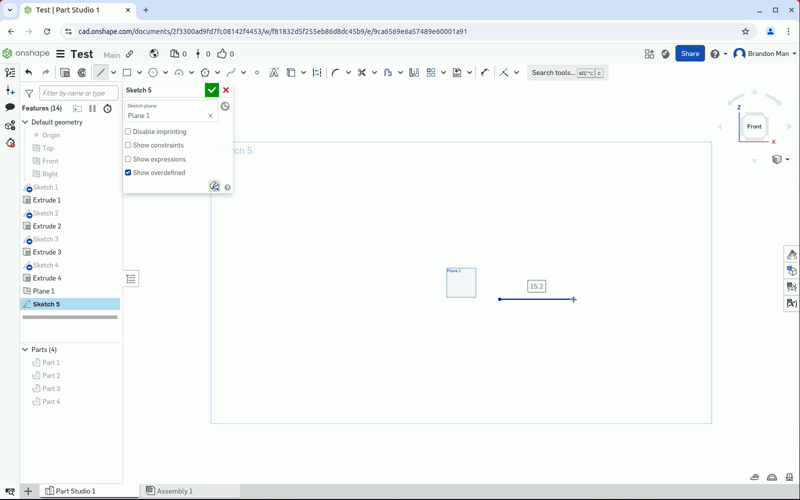
mouse_move(589, 299)
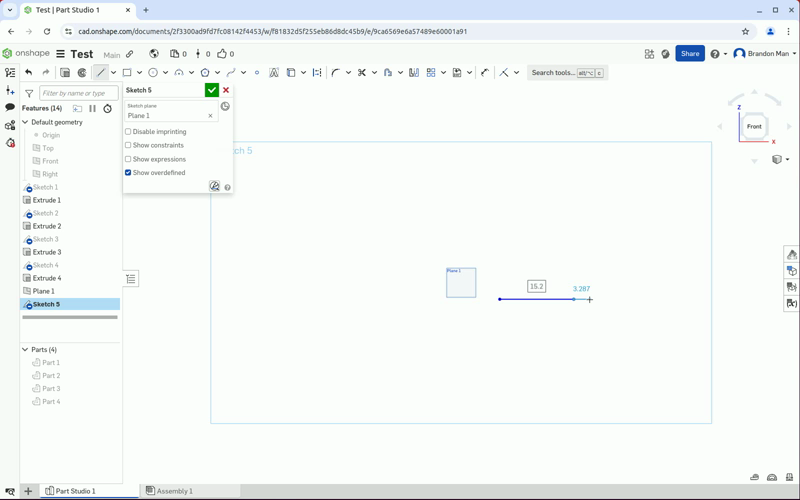
mouse_move(573, 266)
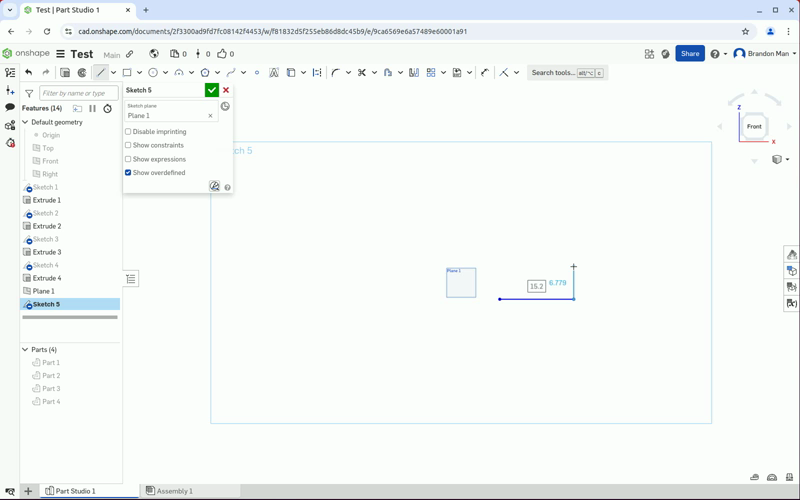
click(573, 266)
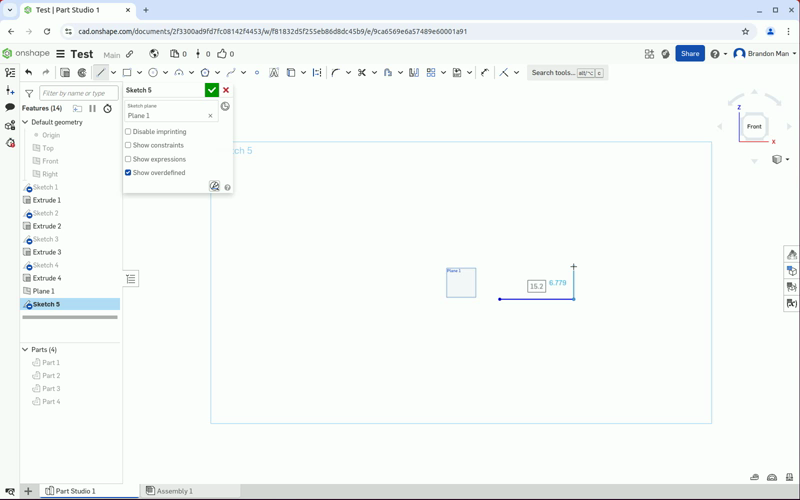
key_up(shift)
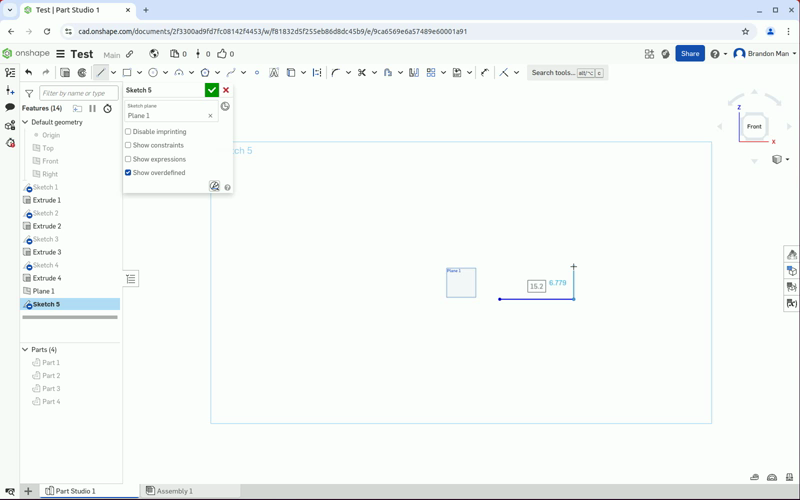
key_down(shift)
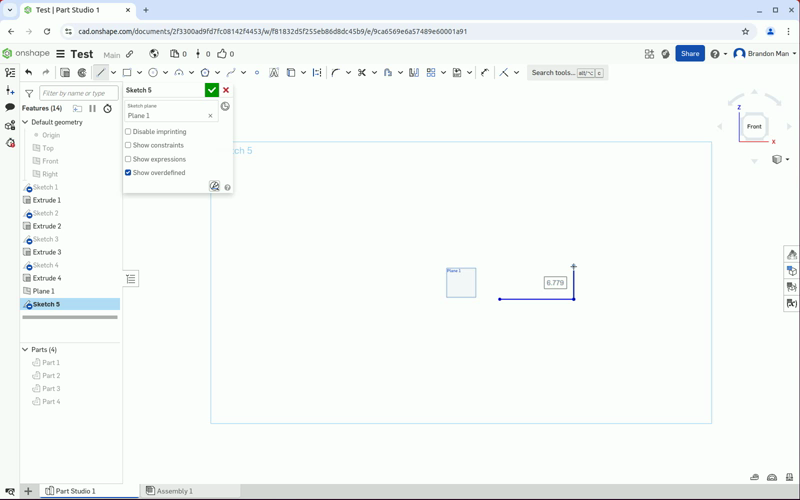
mouse_move(499, 266)
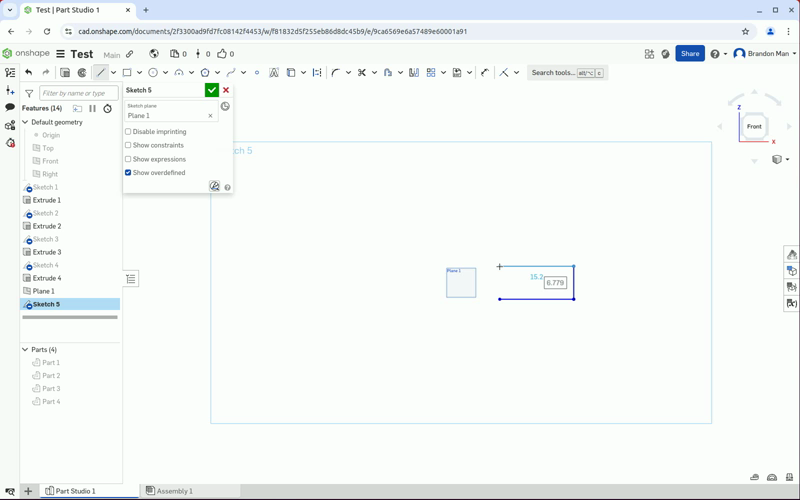
click(499, 266)
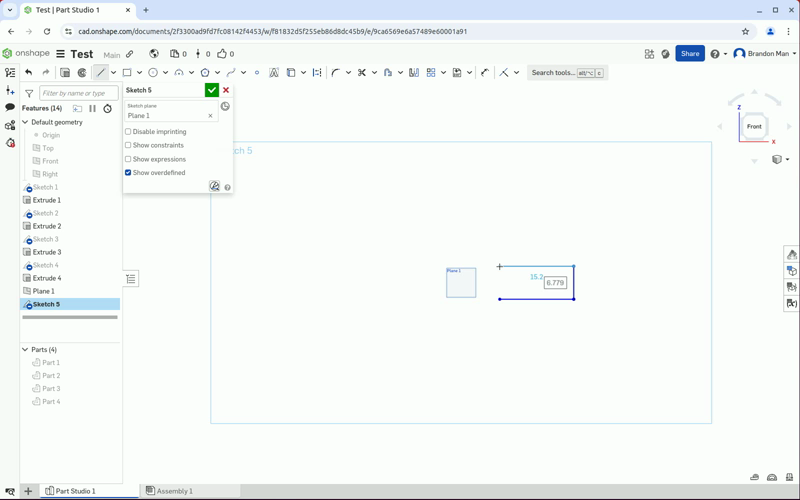
key_up(shift)
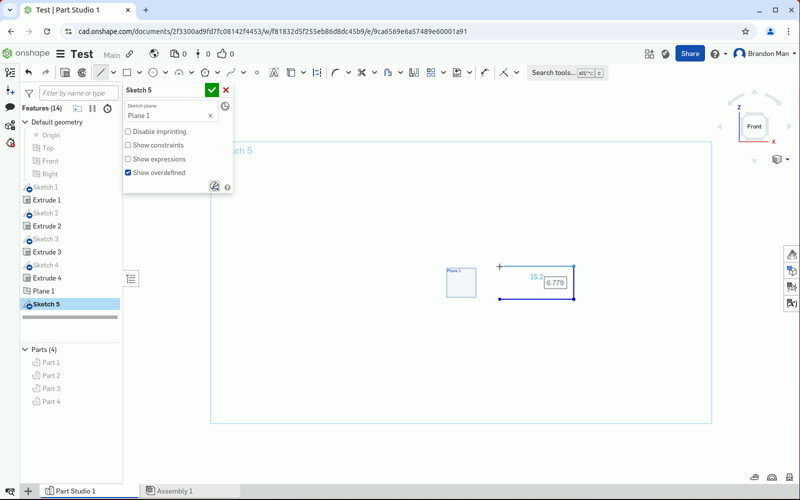
mouse_move(529, 266)
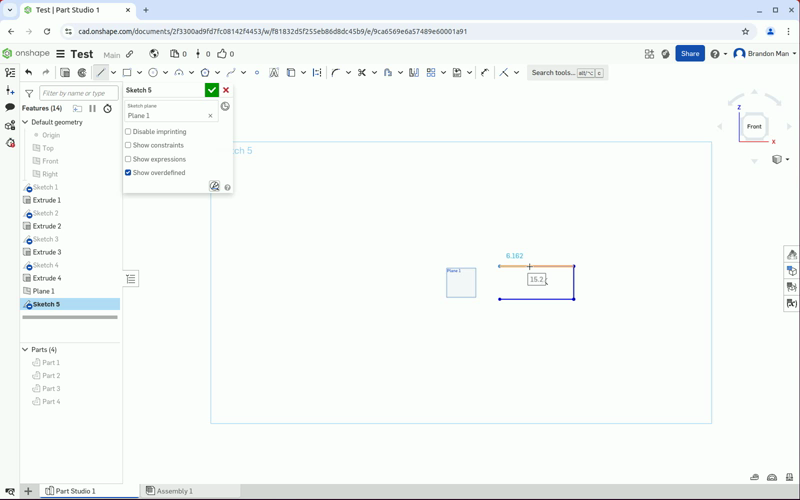
key_down(shift)
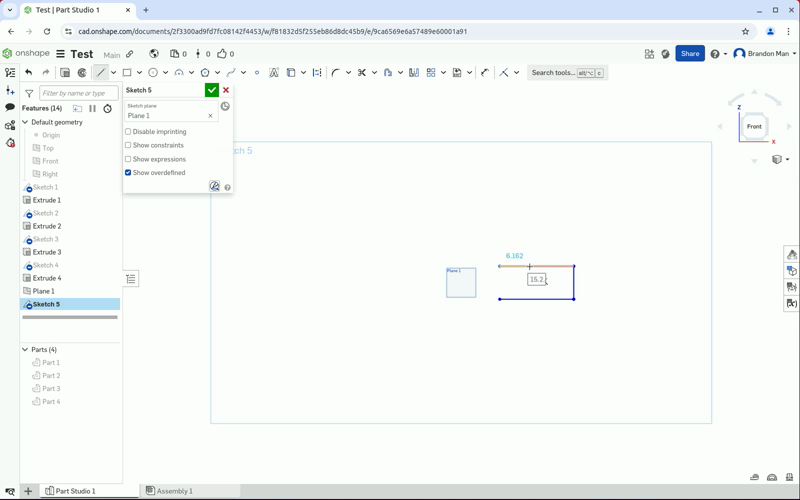
mouse_move(499, 299)
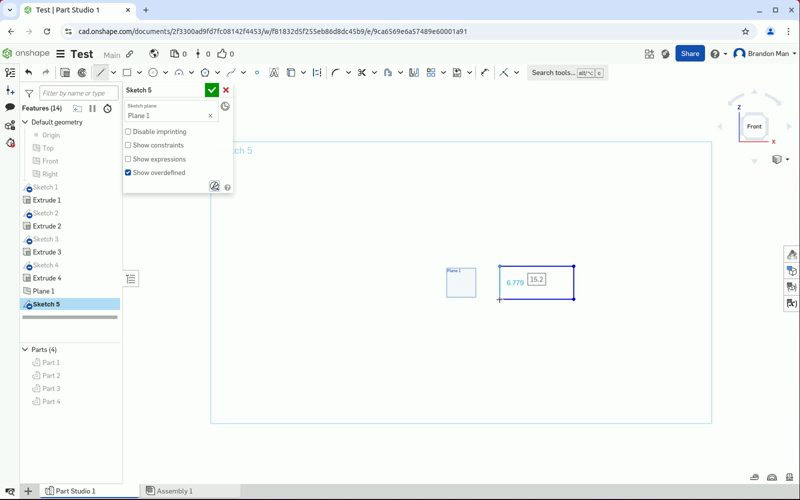
key_up(shift)
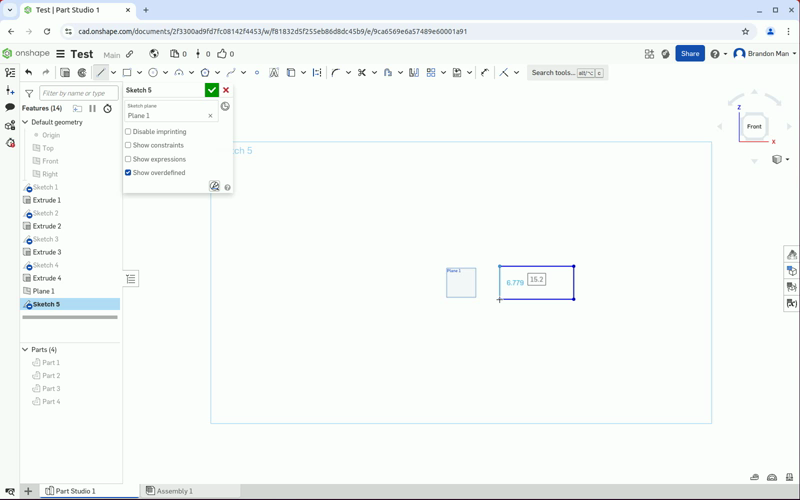
click(499, 299)
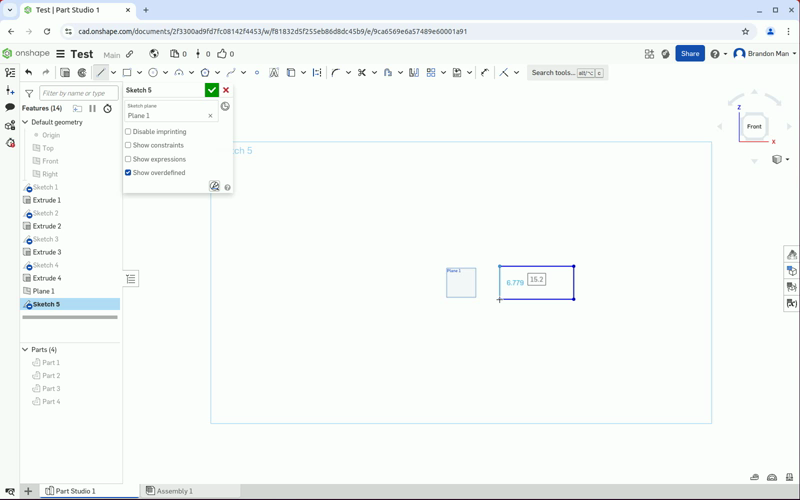
key(esc)
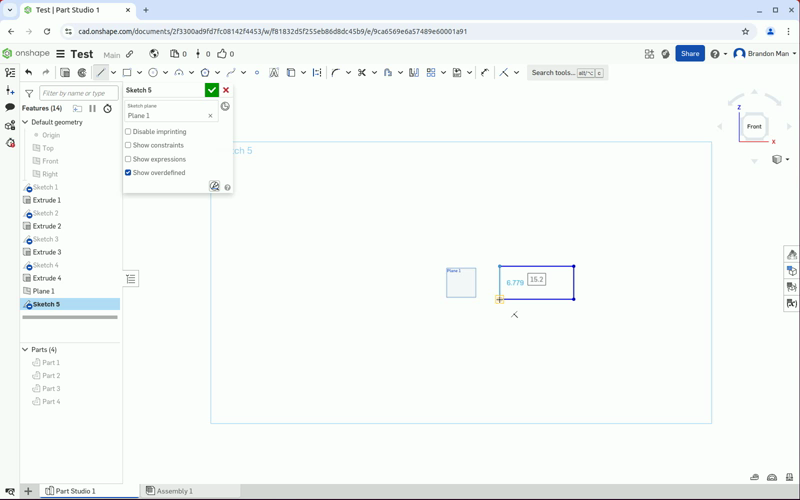
mouse_move(526, 290)
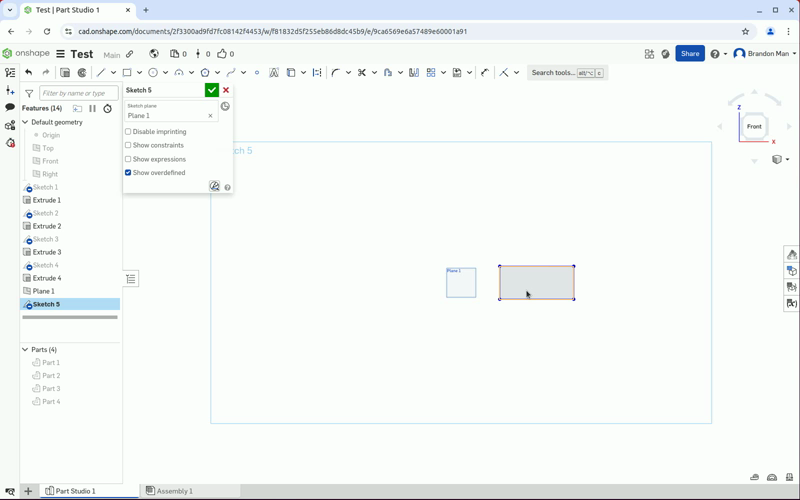
click(526, 290)
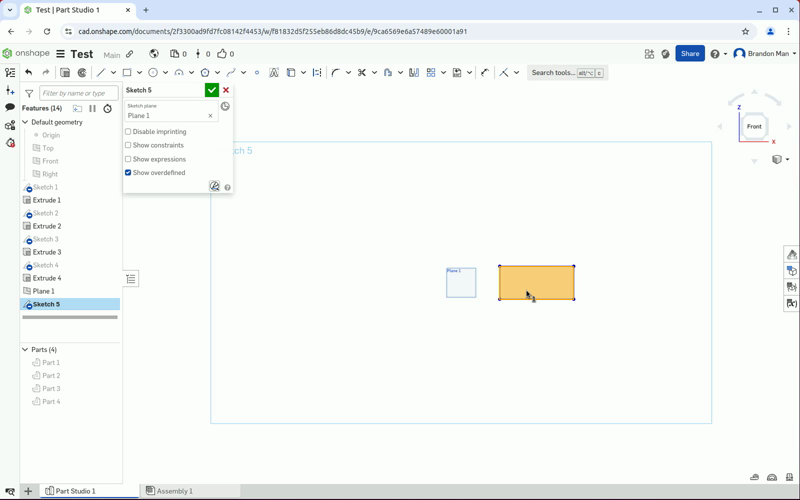
mouse_move(73, 352)
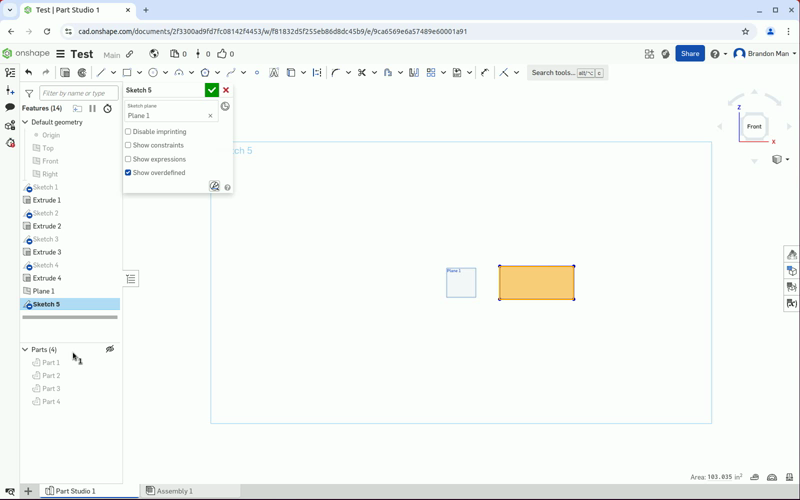
key(shift+y)
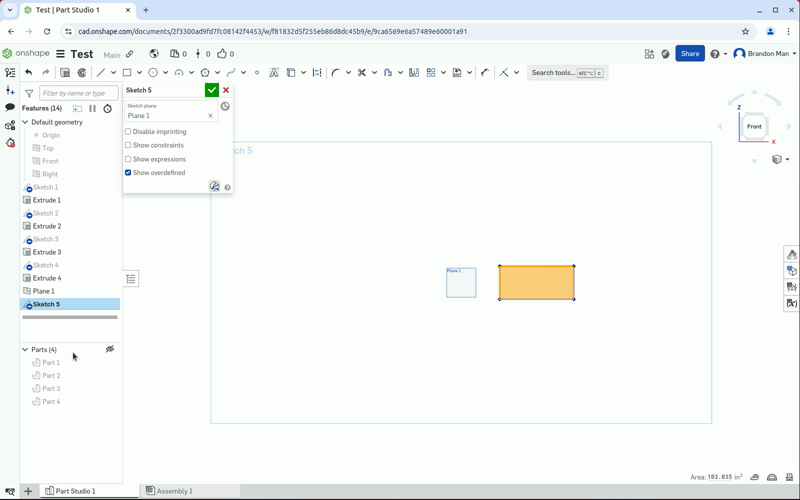
key(shift+e)
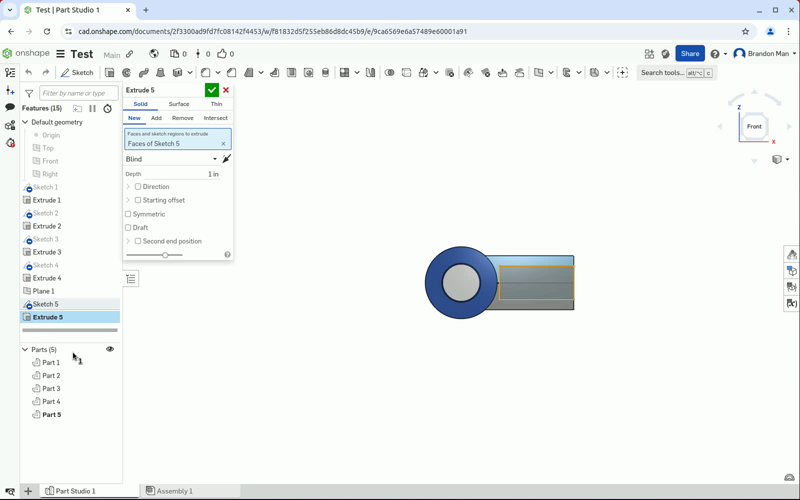
mouse_move(143, 106)
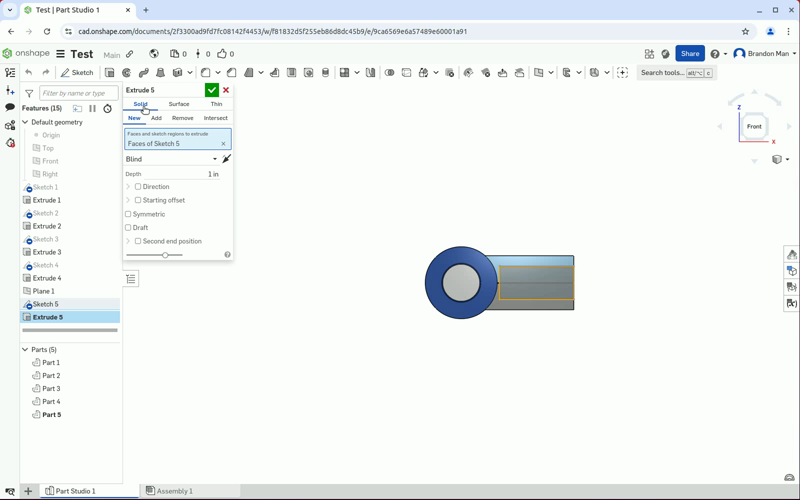
click(143, 106)
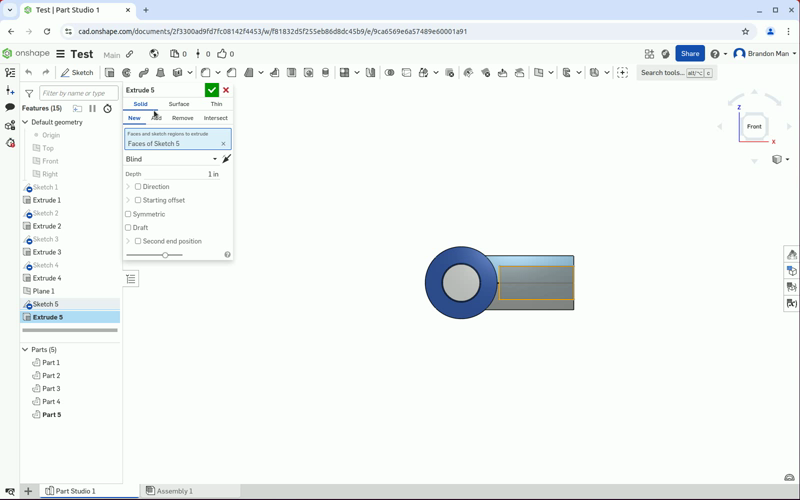
mouse_move(186, 120)
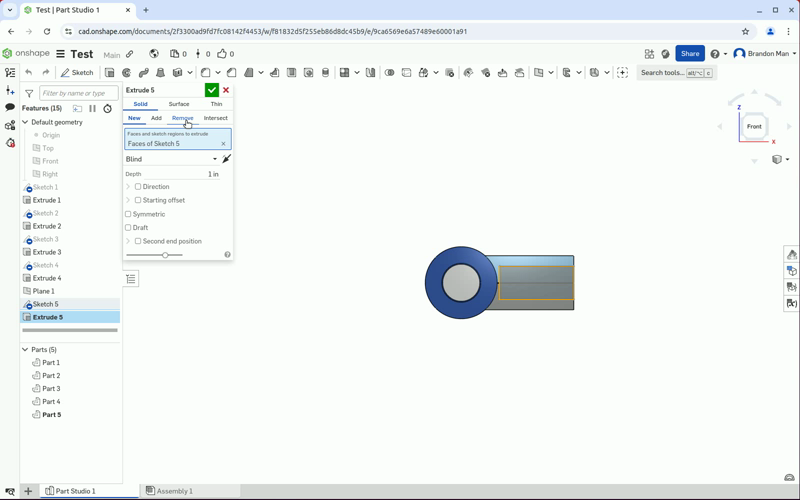
click(186, 120)
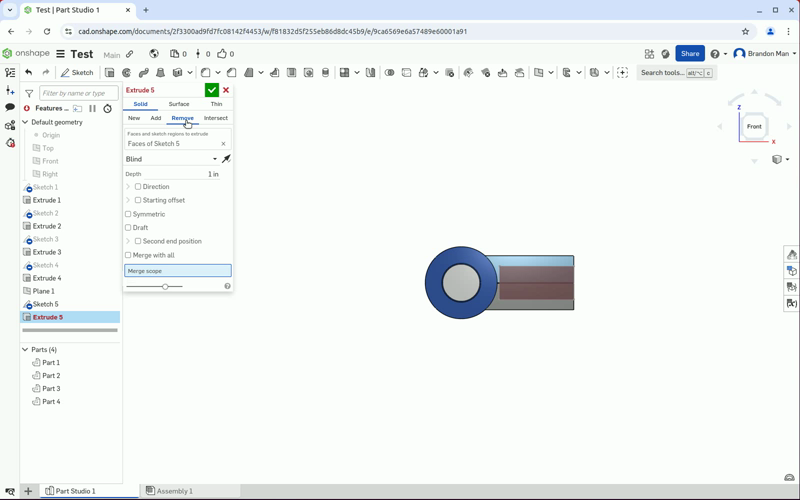
key(tab, 4)
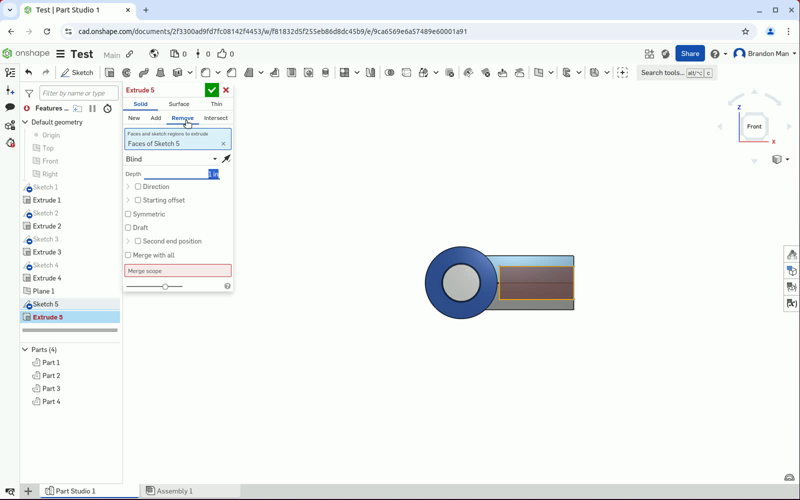
text(2.889)
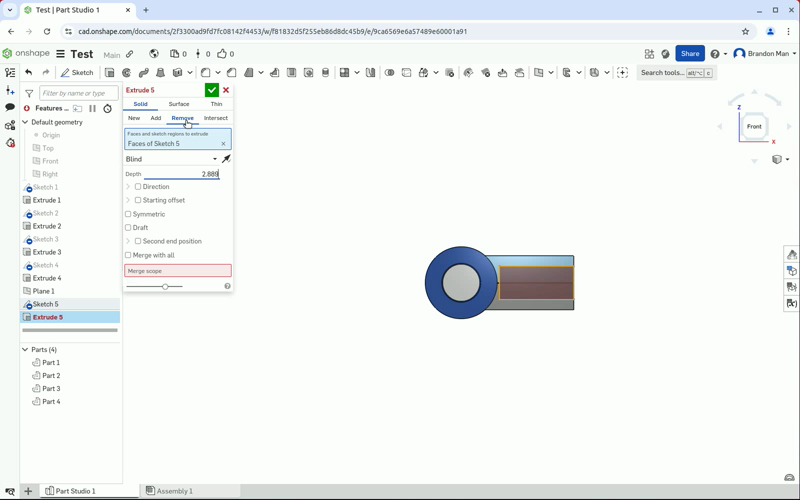
key(tab, 6)
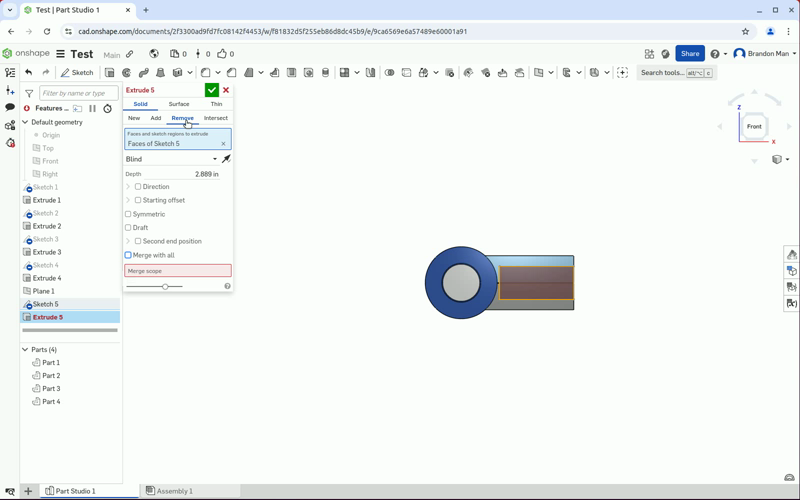
key(space)
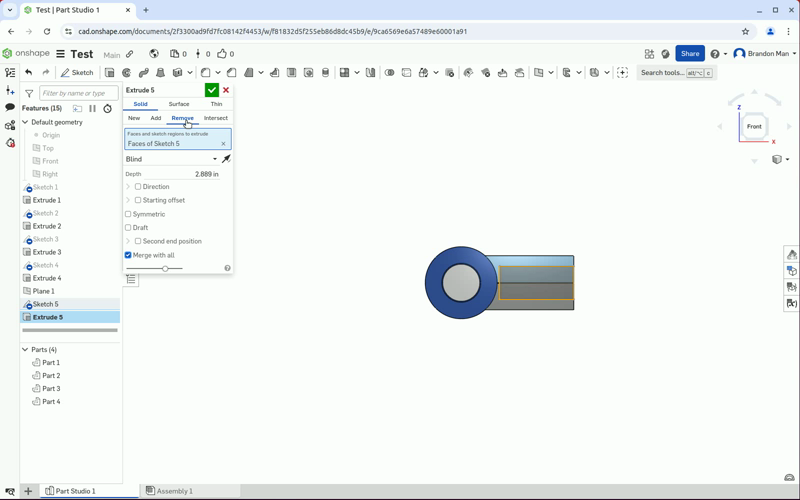
key(enter)
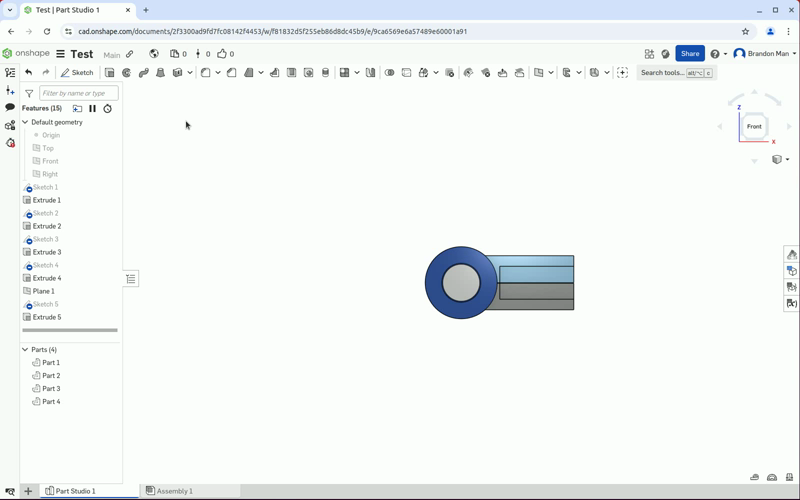
key(shift+h)
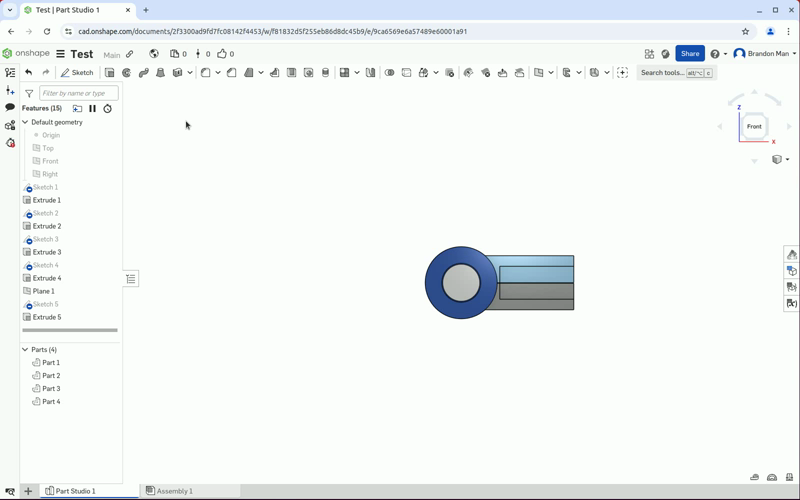
key(shift+h)
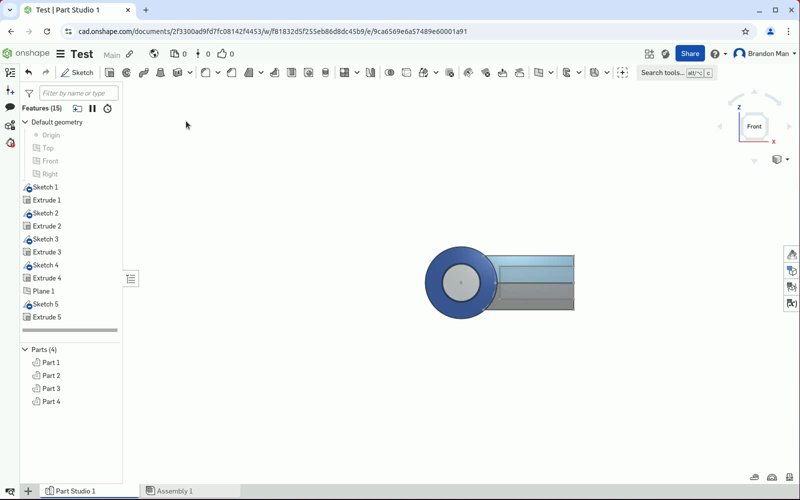
key(shift+7)
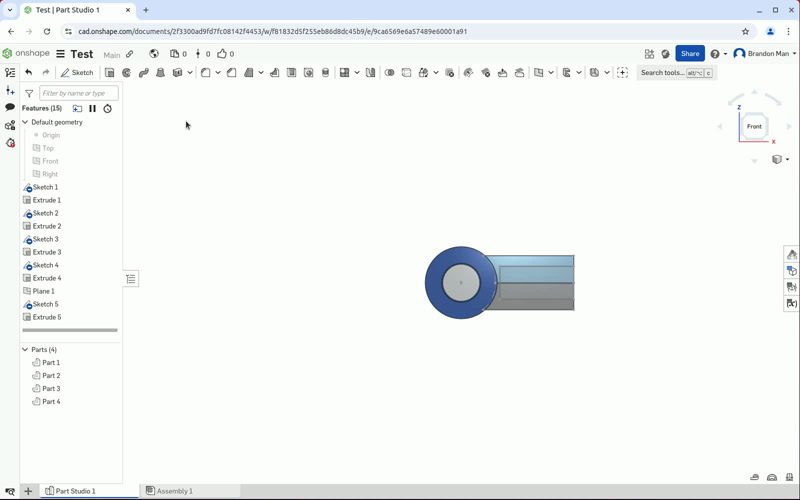
key(left, 2)
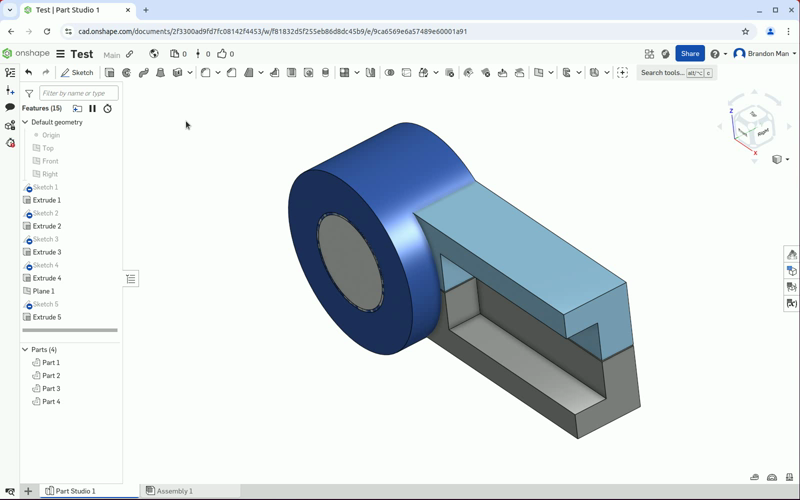
key(down, 2)
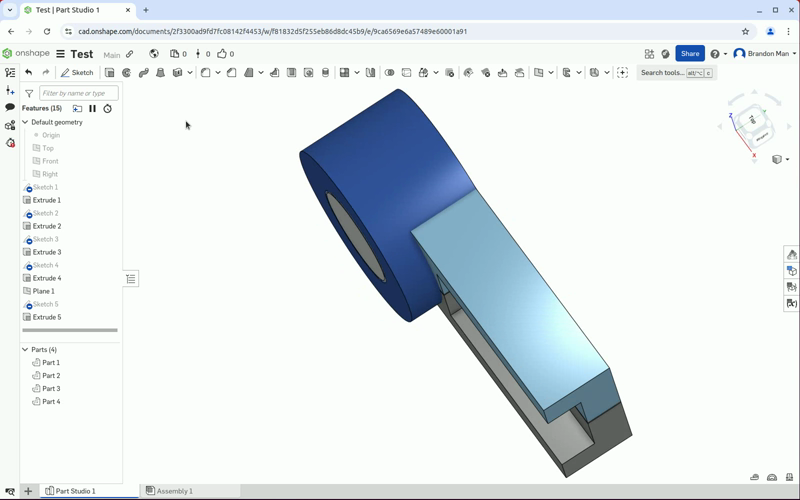
key(up, 2)
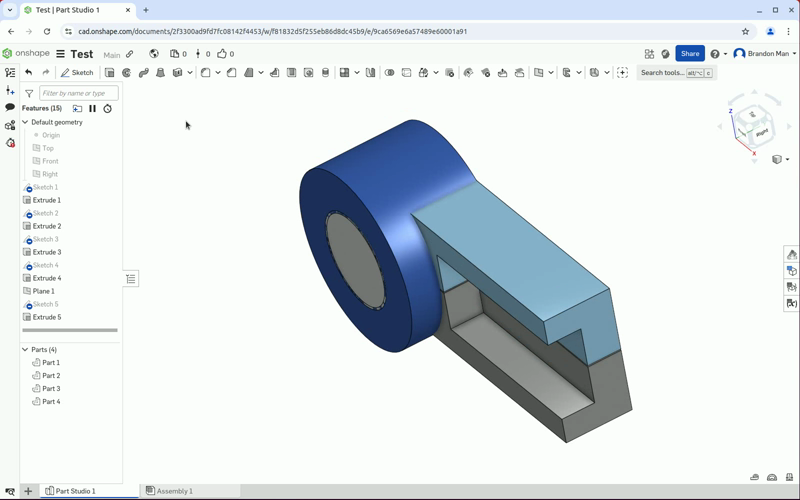
key(right, 2)
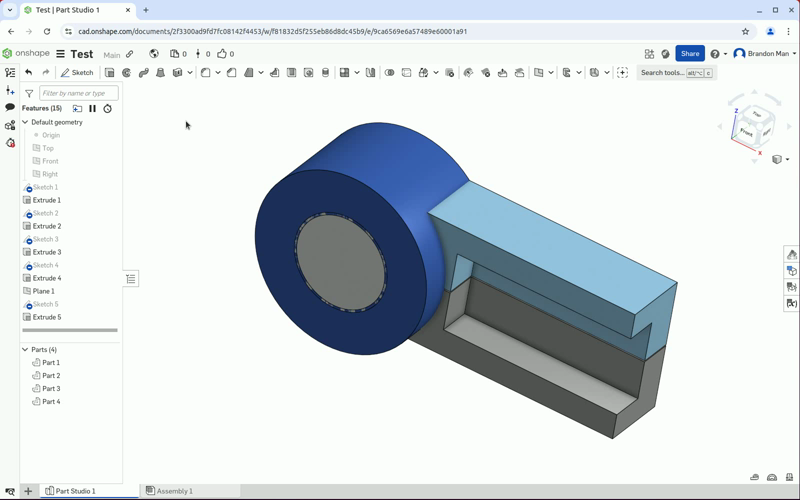
mouse_move(73, 189)
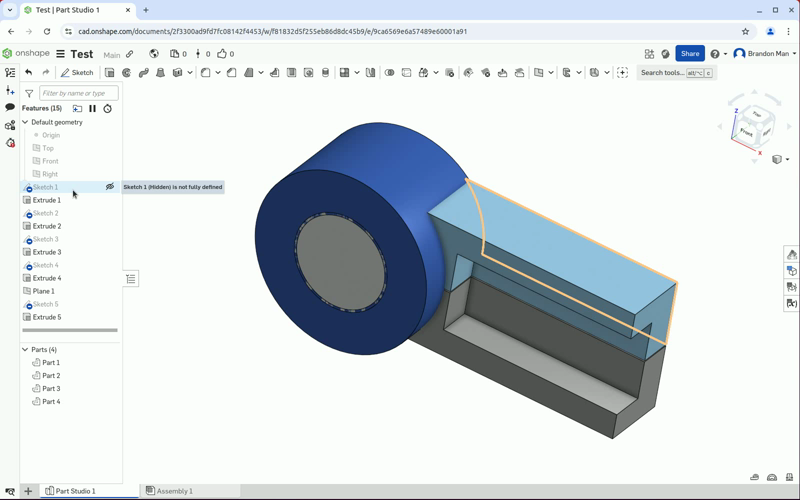
click(73, 189)